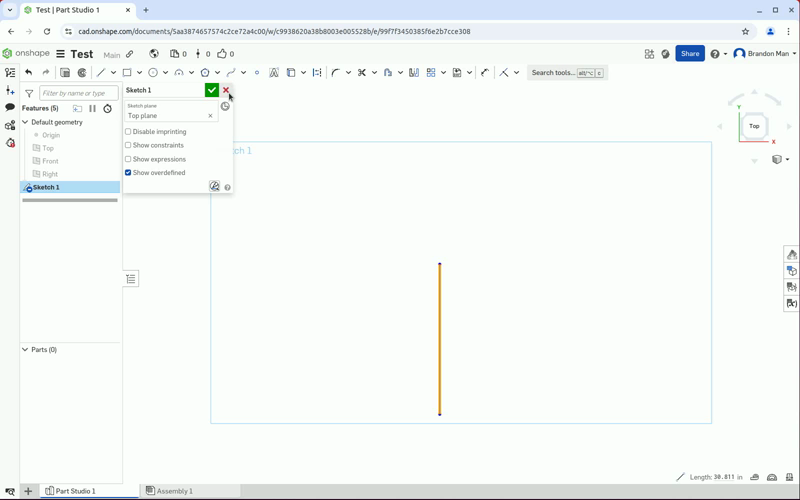
key(shift+h)
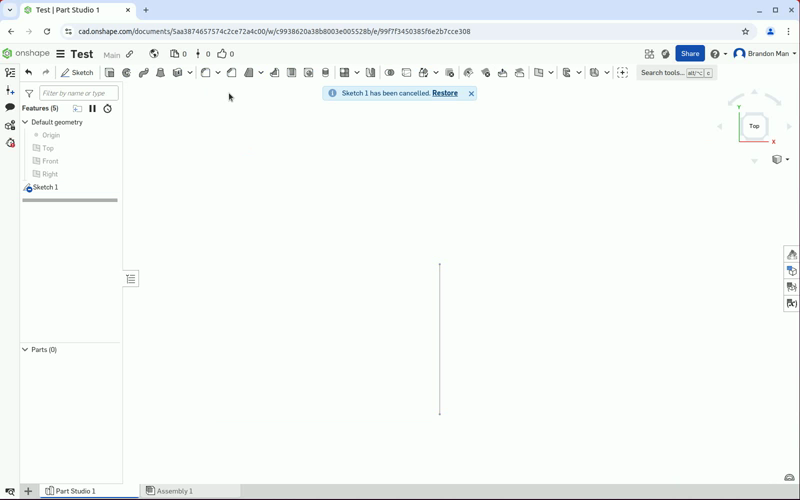
key(shift+s)
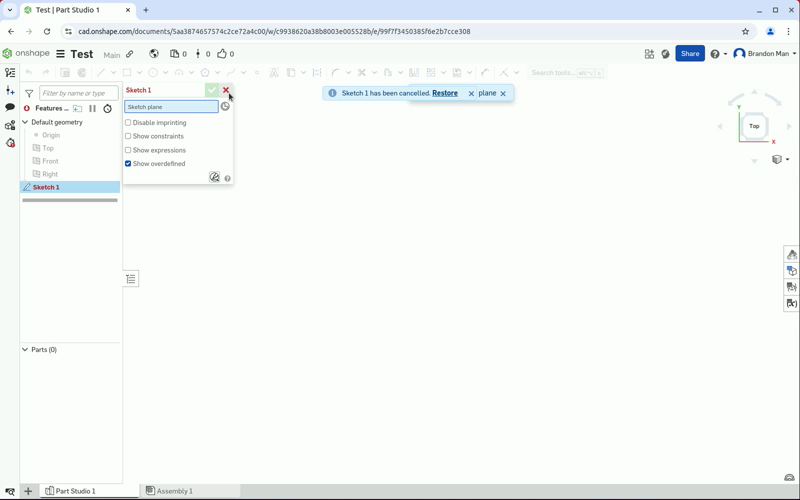
mouse_move(73, 150)
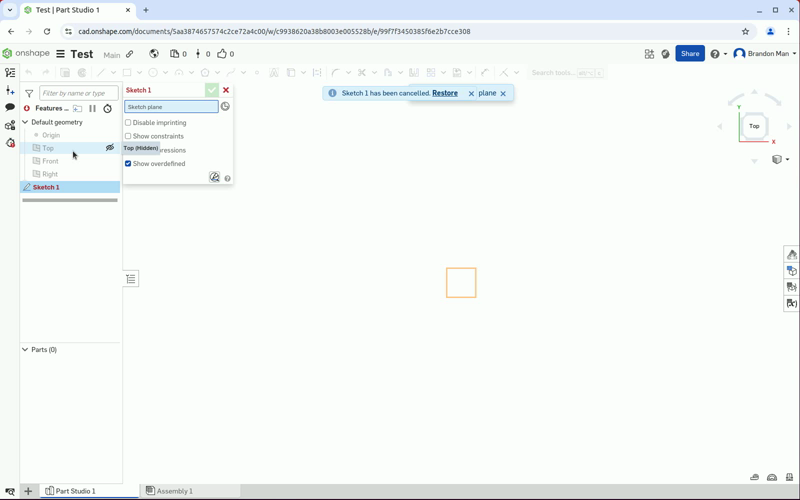
click(73, 150)
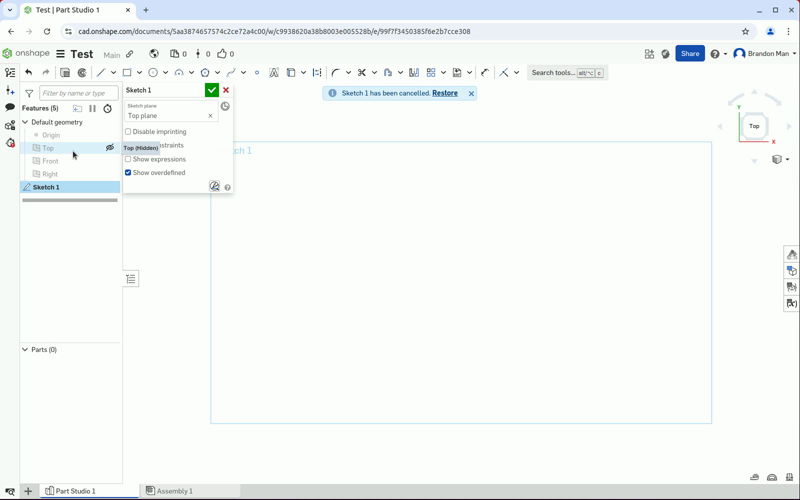
mouse_move(73, 352)
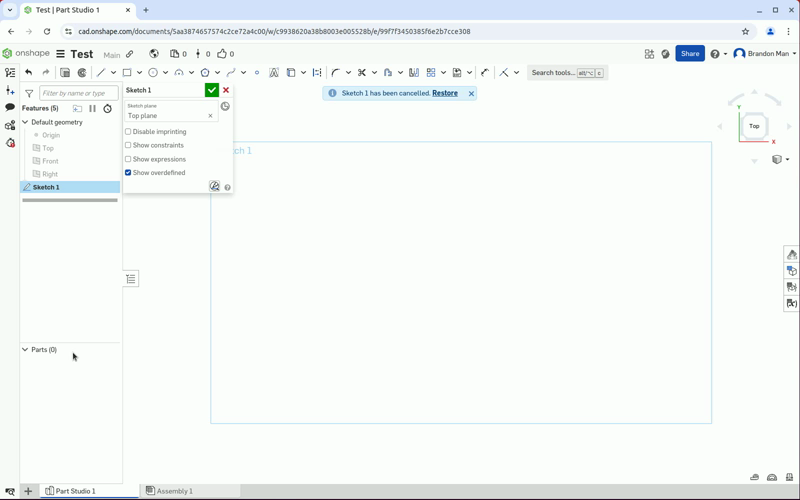
key(y)
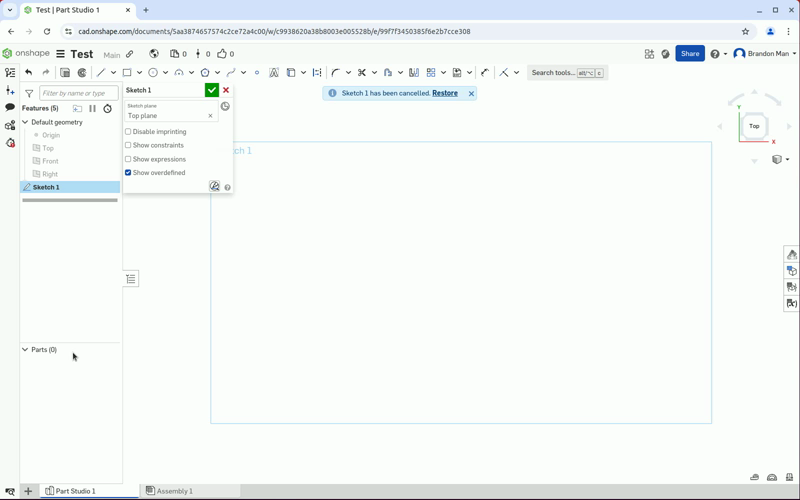
key(l)
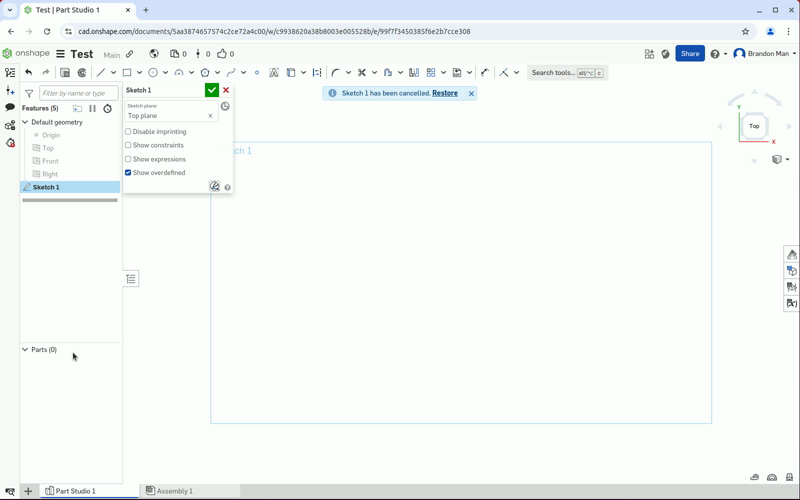
key_down(shift)
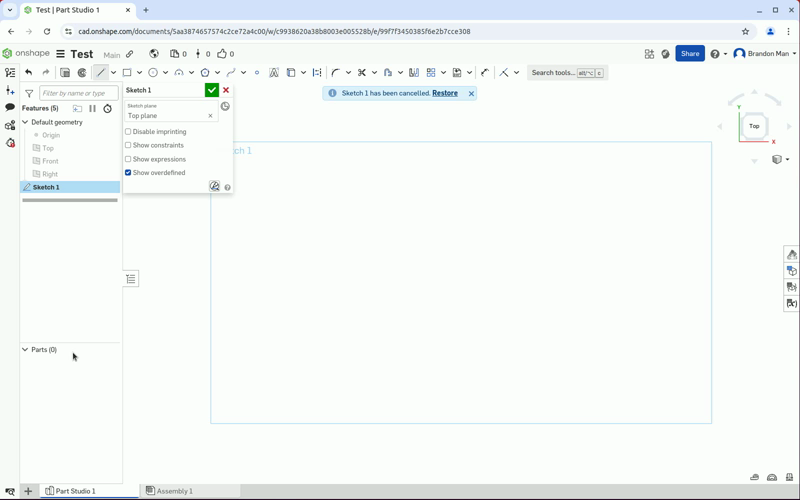
mouse_move(364, 315)
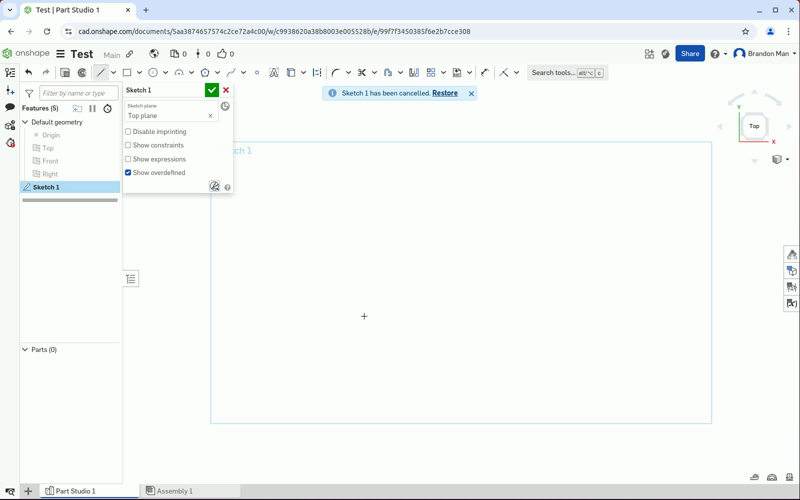
click(364, 315)
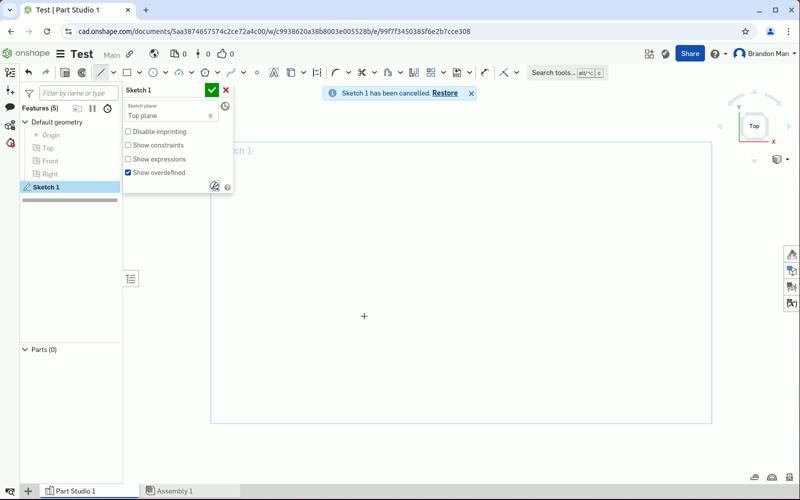
key_up(shift)
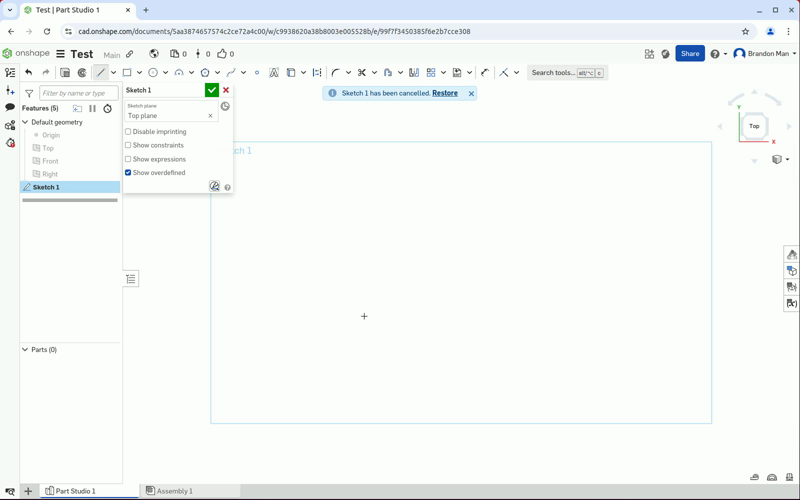
key_down(shift)
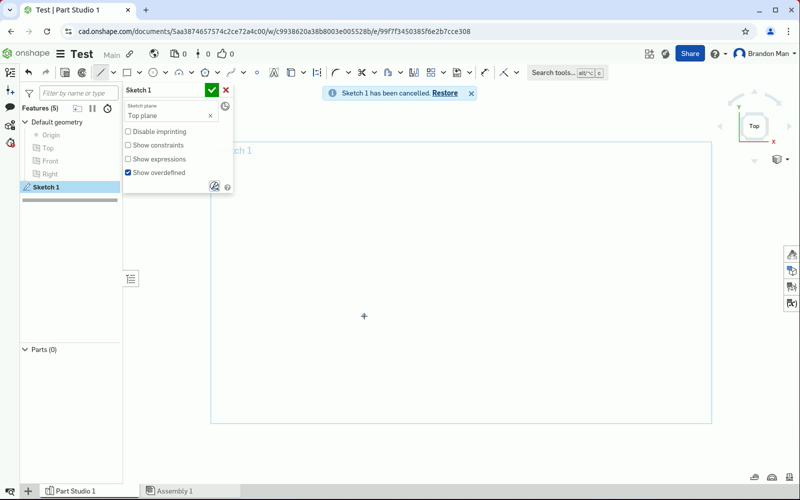
mouse_move(572, 315)
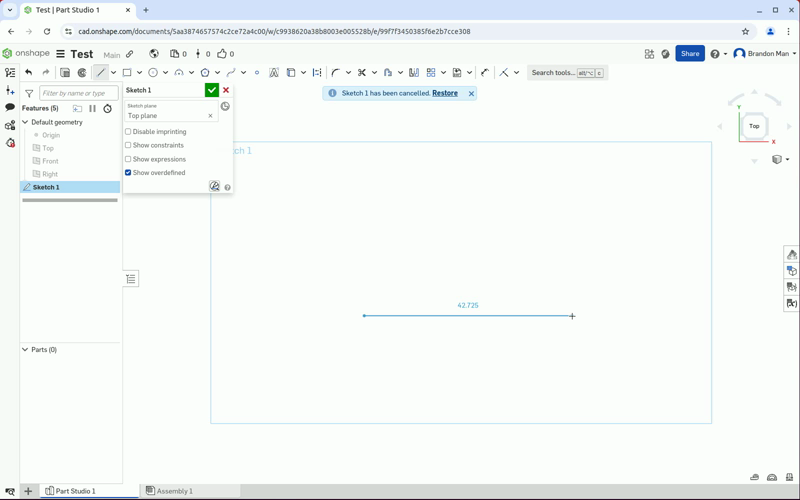
click(572, 315)
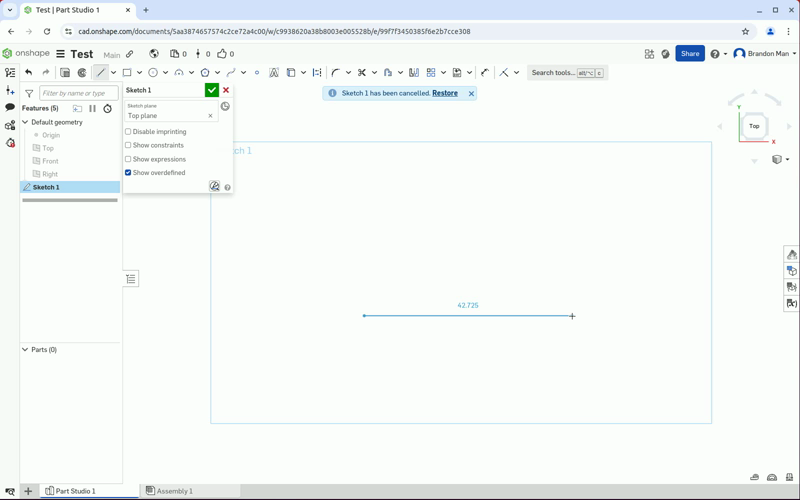
key_up(shift)
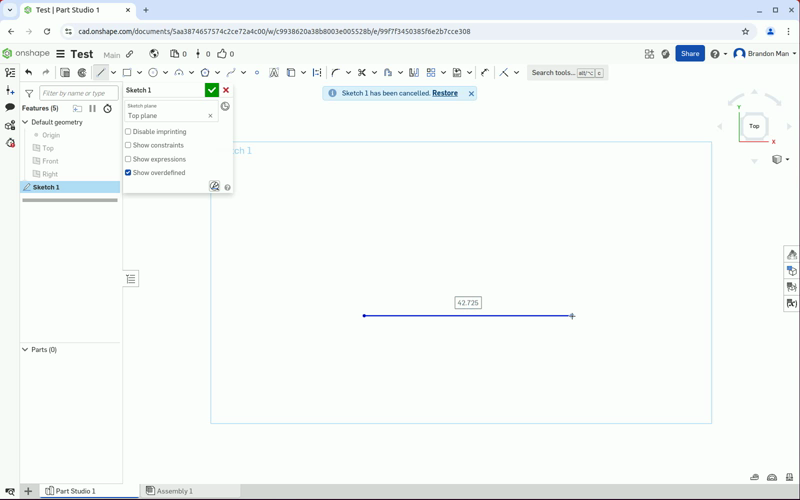
key_down(shift)
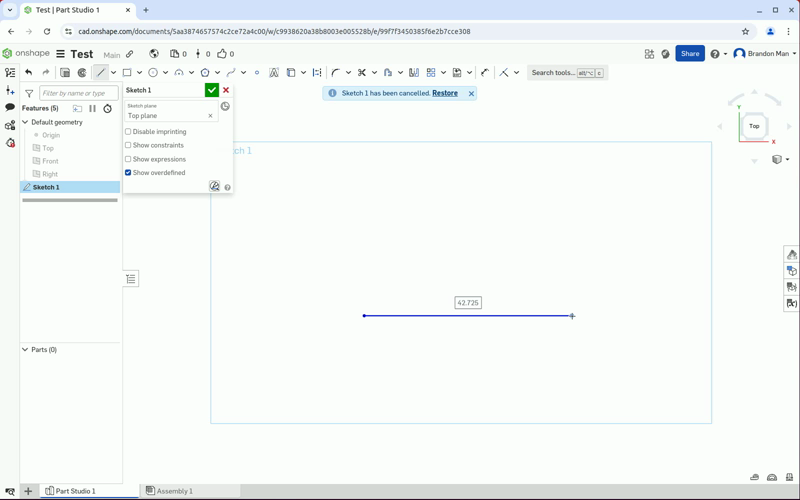
mouse_move(589, 315)
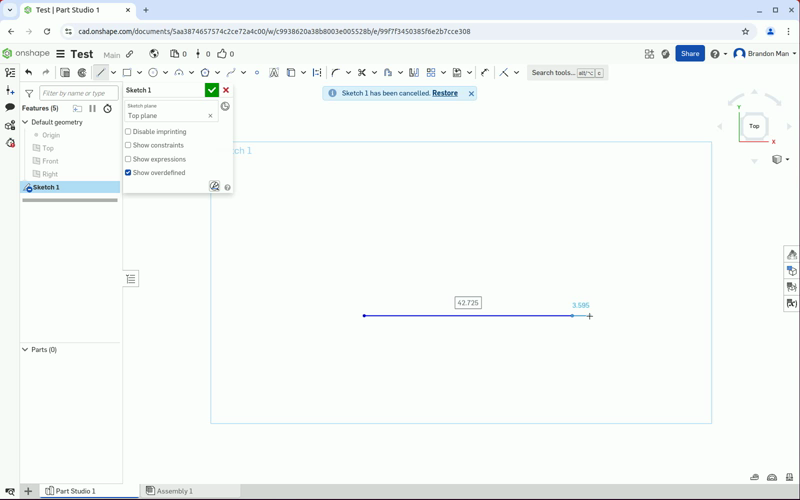
mouse_move(572, 311)
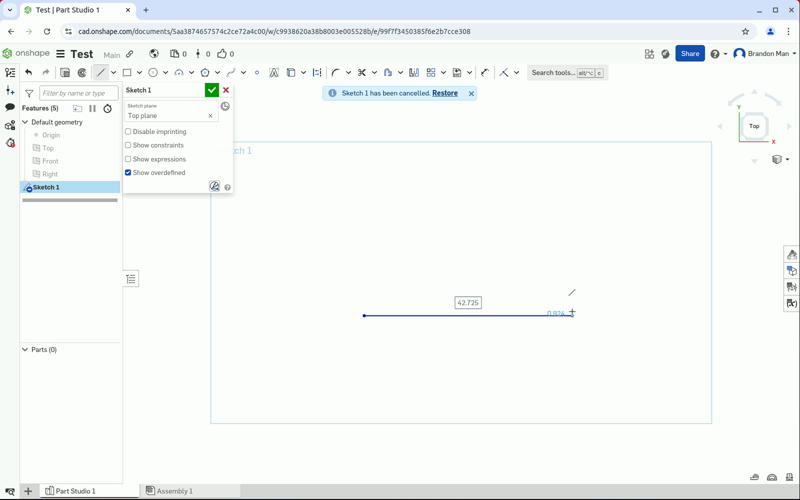
scroll(6)
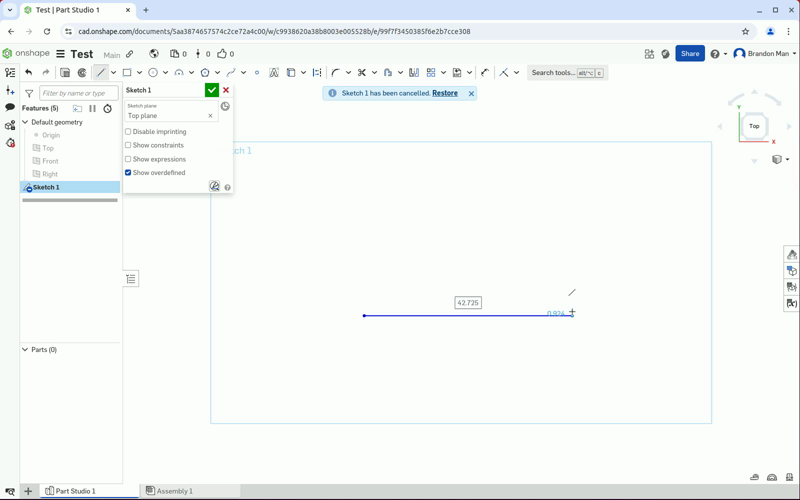
scroll(6)
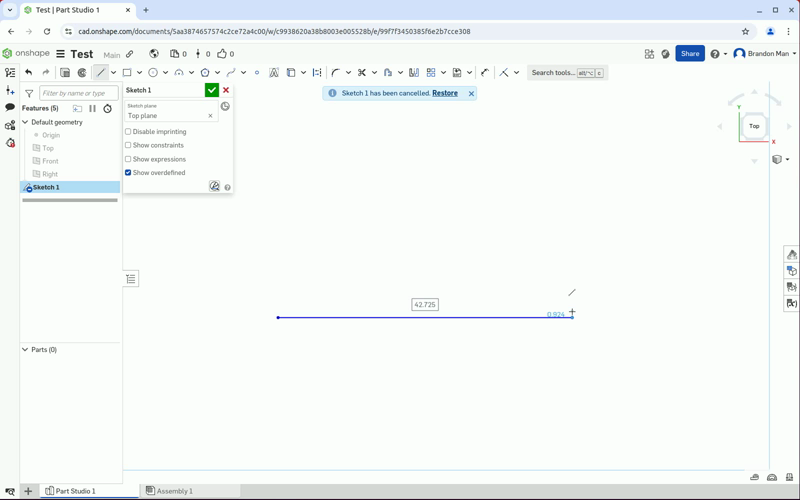
scroll(6)
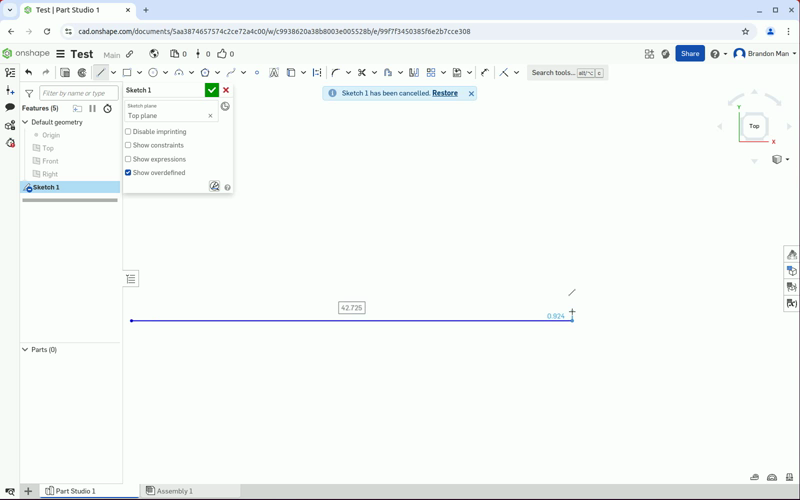
scroll(6)
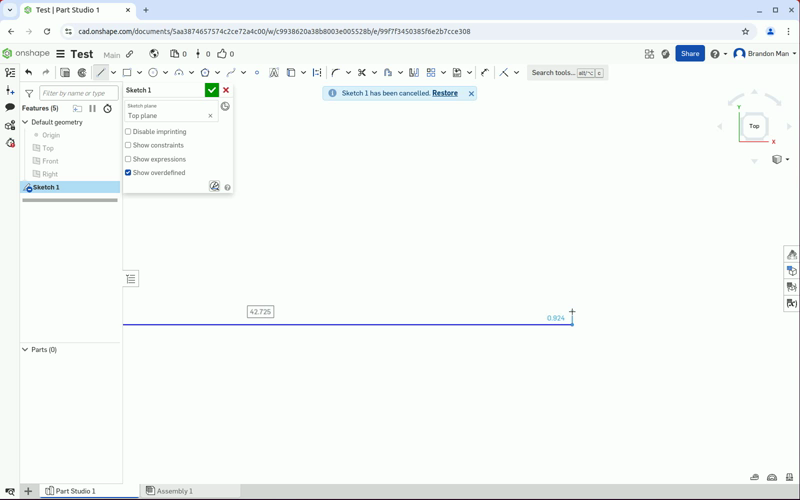
scroll(6)
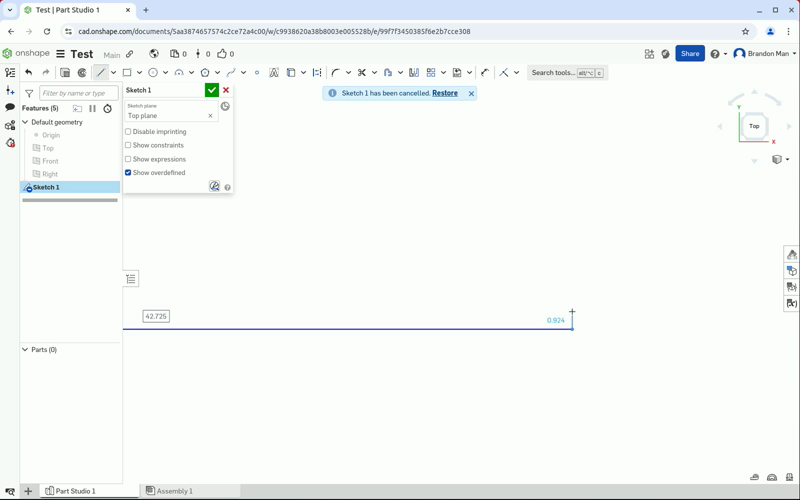
scroll(6)
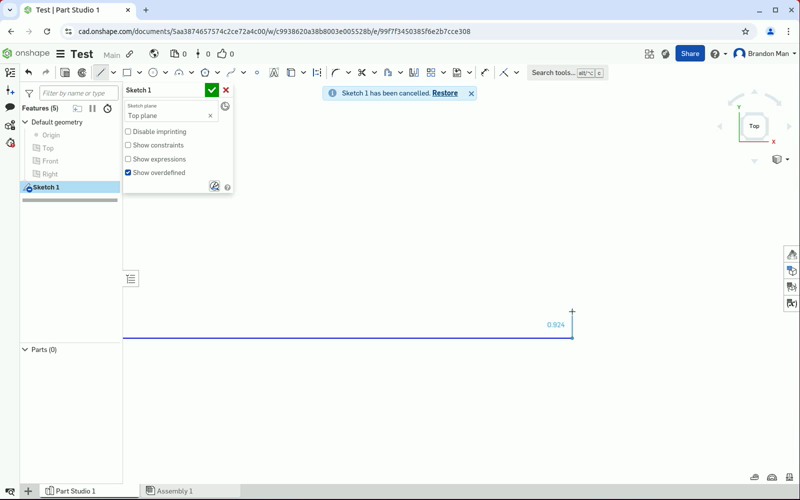
scroll(6)
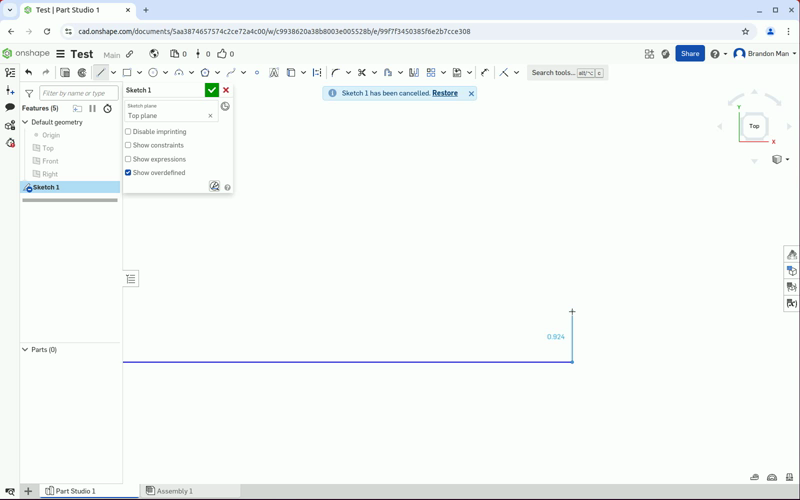
click(572, 311)
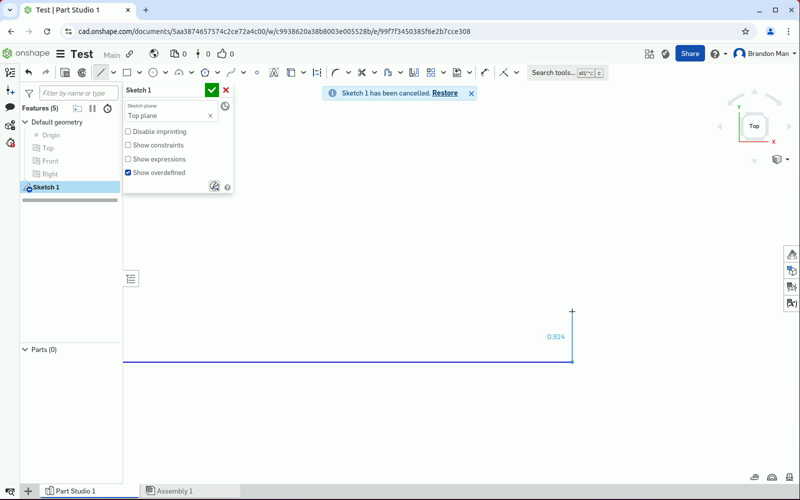
scroll(-6)
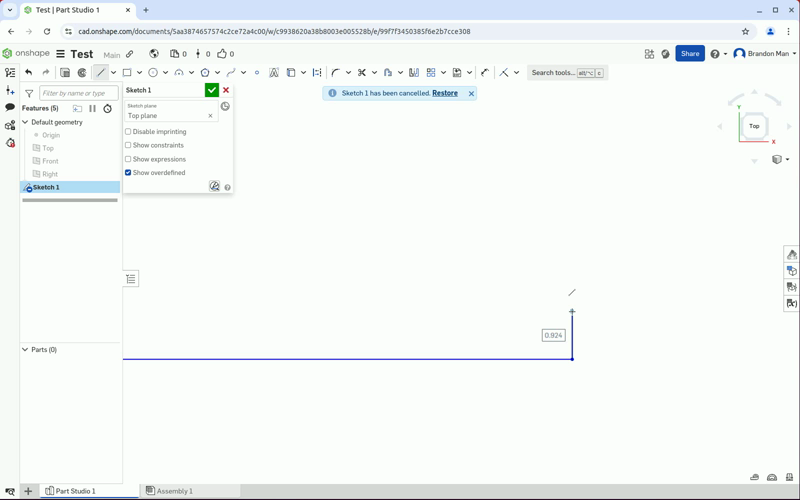
scroll(-6)
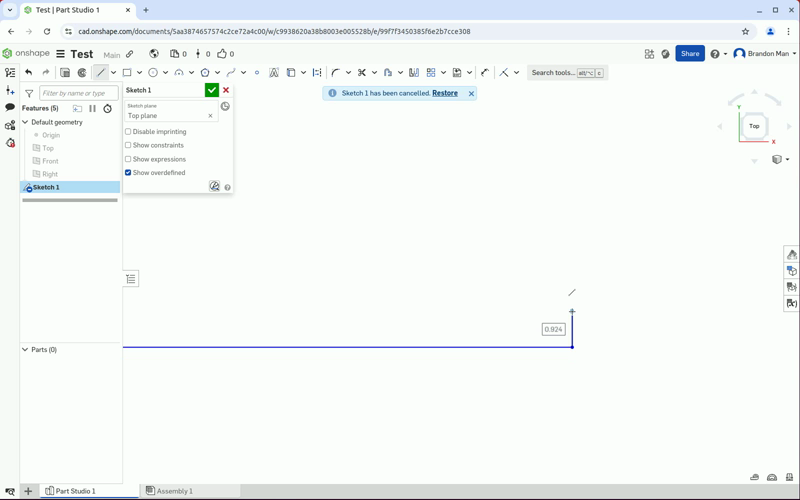
scroll(-6)
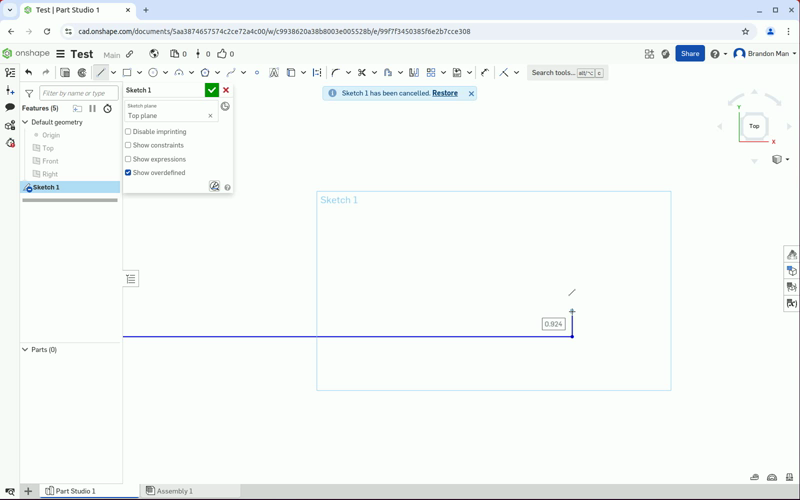
scroll(-6)
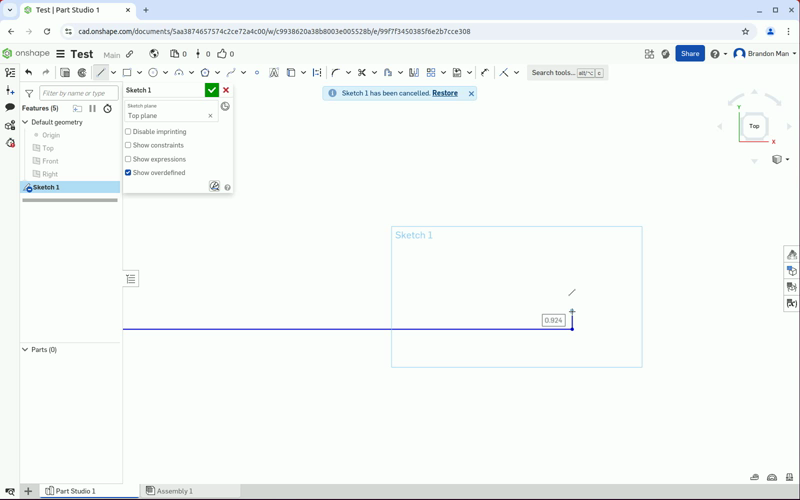
scroll(-6)
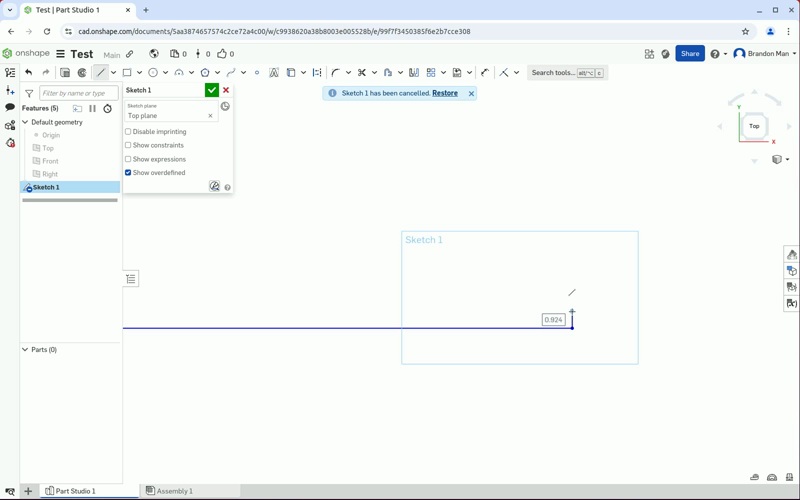
scroll(-6)
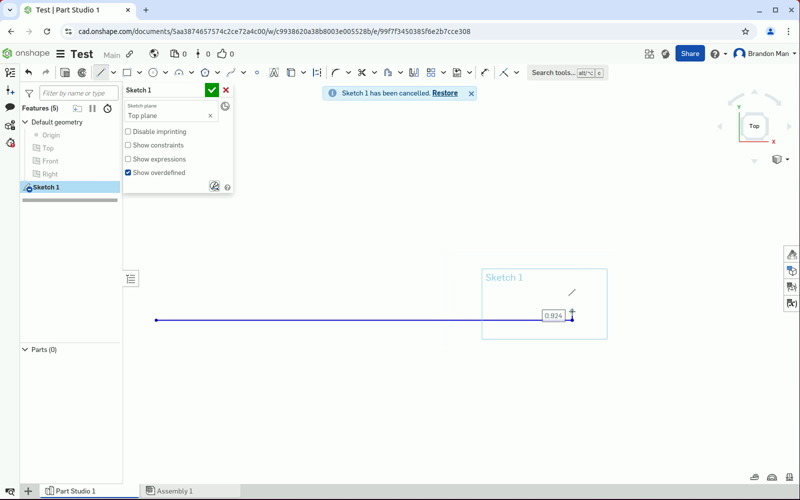
scroll(-6)
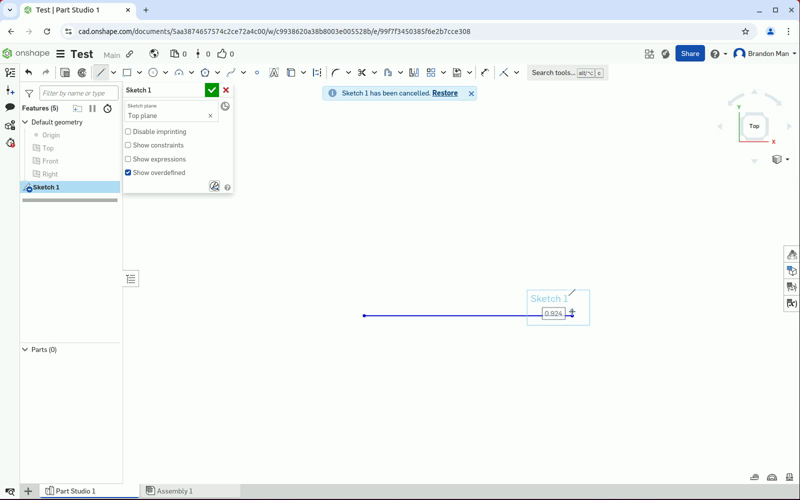
key_up(shift)
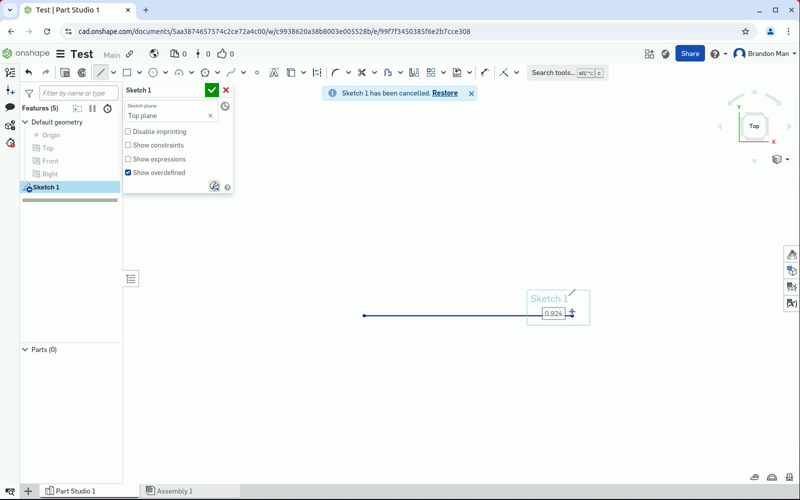
key_down(shift)
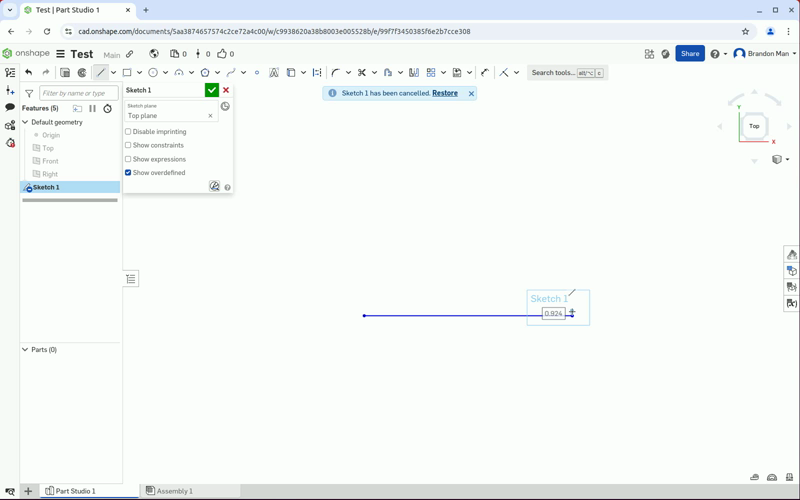
mouse_move(364, 311)
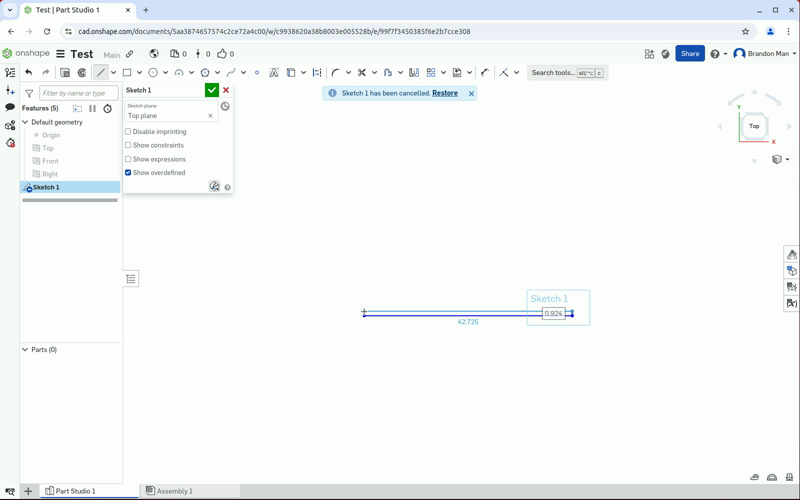
scroll(6)
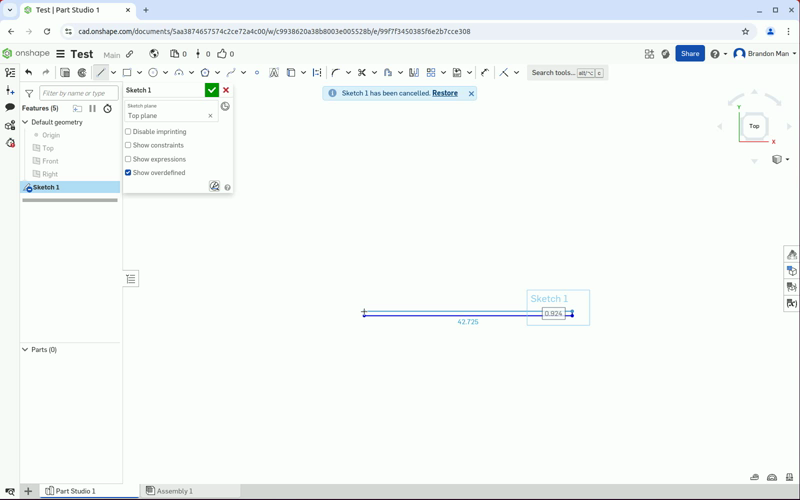
scroll(6)
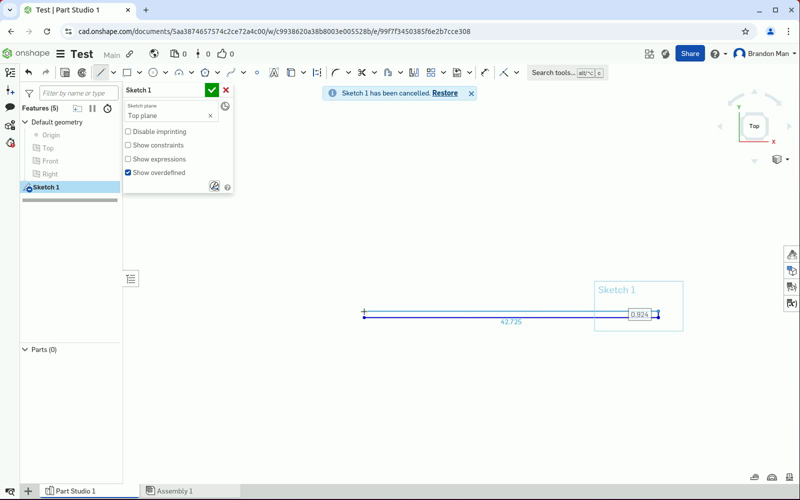
scroll(6)
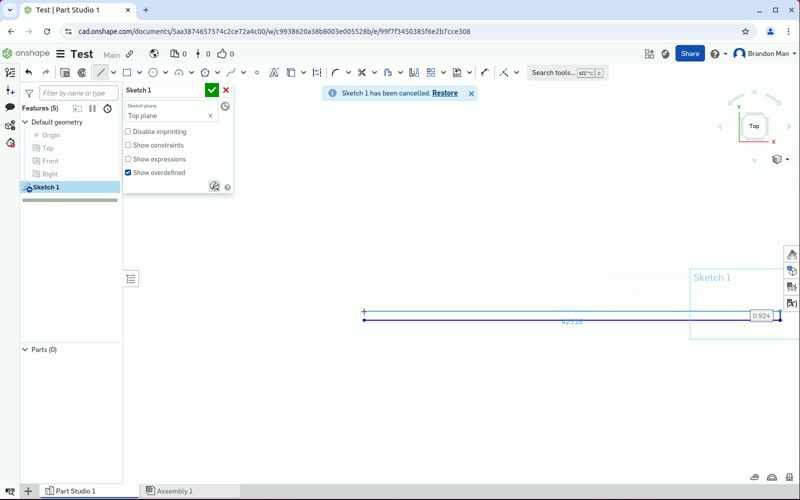
scroll(6)
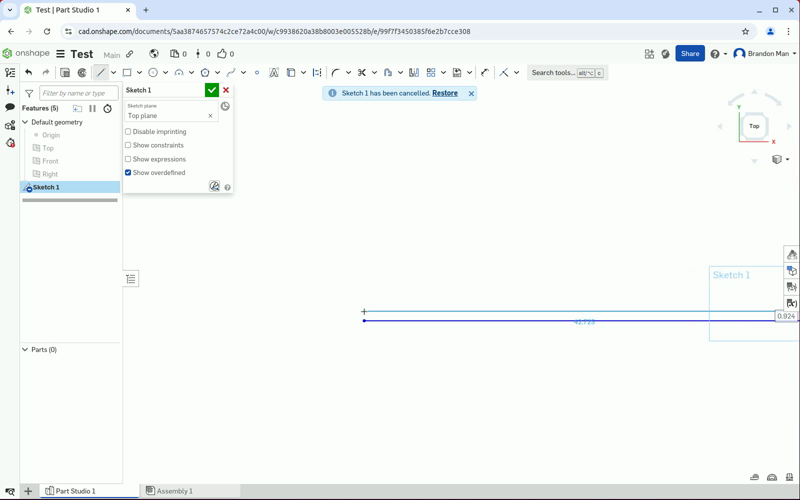
scroll(6)
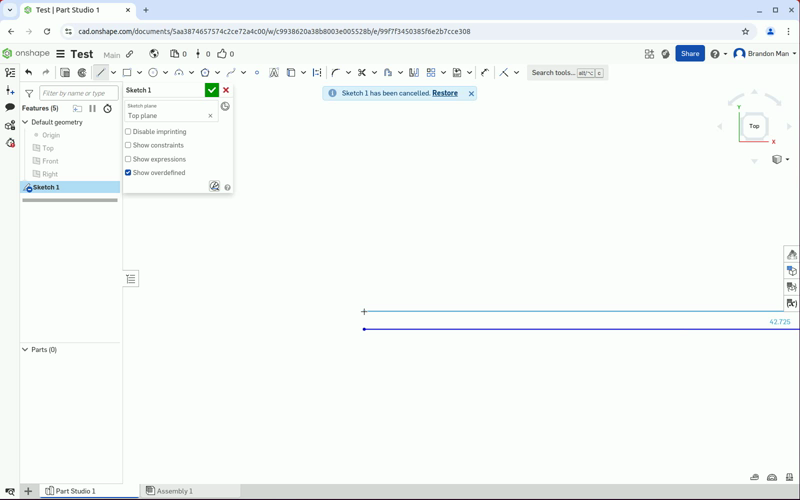
scroll(6)
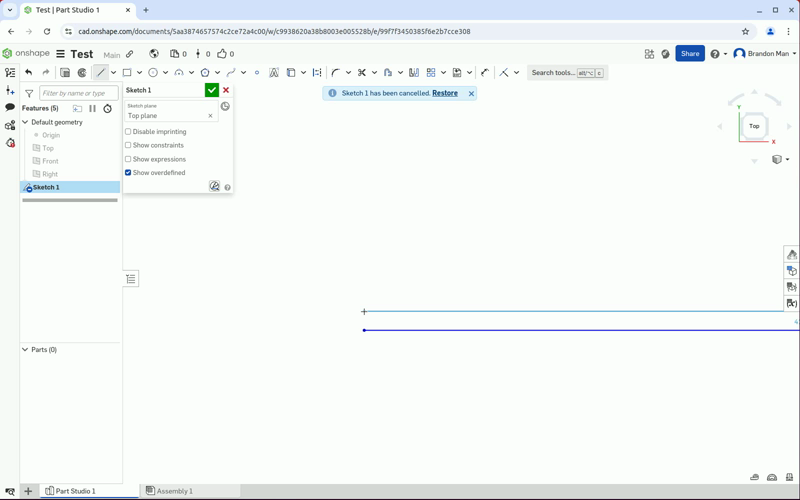
scroll(6)
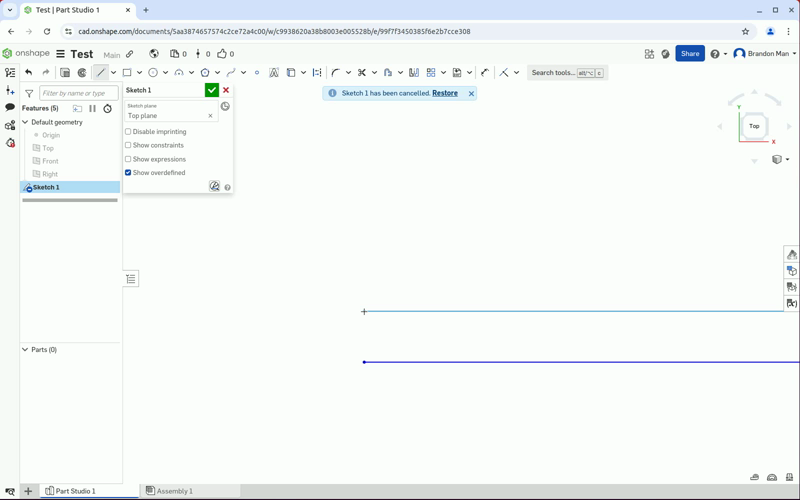
click(364, 311)
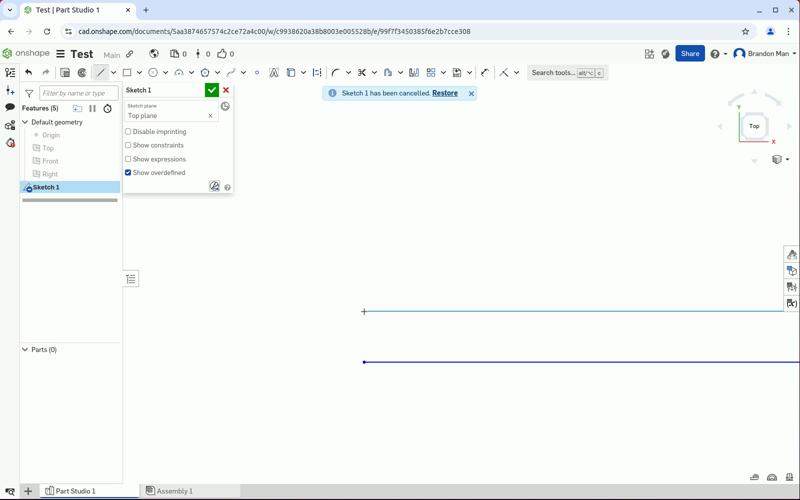
scroll(-6)
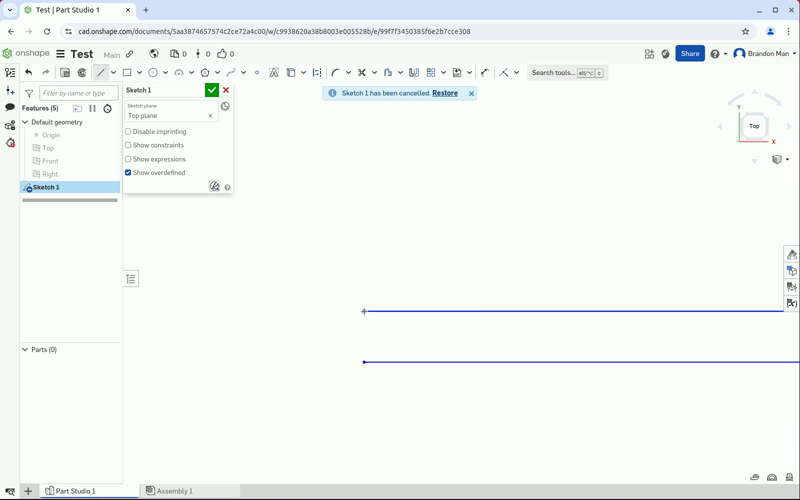
scroll(-6)
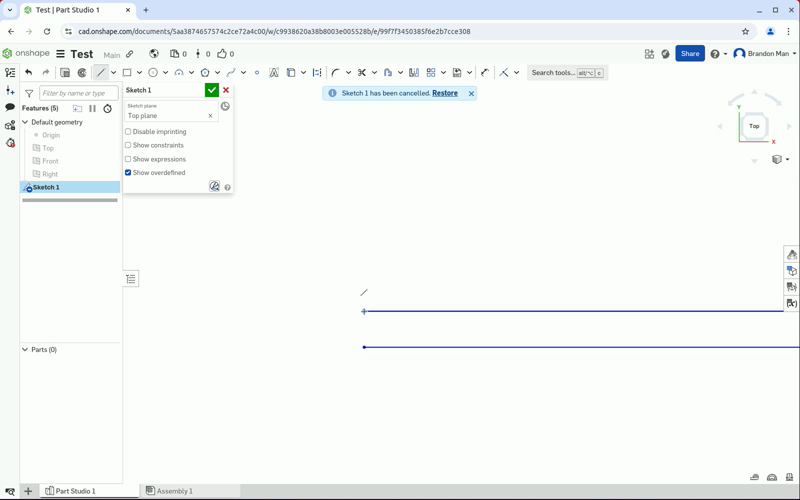
scroll(-6)
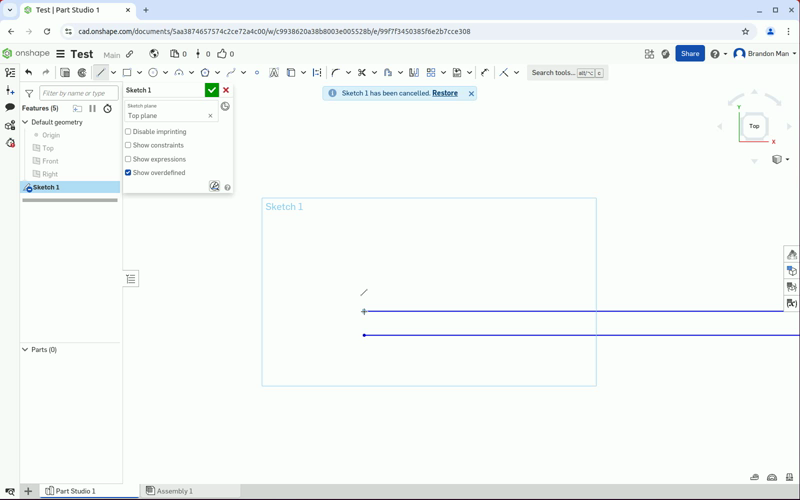
scroll(-6)
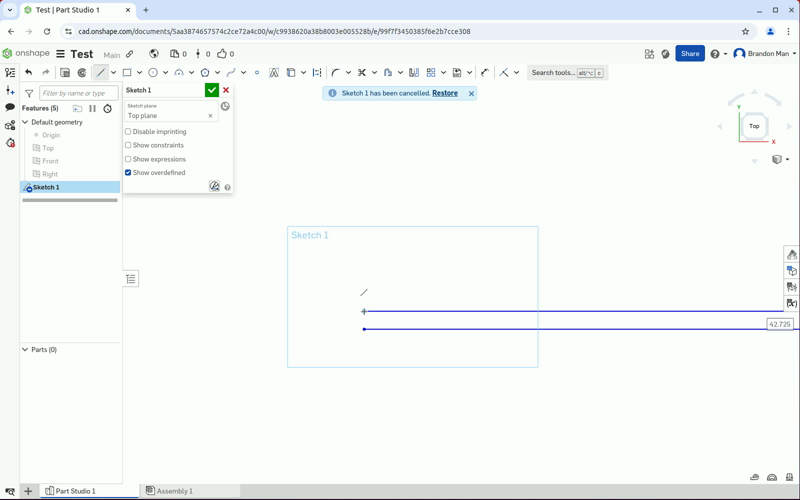
scroll(-6)
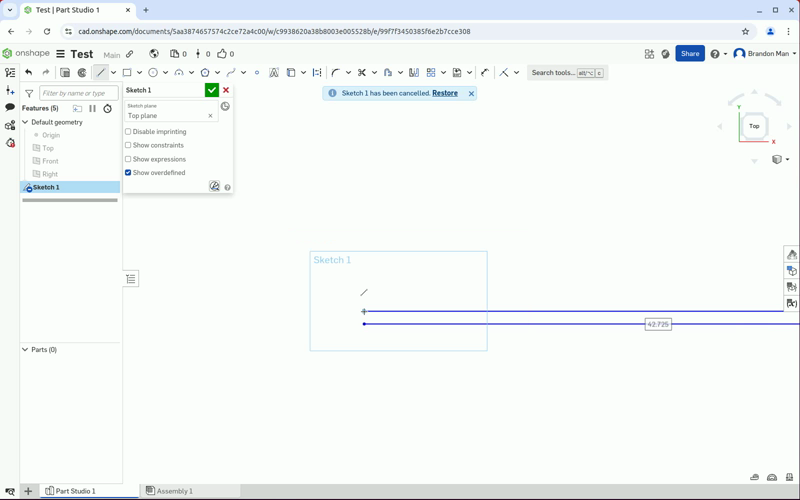
scroll(-6)
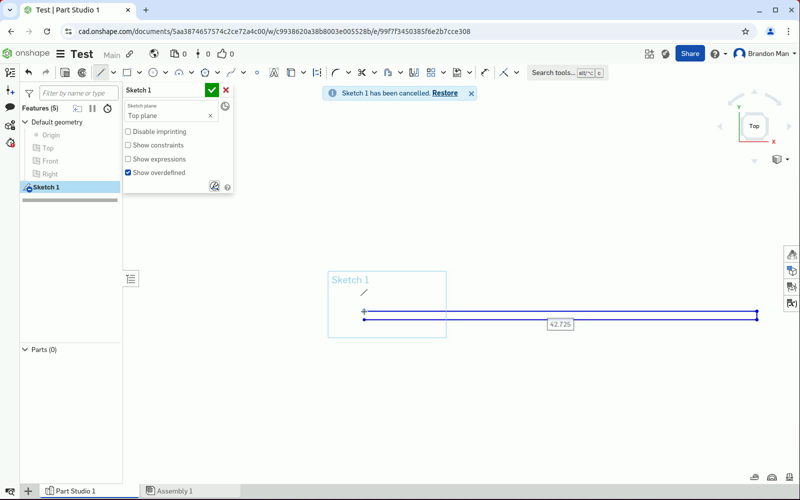
scroll(-6)
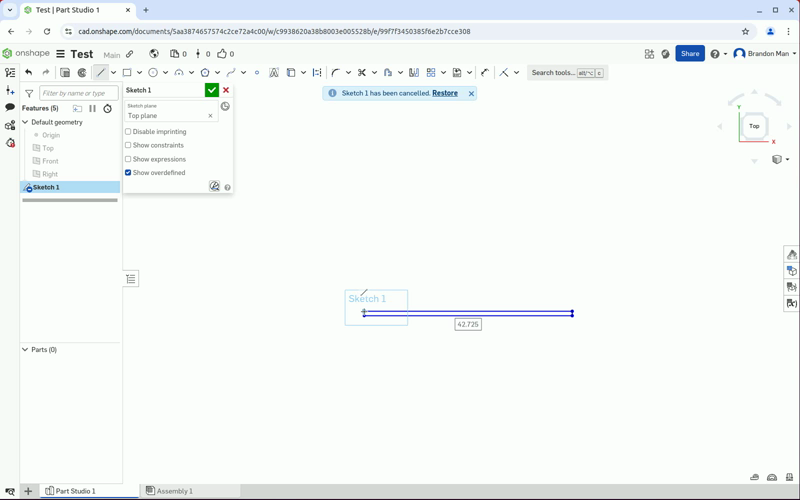
key_up(shift)
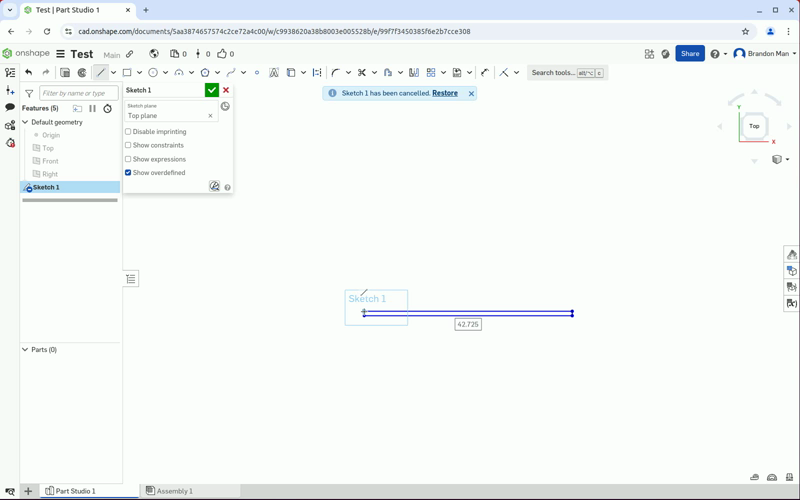
mouse_move(394, 311)
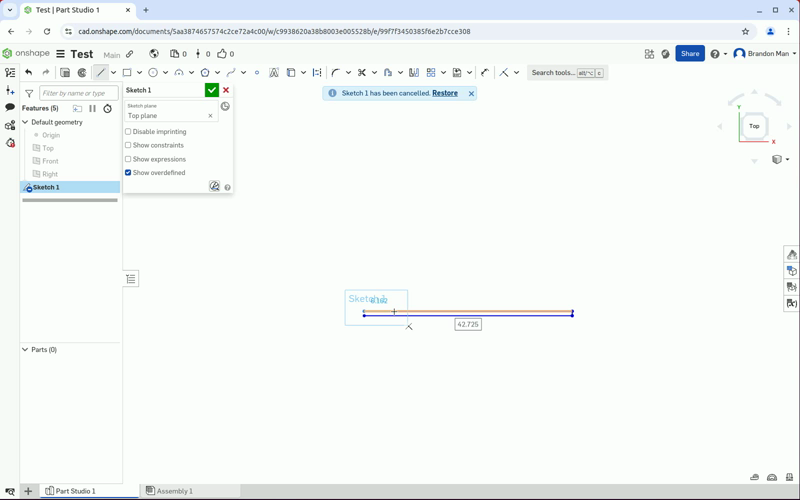
key_down(shift)
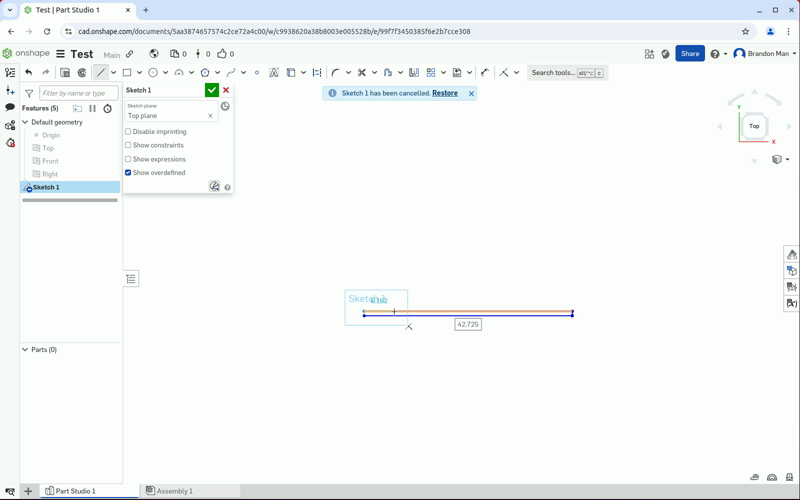
mouse_move(364, 315)
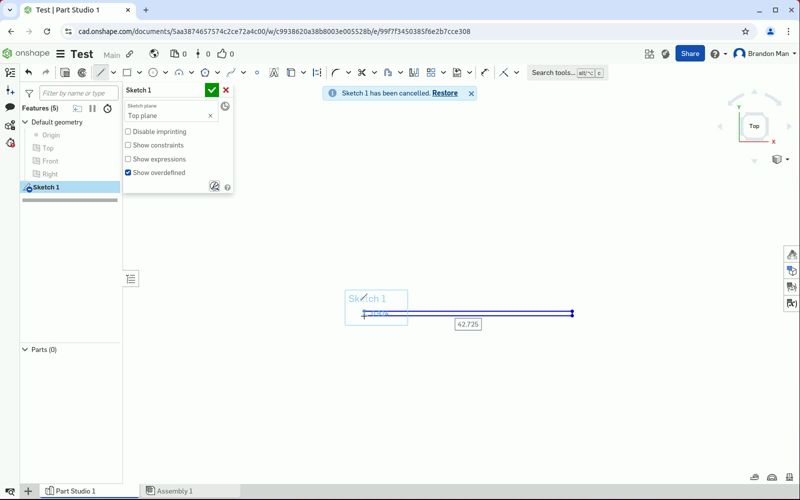
scroll(6)
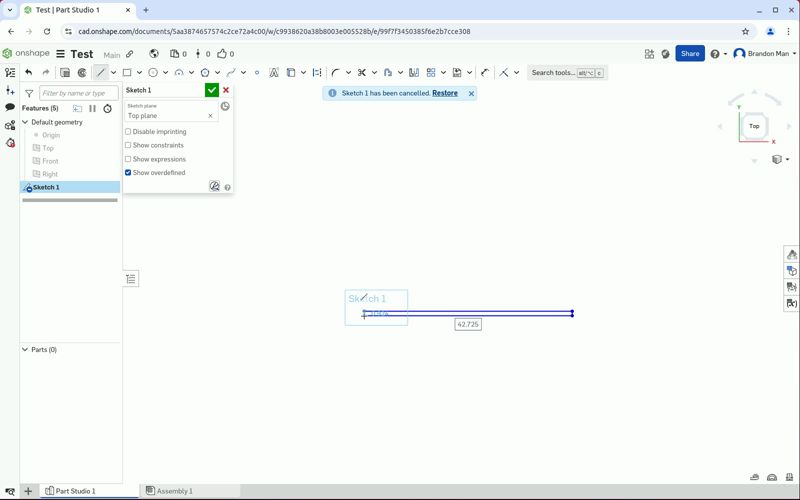
scroll(6)
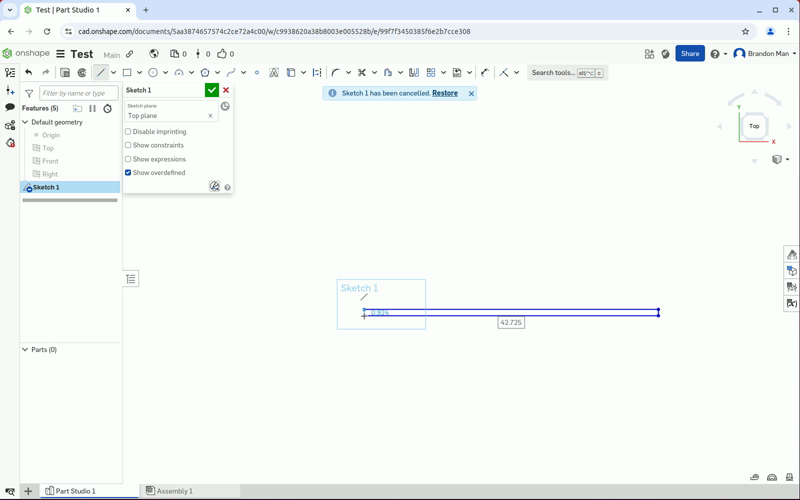
scroll(6)
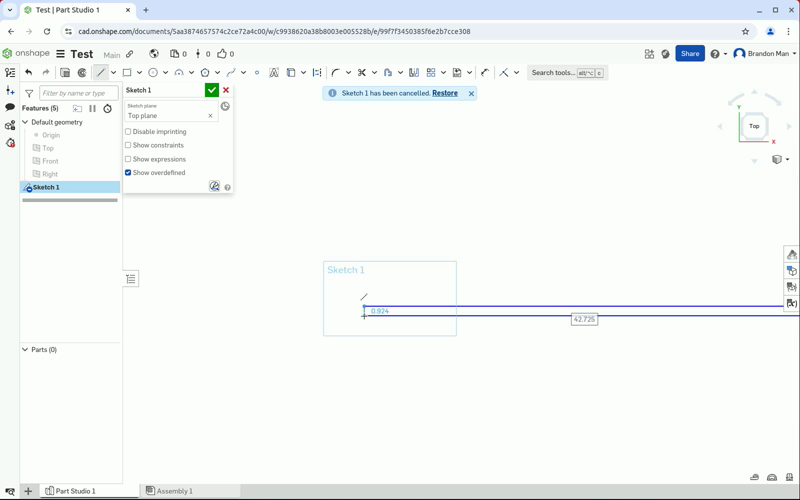
scroll(6)
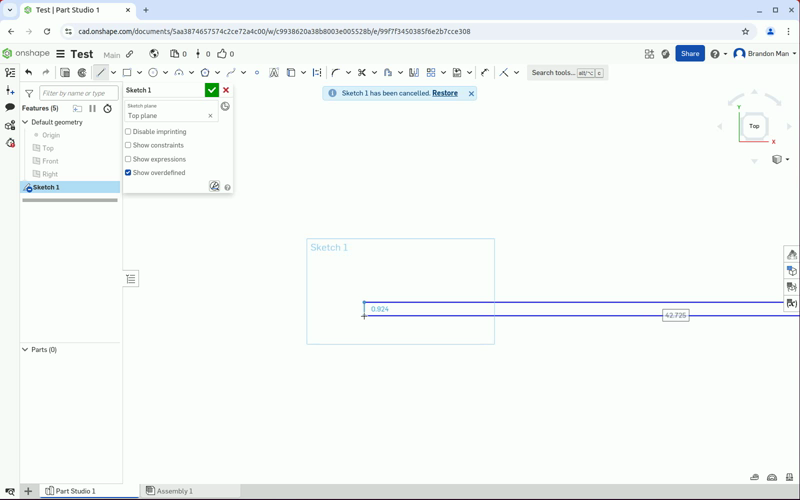
scroll(6)
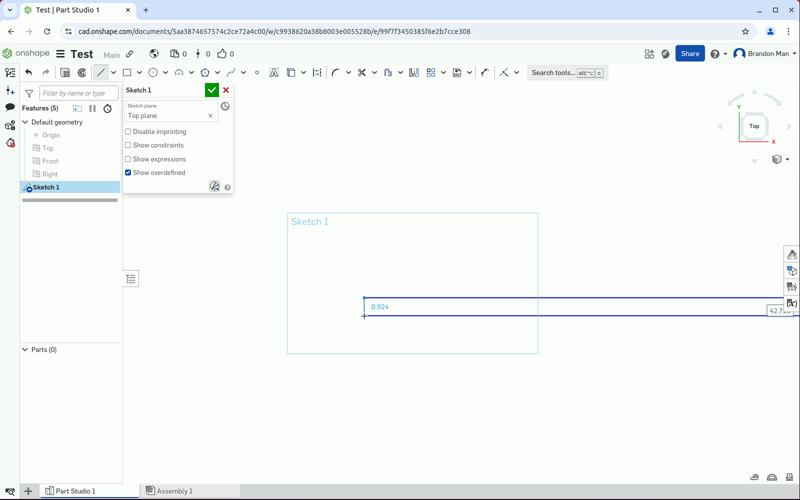
scroll(6)
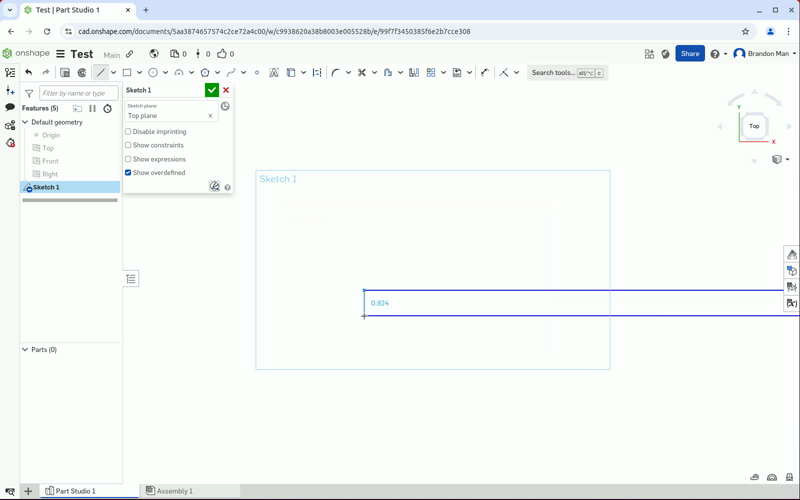
scroll(6)
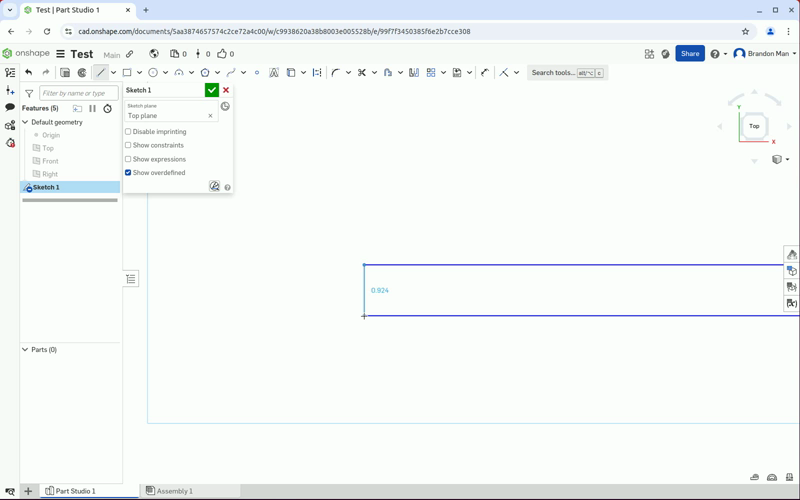
key_up(shift)
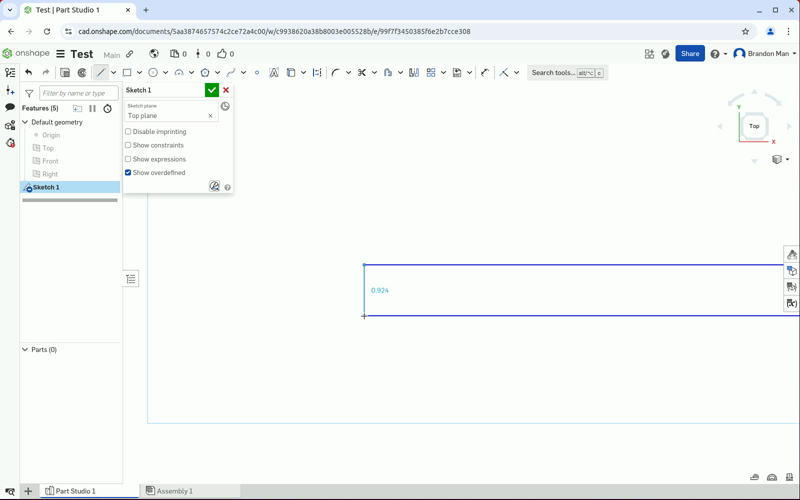
click(364, 315)
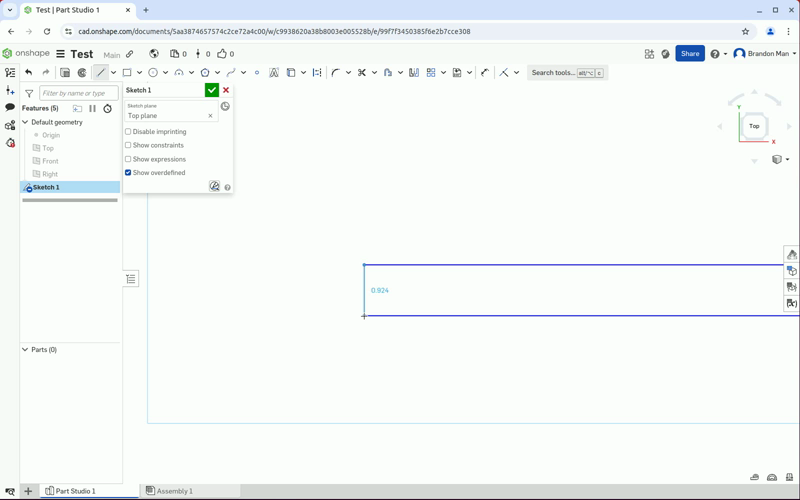
scroll(-6)
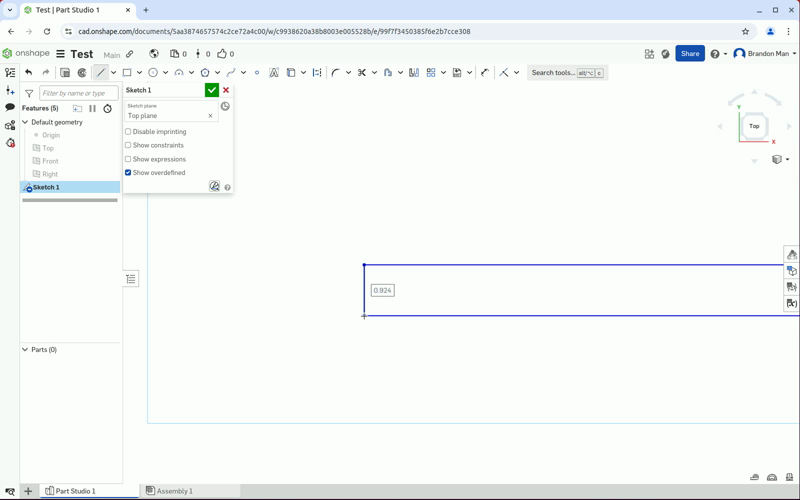
scroll(-6)
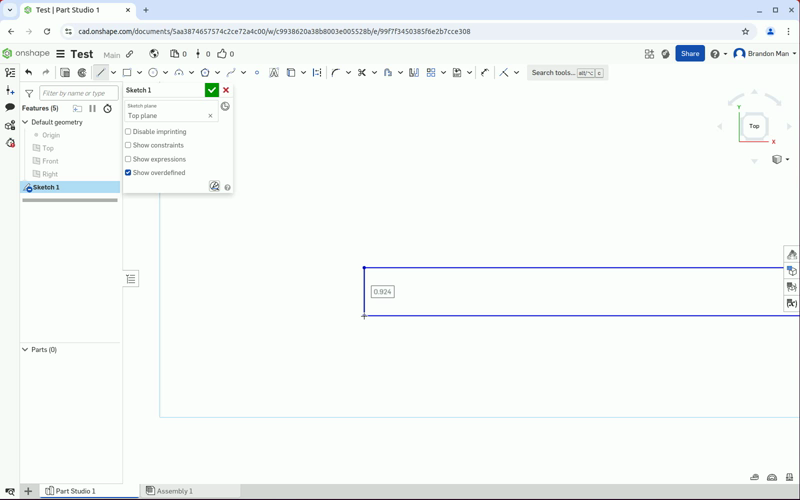
scroll(-6)
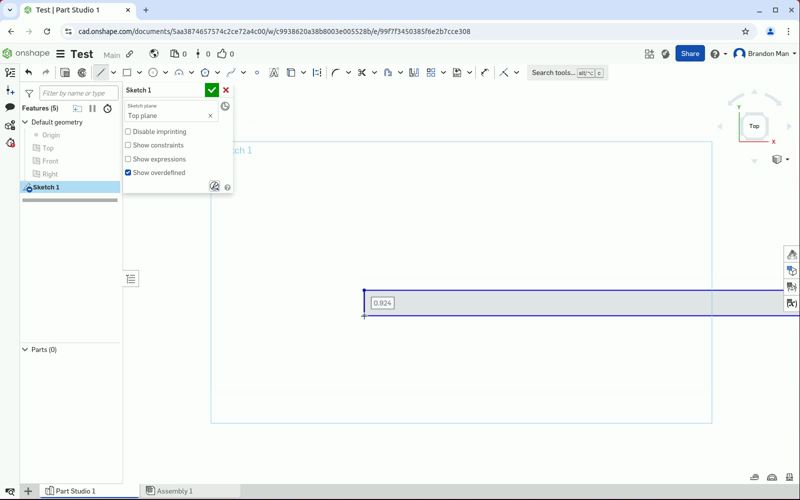
scroll(-6)
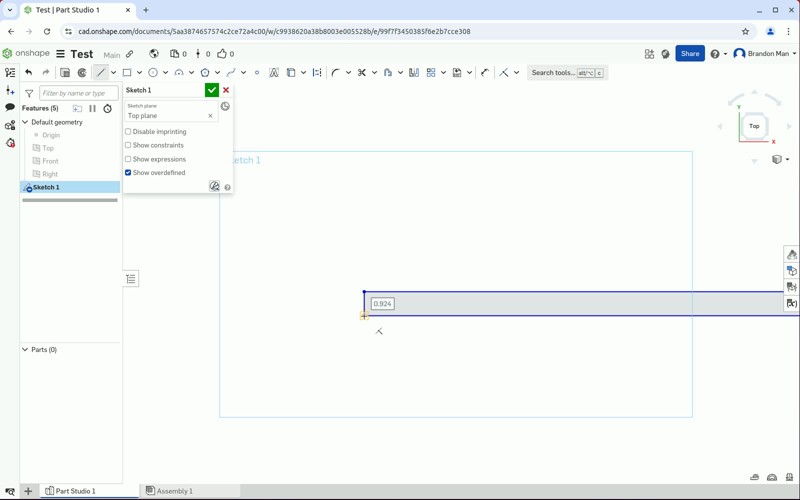
scroll(-6)
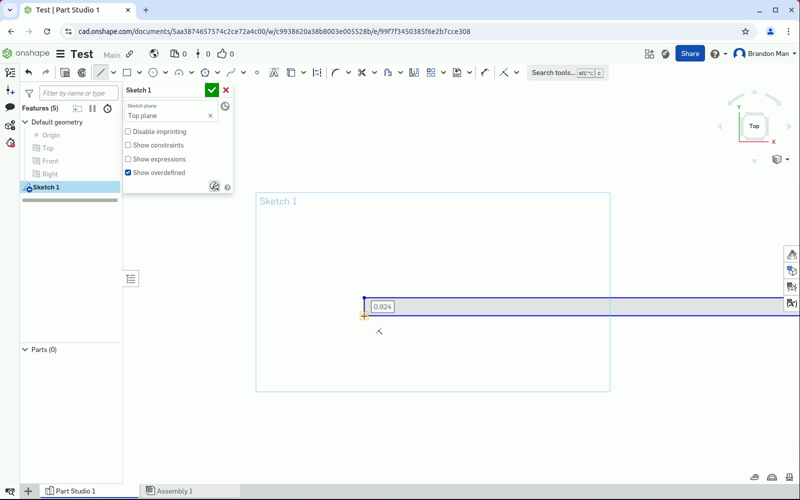
scroll(-6)
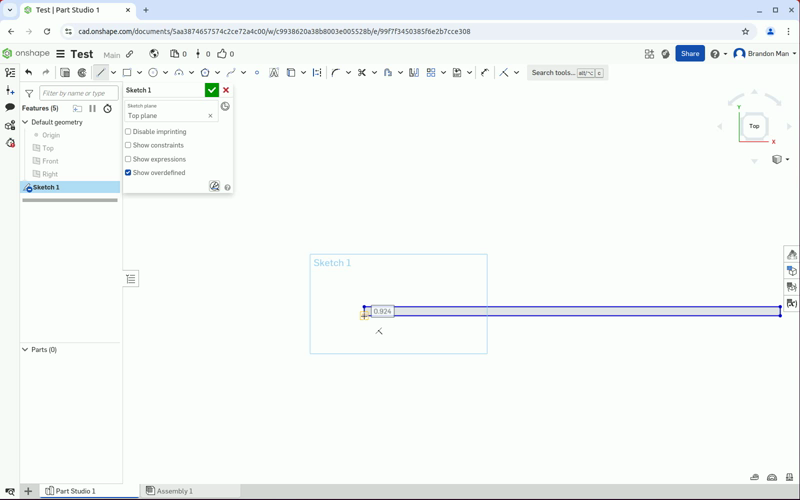
scroll(-6)
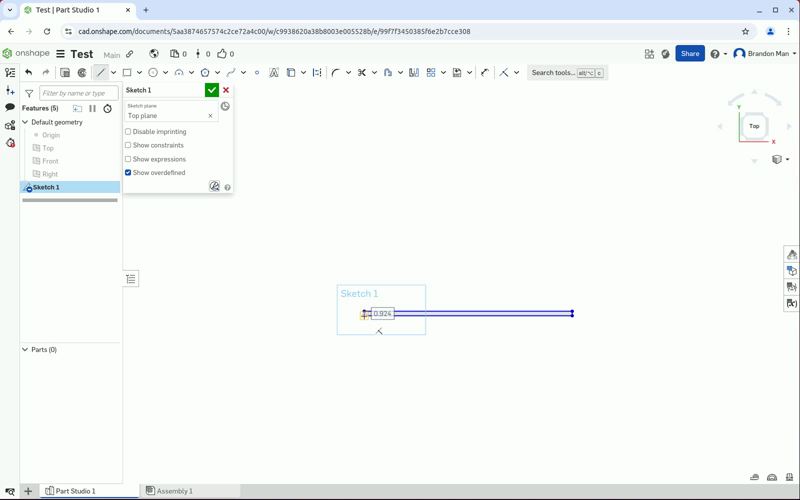
key(esc)
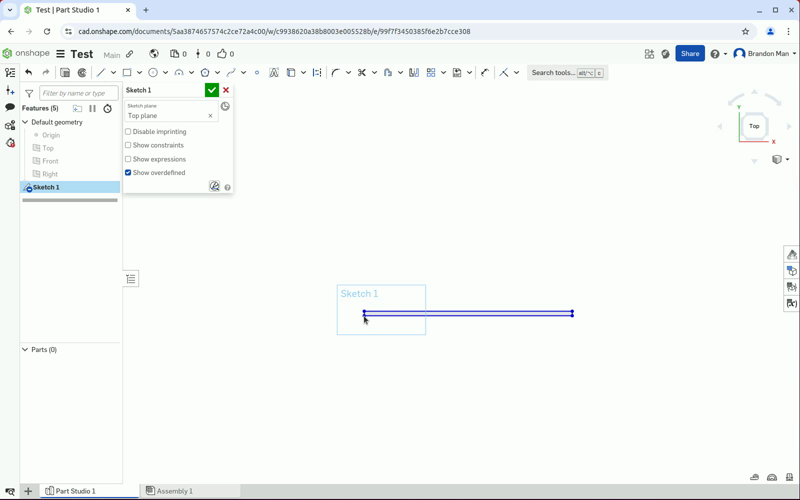
mouse_move(445, 312)
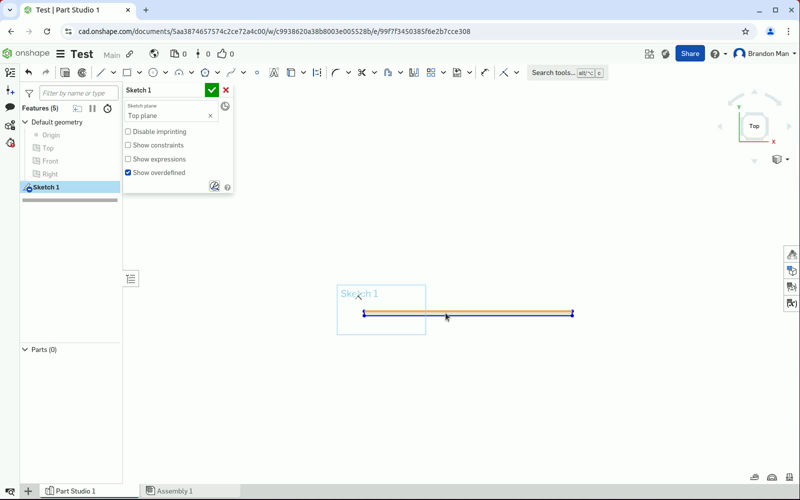
scroll(6)
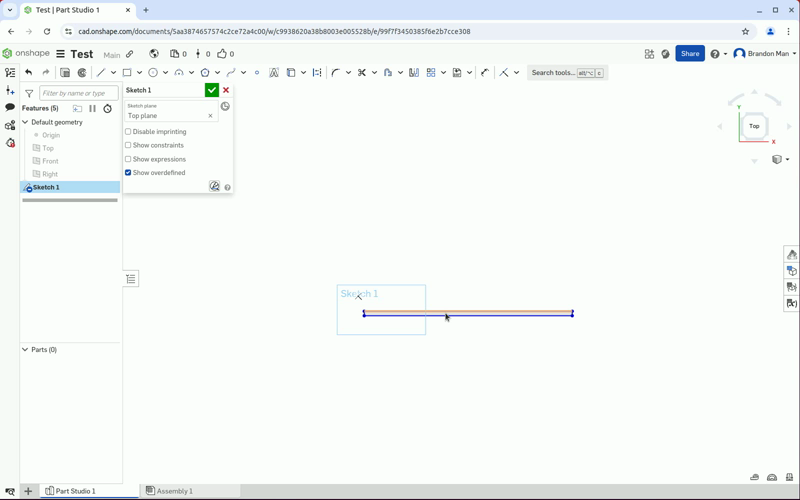
scroll(6)
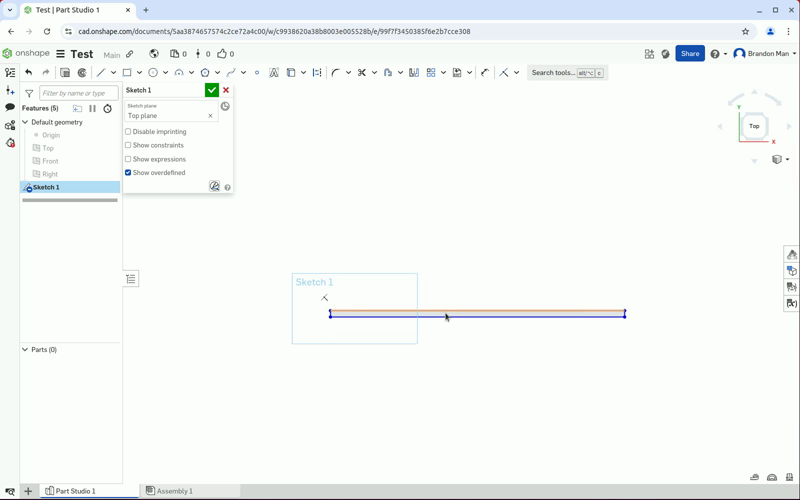
scroll(6)
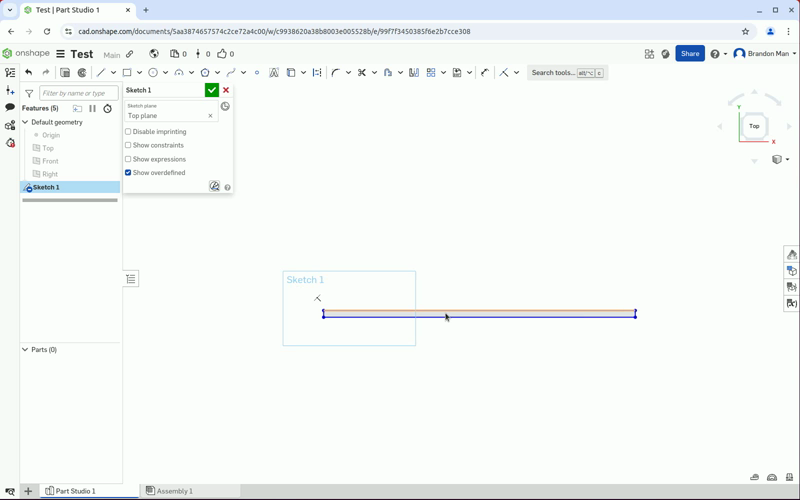
scroll(6)
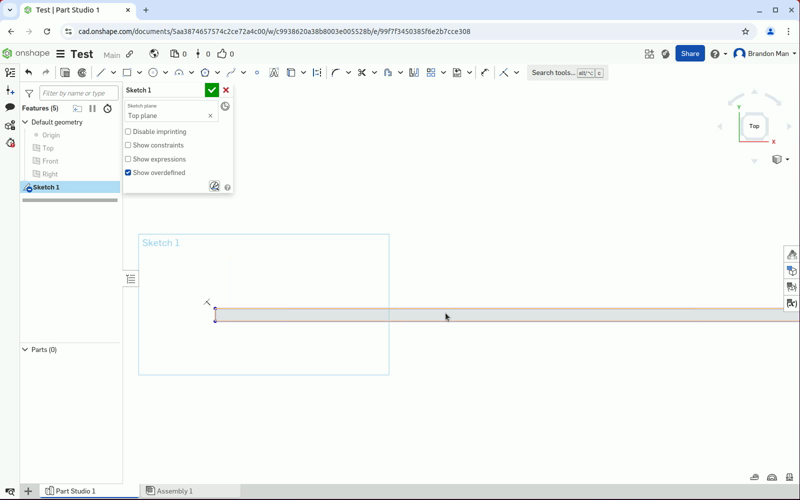
scroll(6)
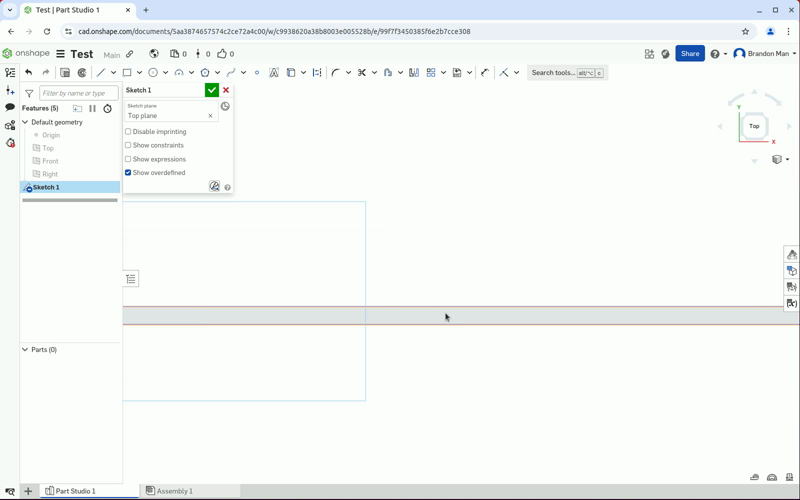
scroll(6)
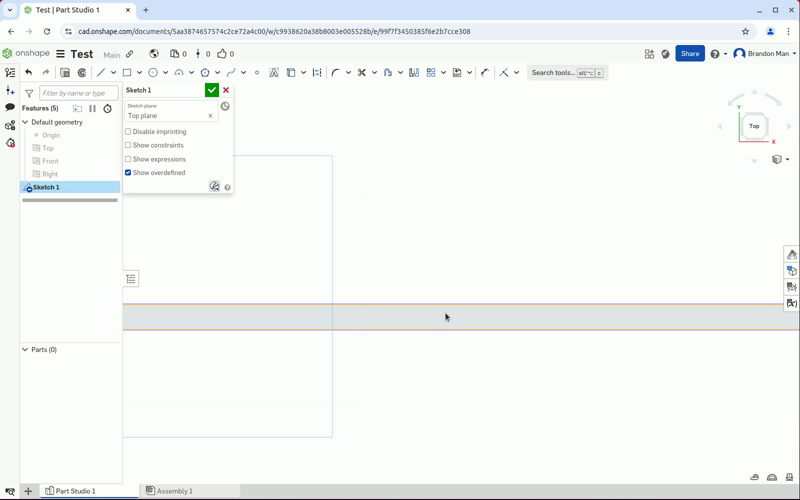
scroll(6)
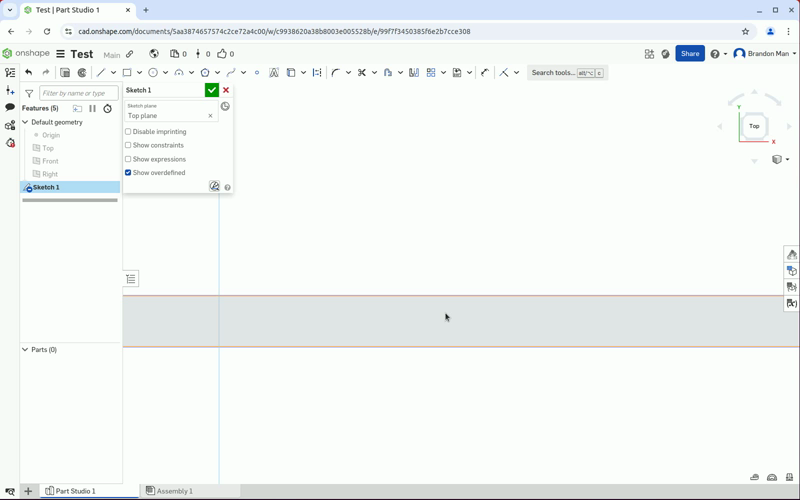
click(445, 312)
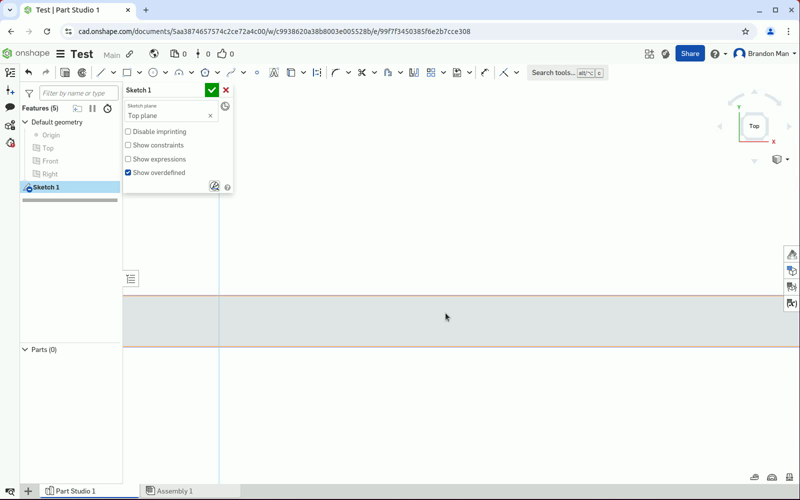
scroll(-6)
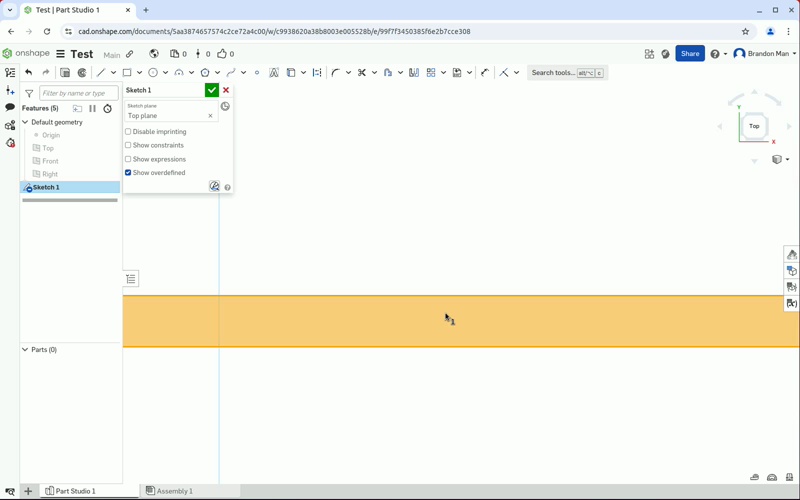
scroll(-6)
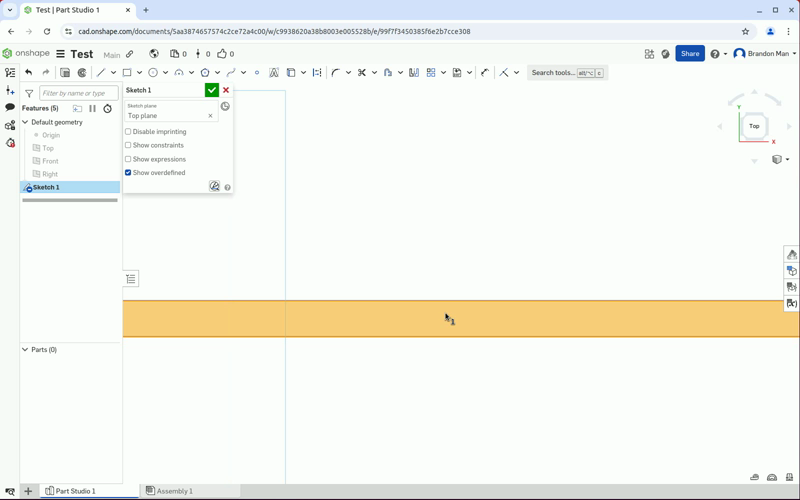
scroll(-6)
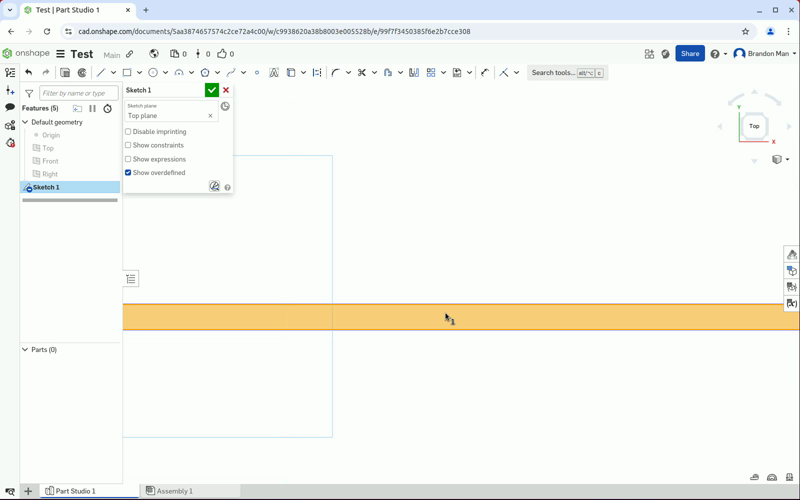
scroll(-6)
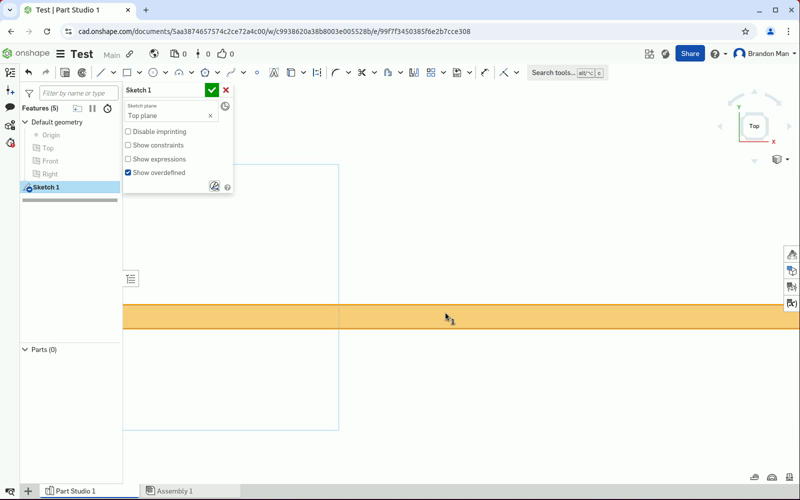
scroll(-6)
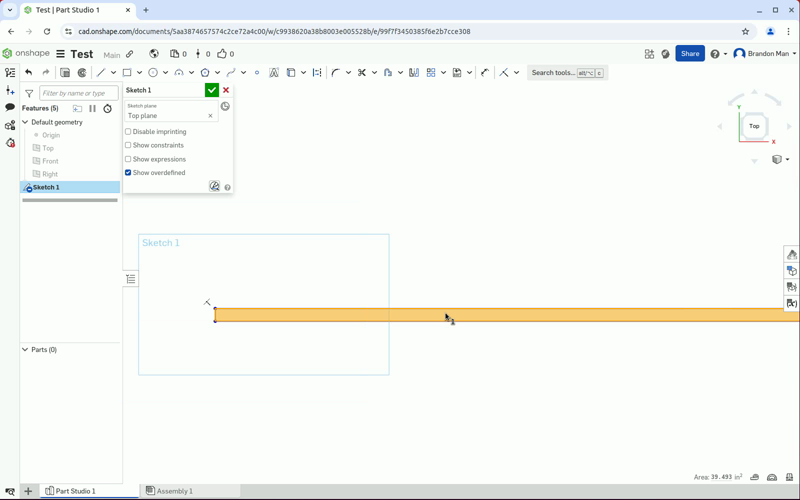
scroll(-6)
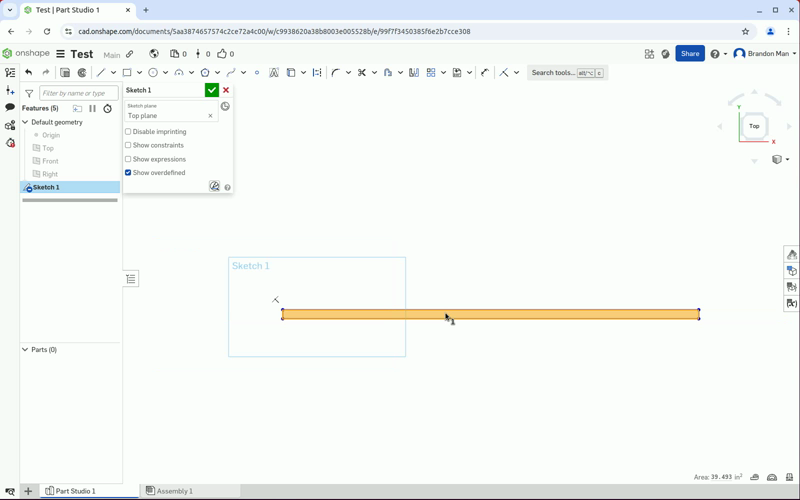
scroll(-6)
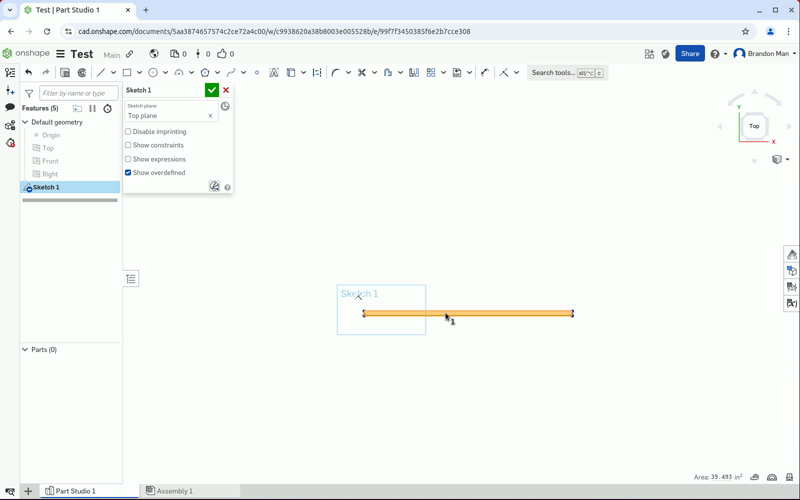
mouse_move(73, 352)
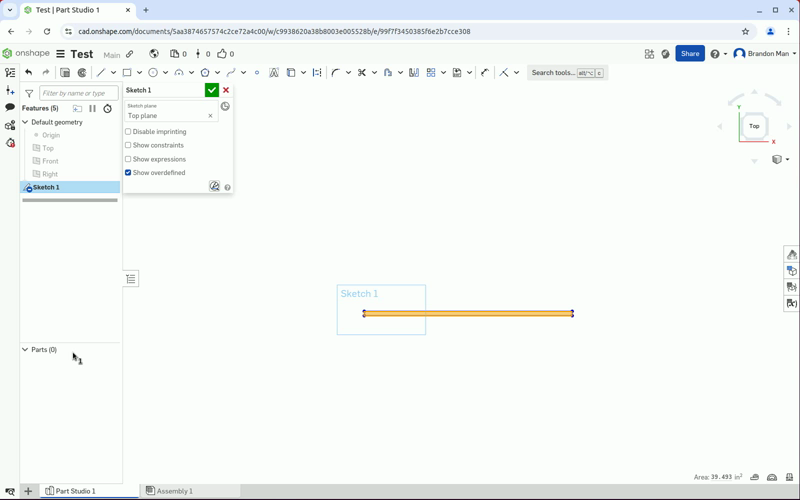
key(shift+y)
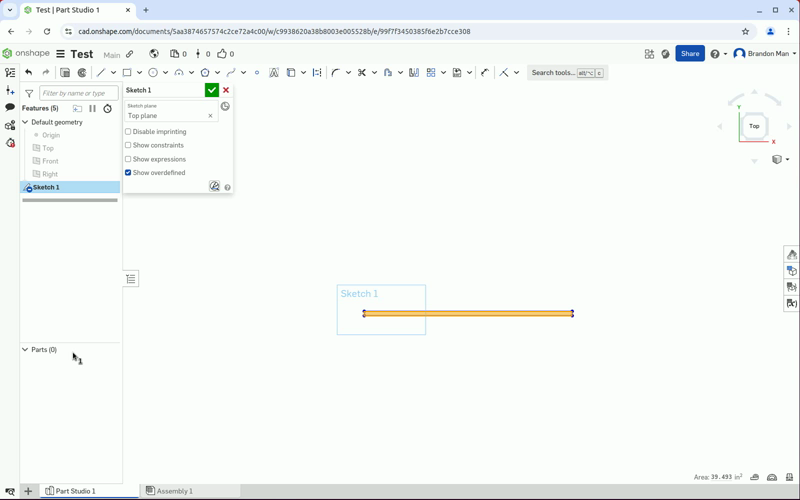
key(shift+e)
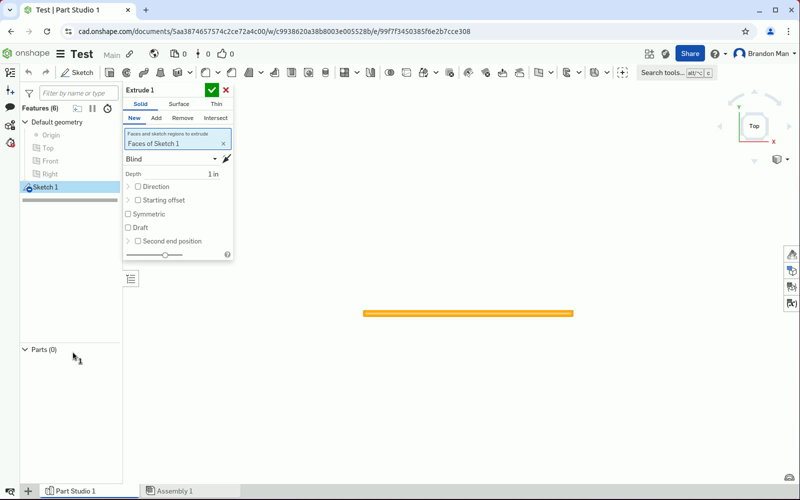
mouse_move(143, 106)
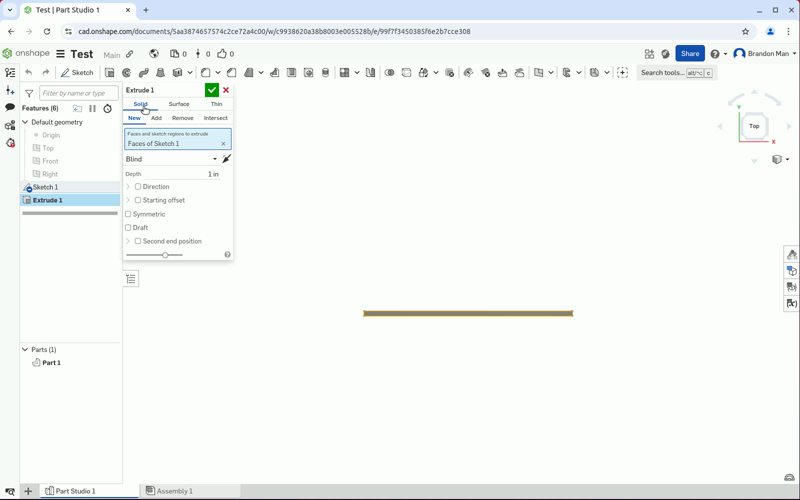
click(143, 106)
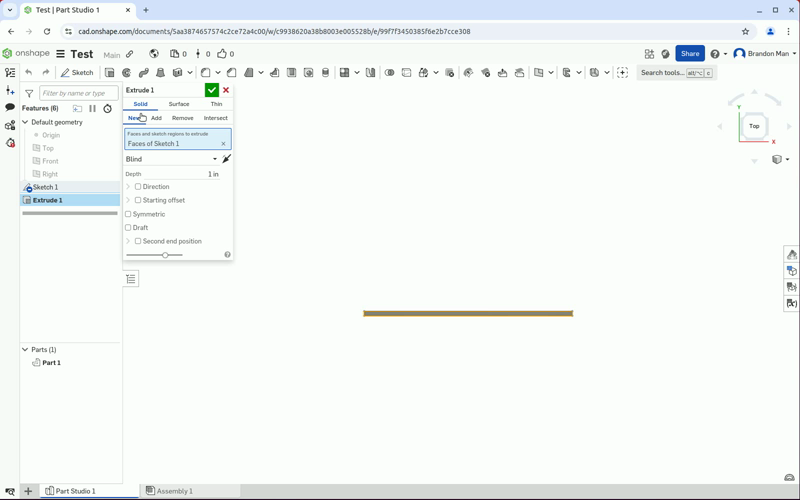
mouse_move(137, 120)
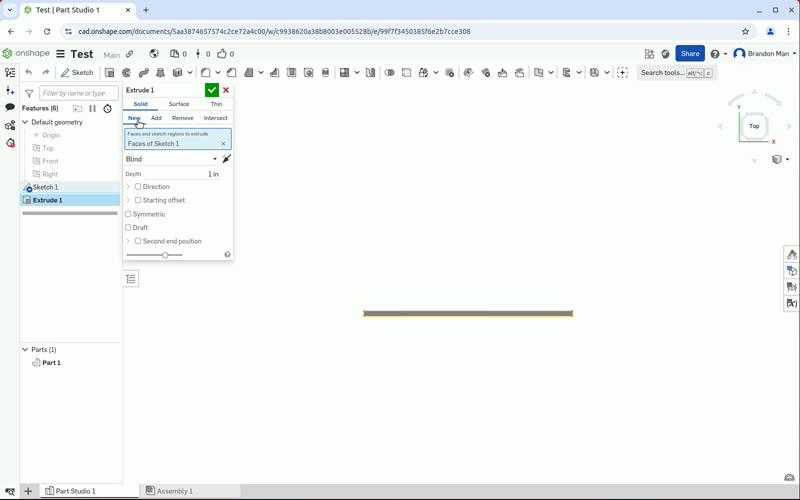
click(137, 120)
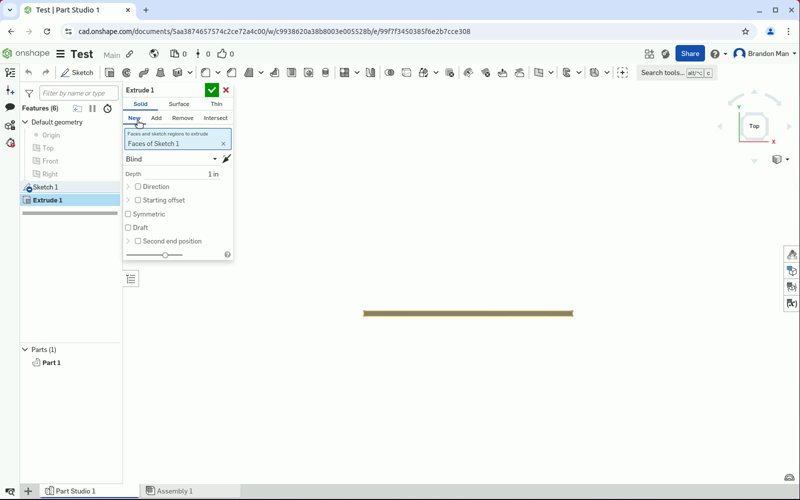
key(tab, 4)
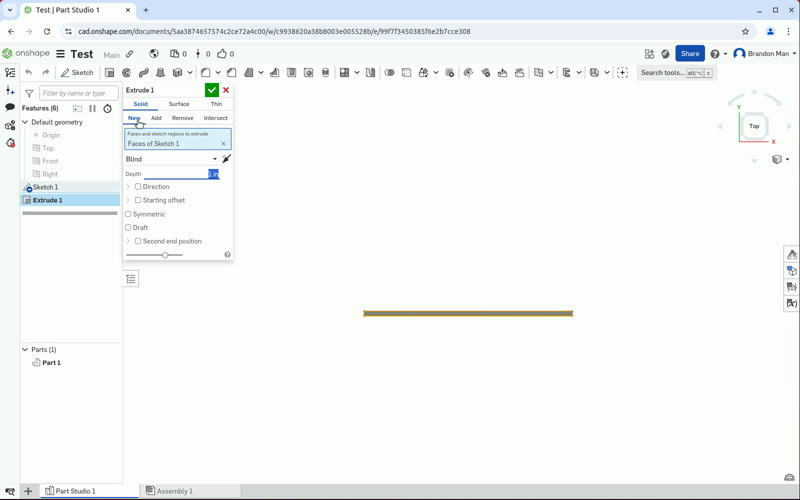
text(1.204)
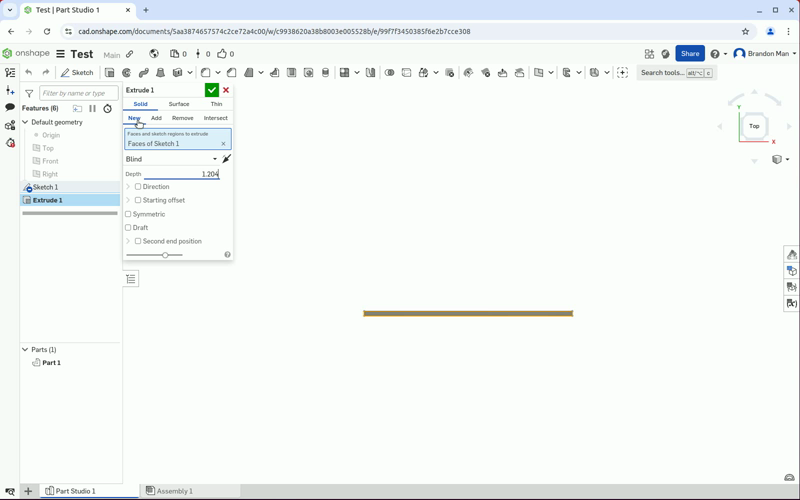
key(enter)
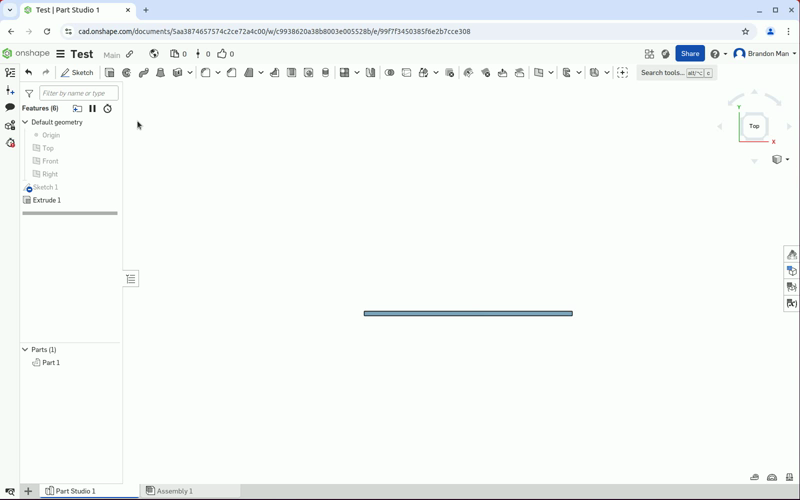
key(shift+h)
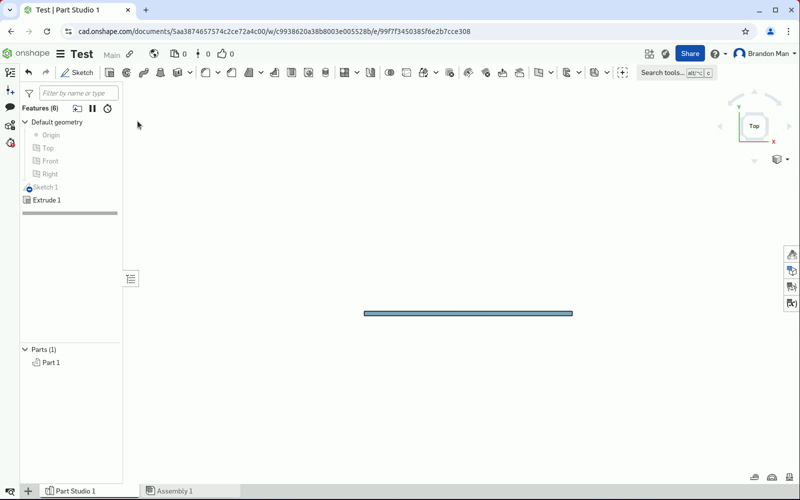
key(shift+h)
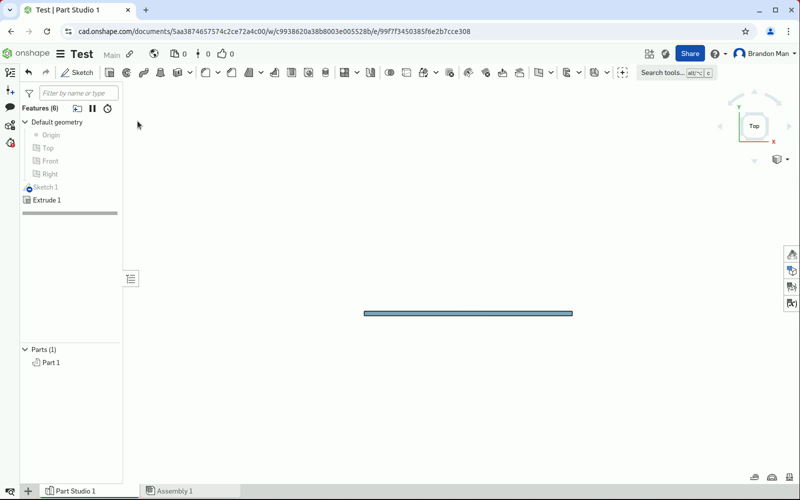
mouse_move(73, 189)
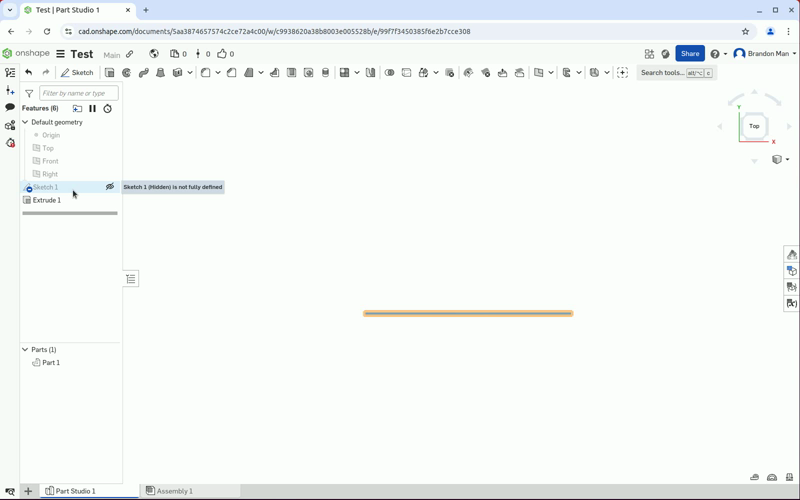
click(73, 189)
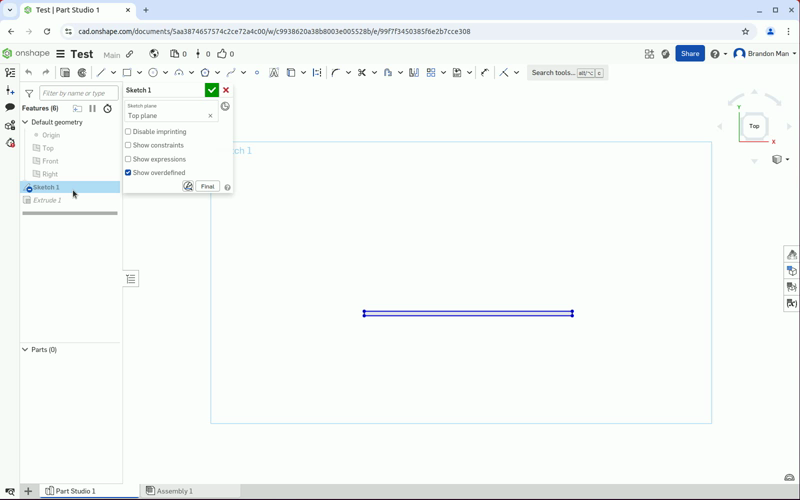
mouse_move(229, 92)
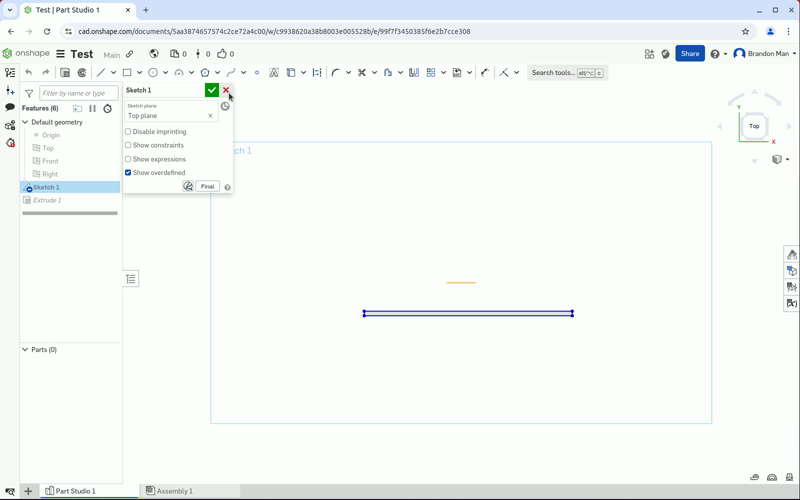
click(229, 92)
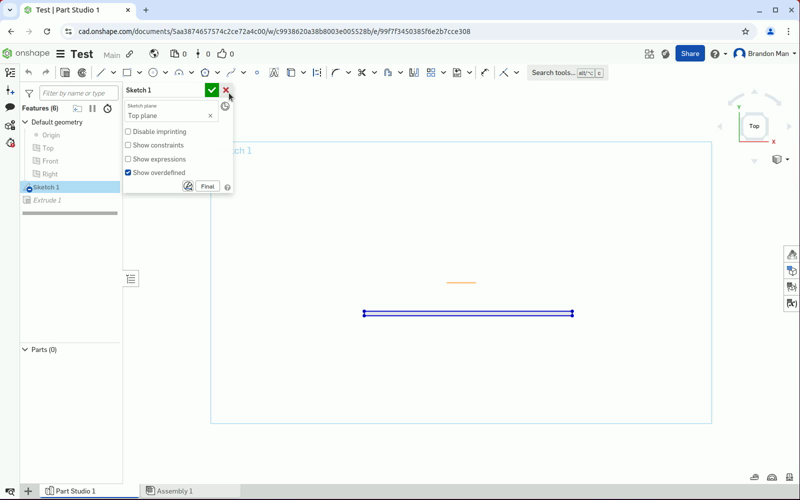
key(shift+s)
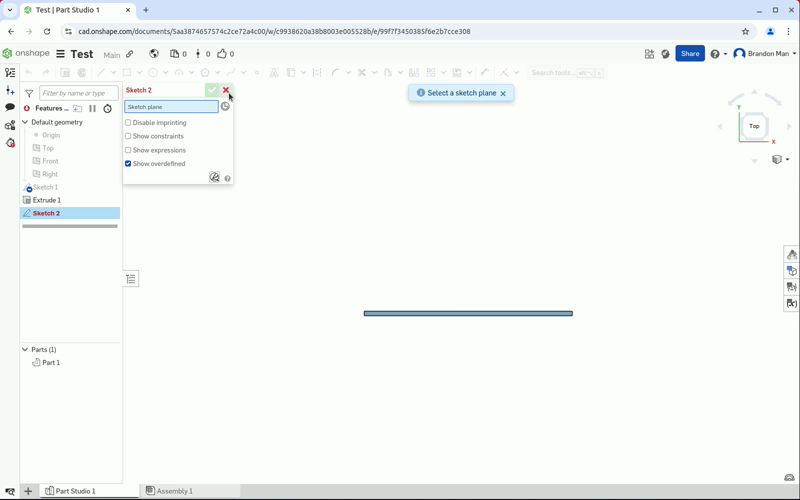
mouse_move(73, 150)
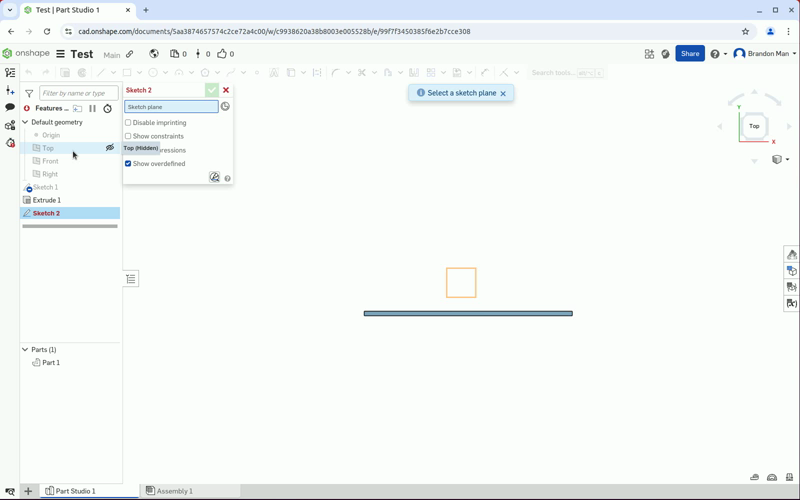
click(73, 150)
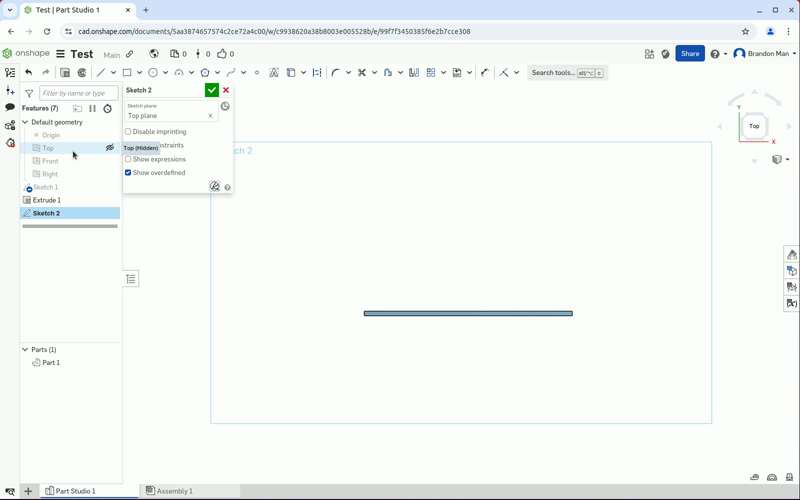
mouse_move(73, 352)
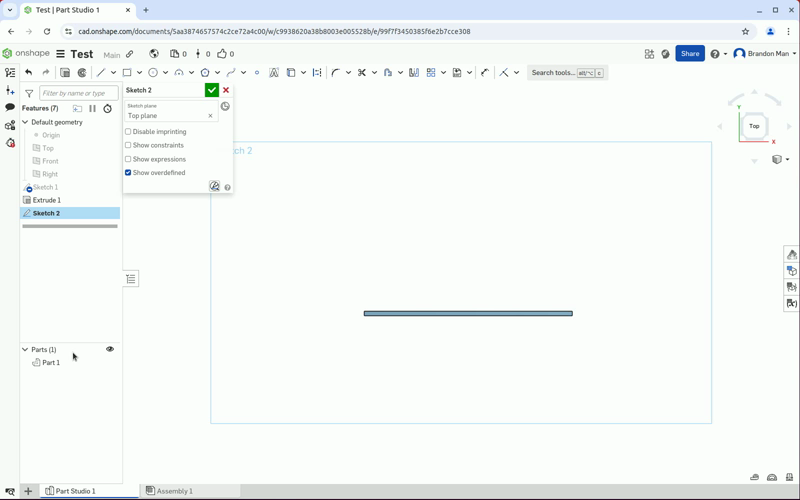
key(y)
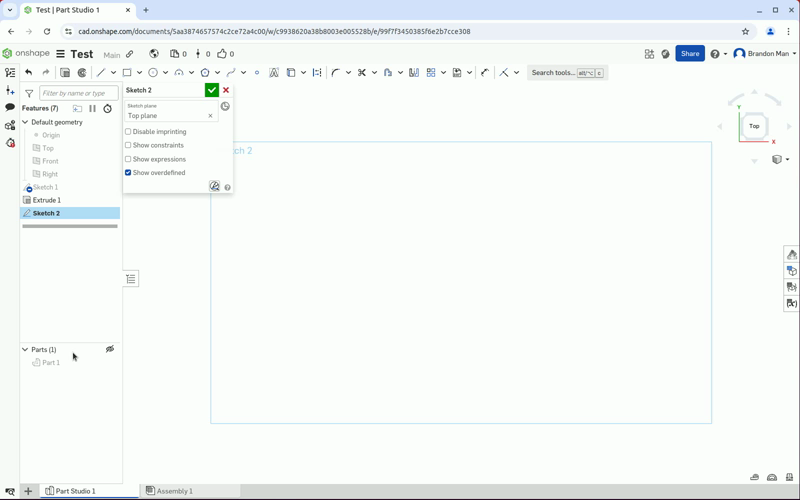
key(l)
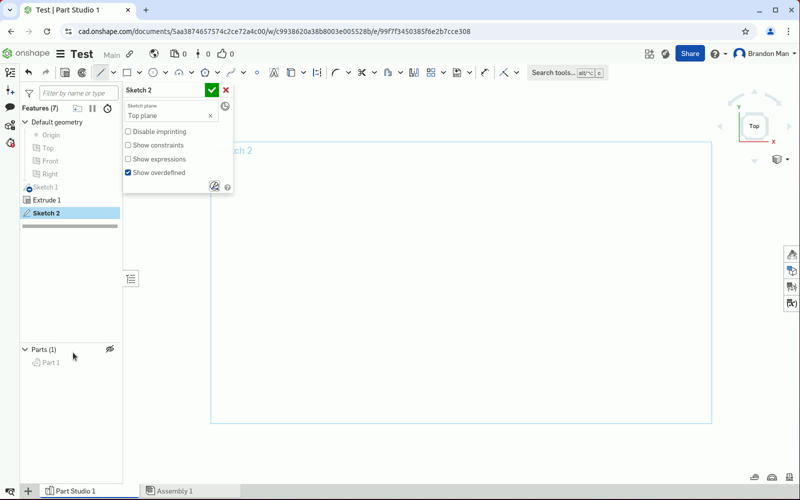
key_down(shift)
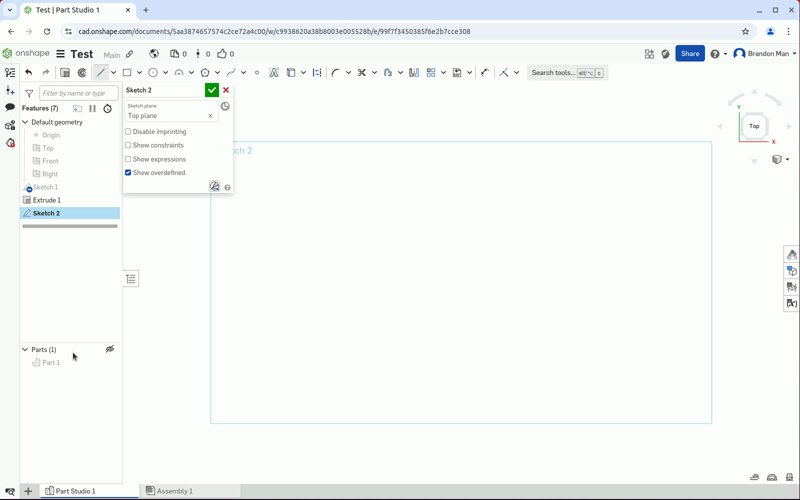
mouse_move(364, 267)
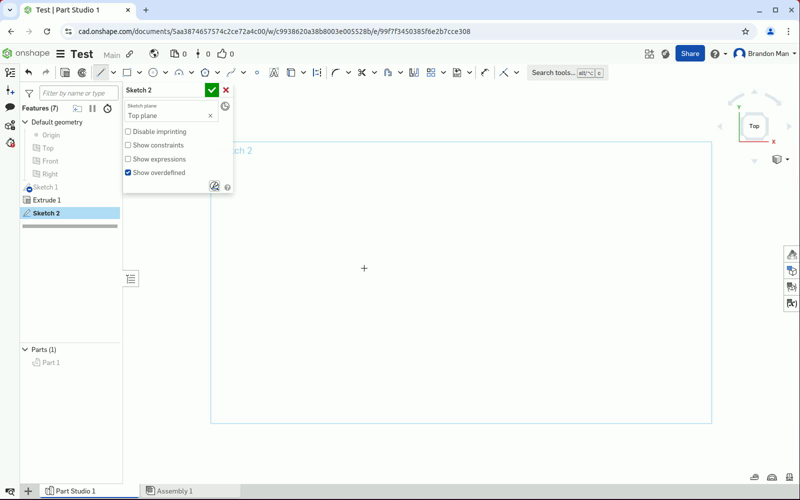
click(364, 267)
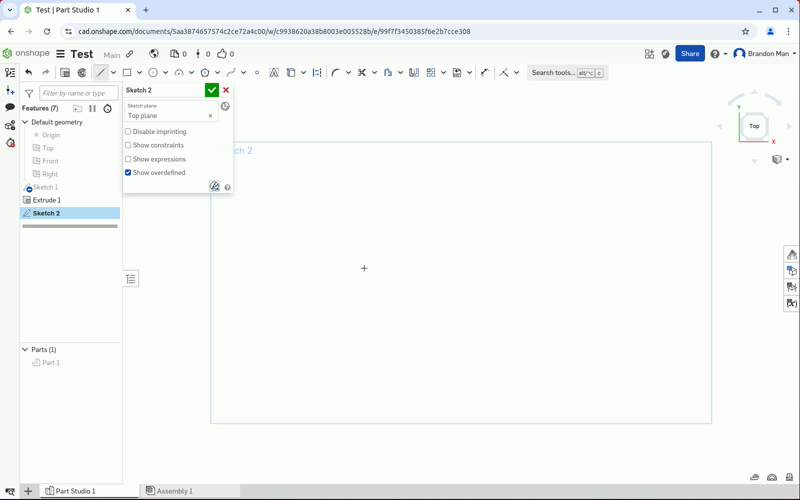
key_up(shift)
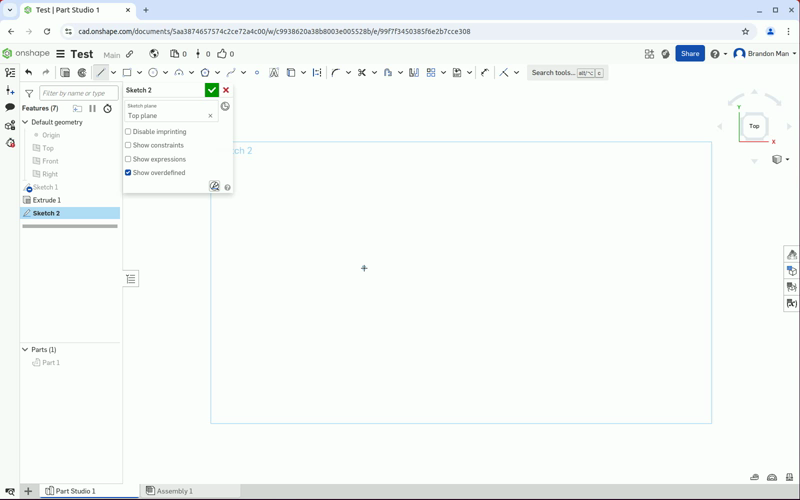
key_down(shift)
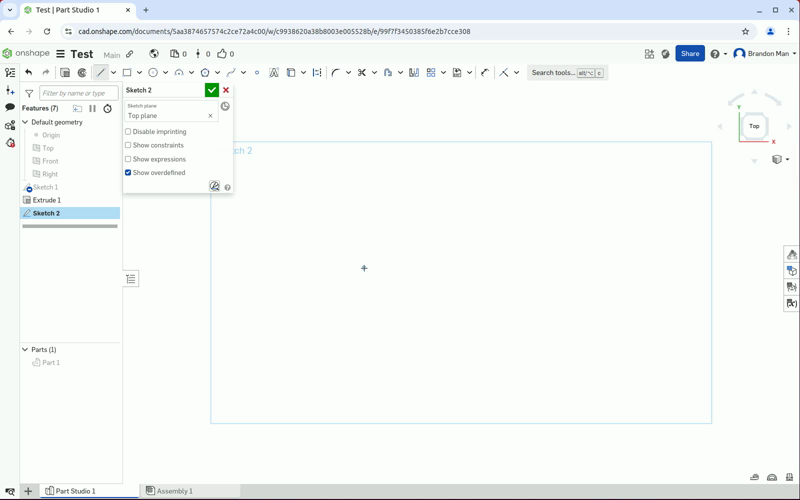
mouse_move(572, 267)
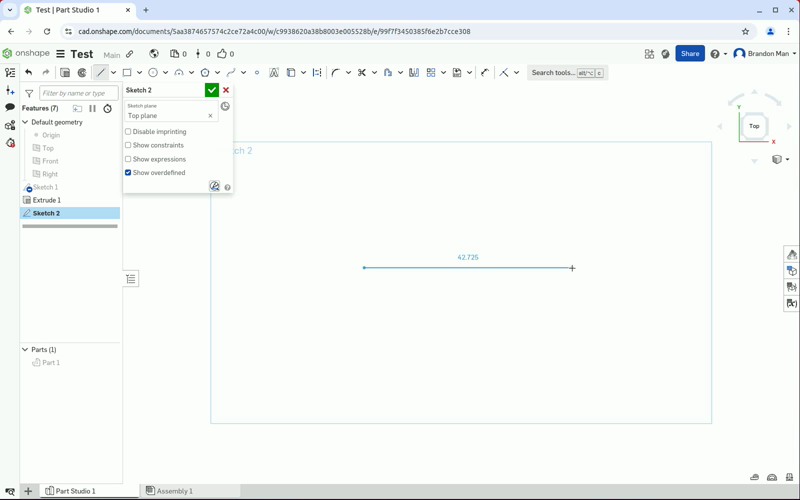
click(572, 267)
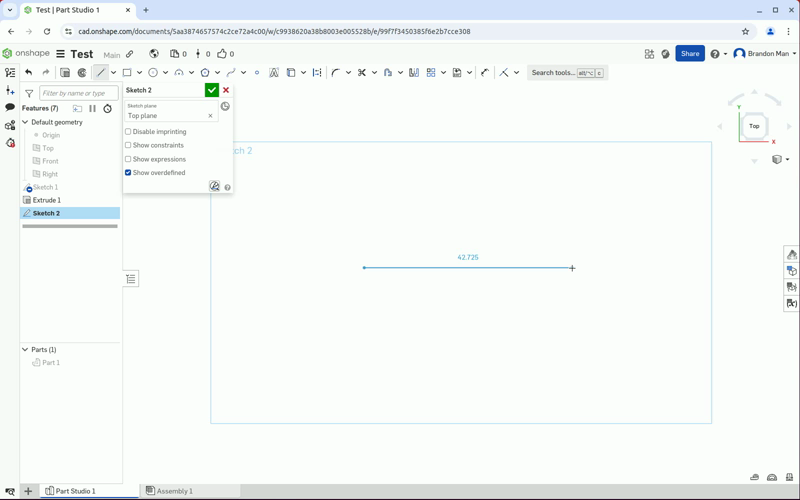
key_up(shift)
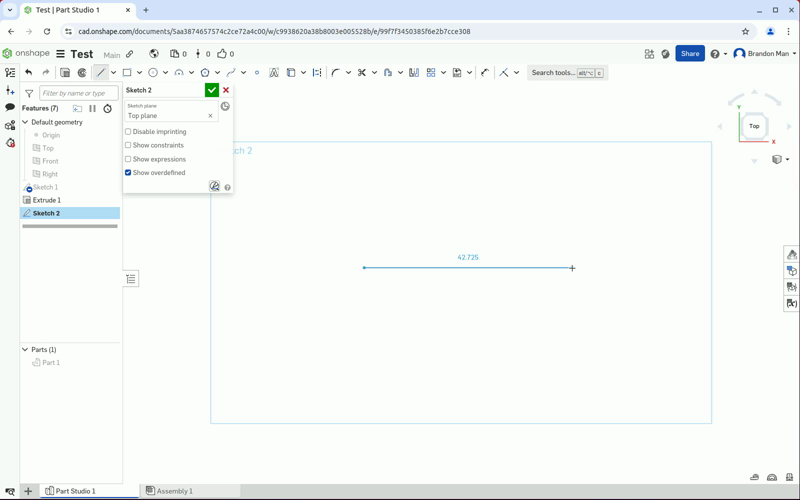
key_down(shift)
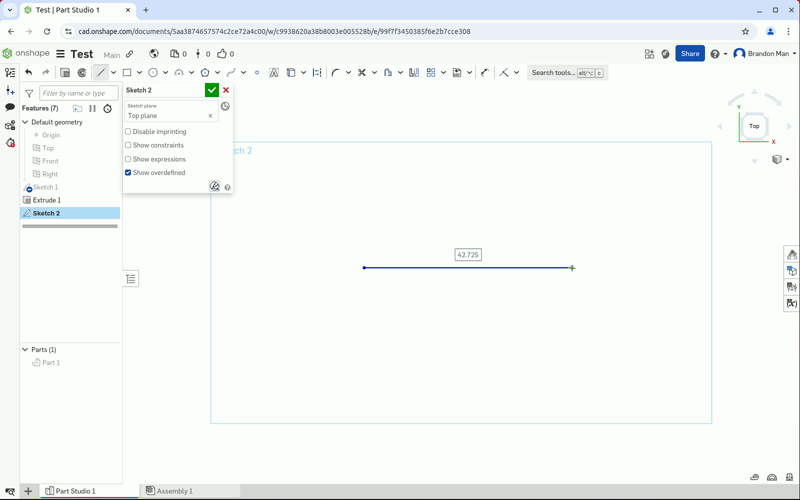
mouse_move(589, 267)
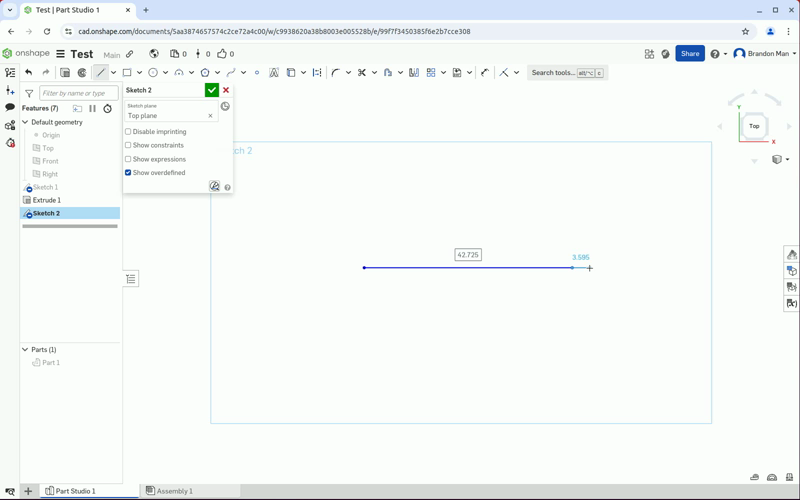
mouse_move(572, 263)
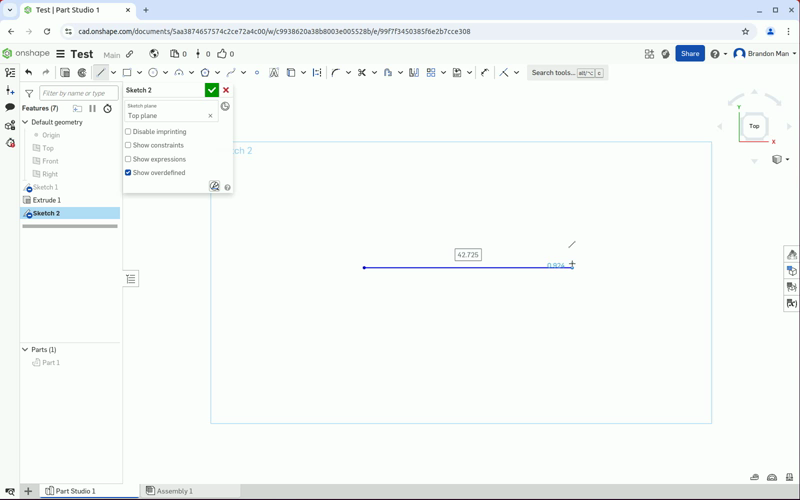
scroll(6)
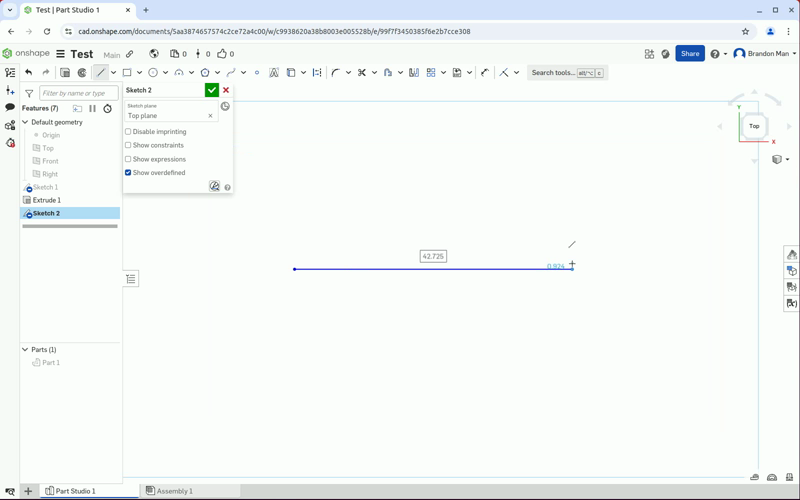
scroll(6)
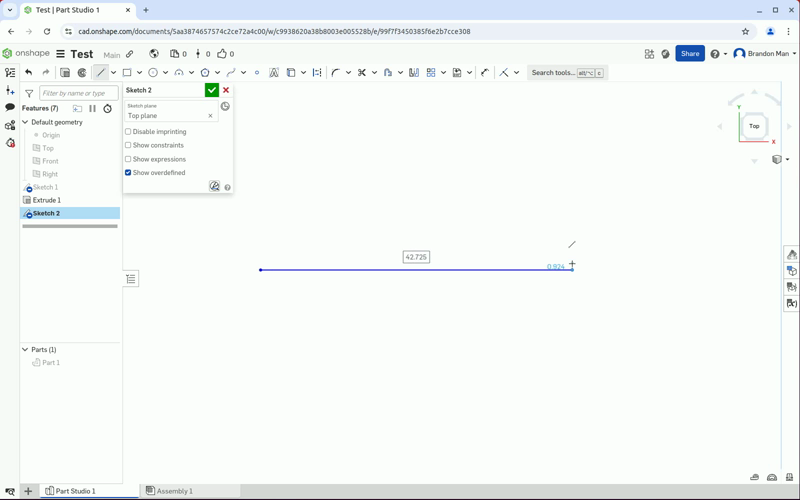
scroll(6)
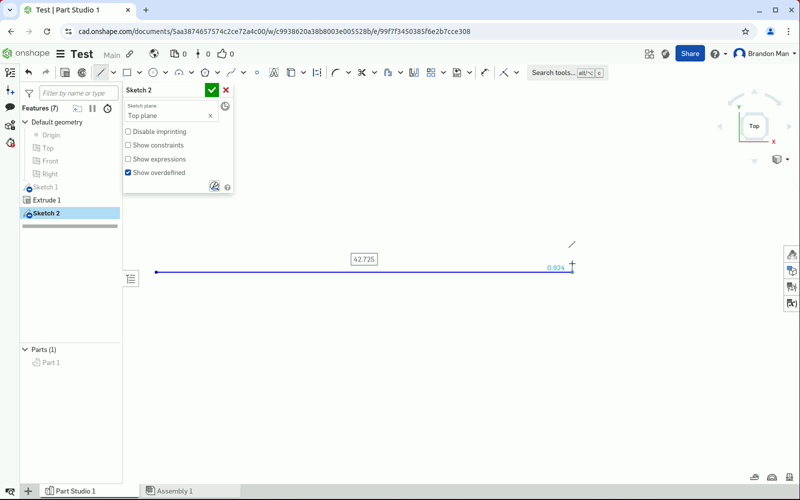
scroll(6)
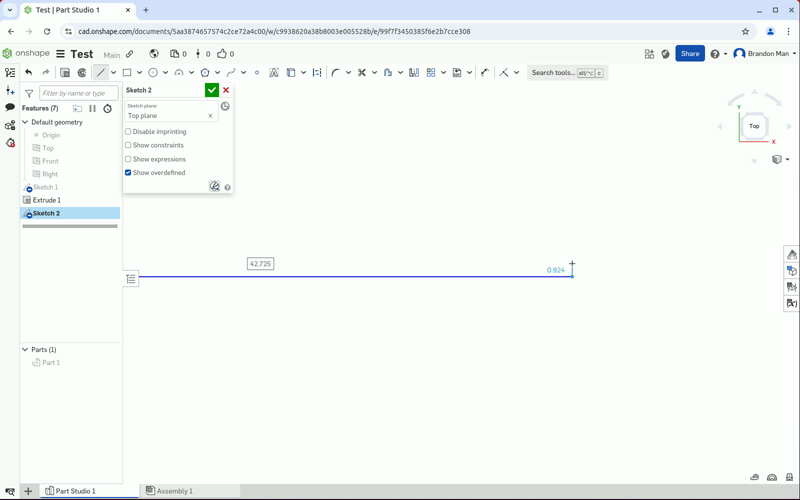
scroll(6)
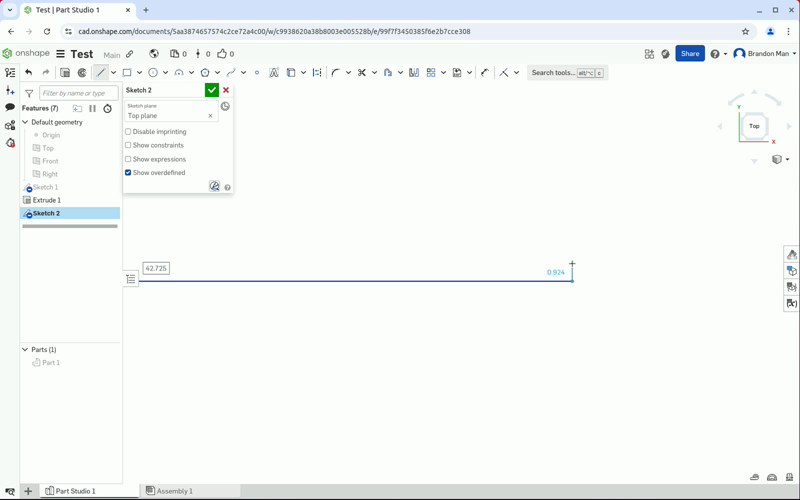
scroll(6)
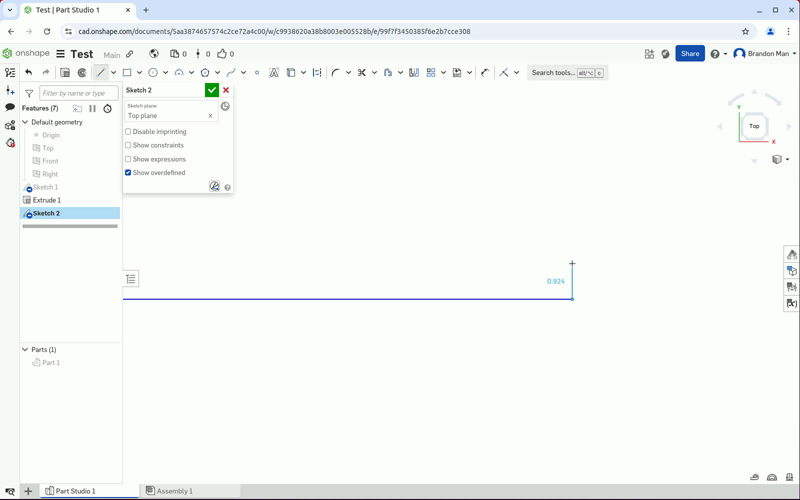
scroll(6)
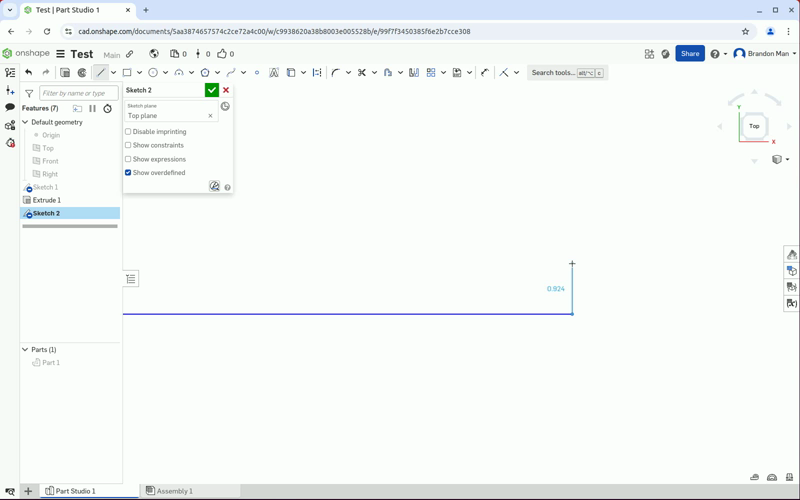
click(572, 263)
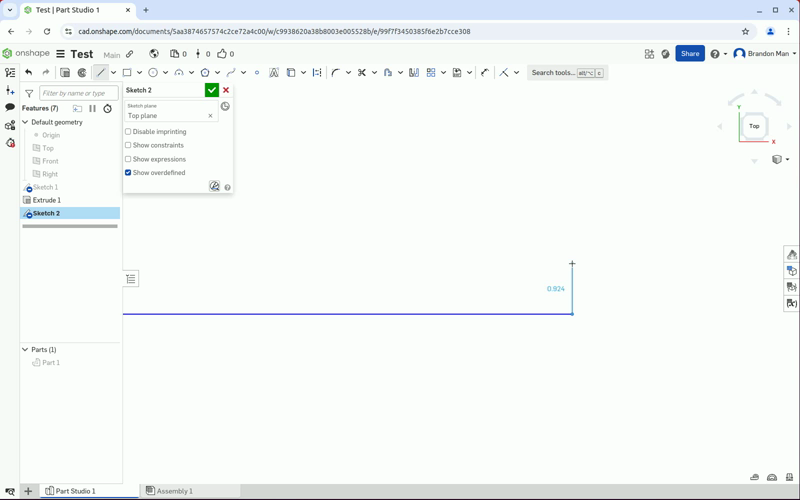
scroll(-6)
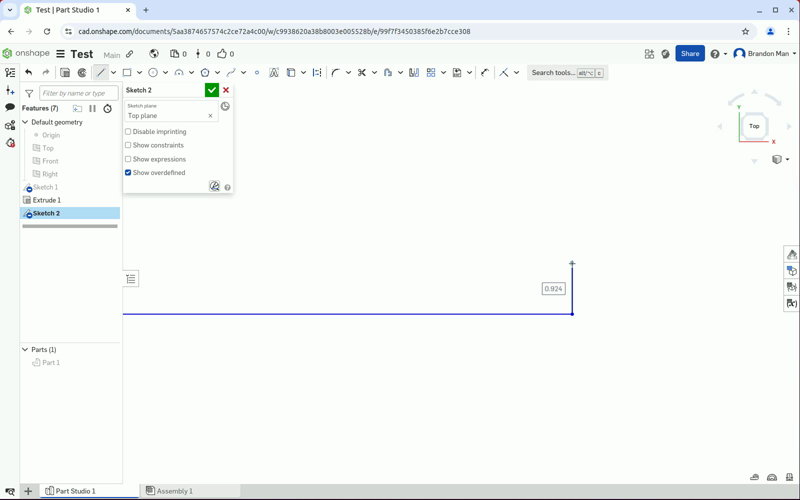
scroll(-6)
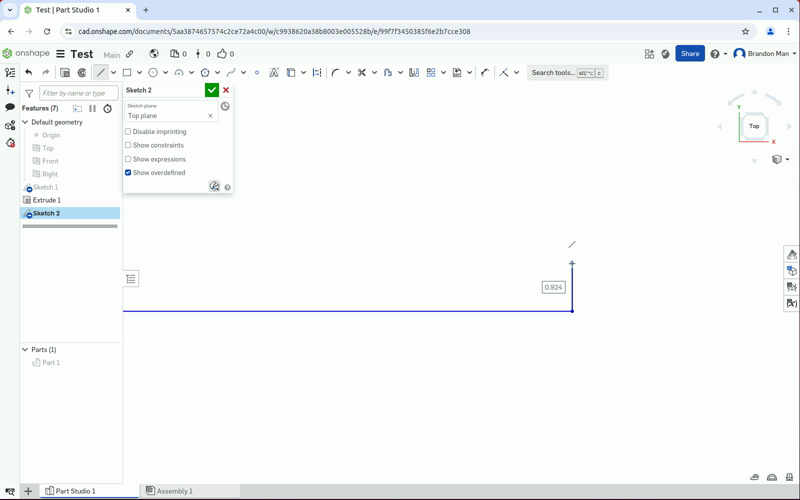
scroll(-6)
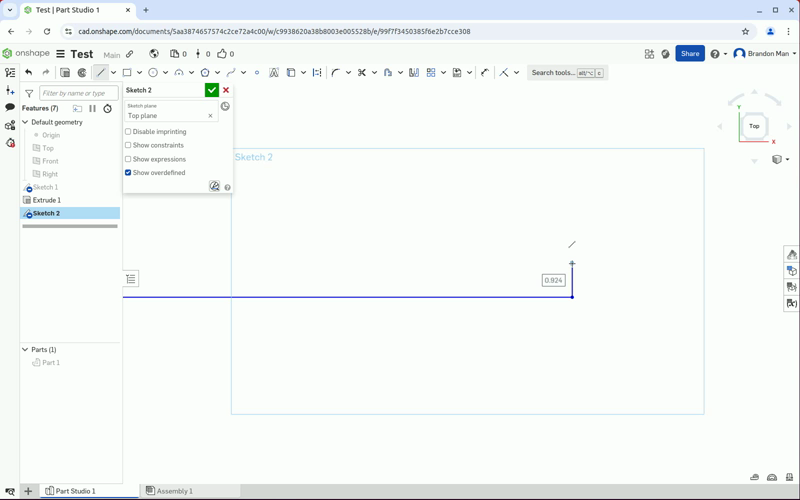
scroll(-6)
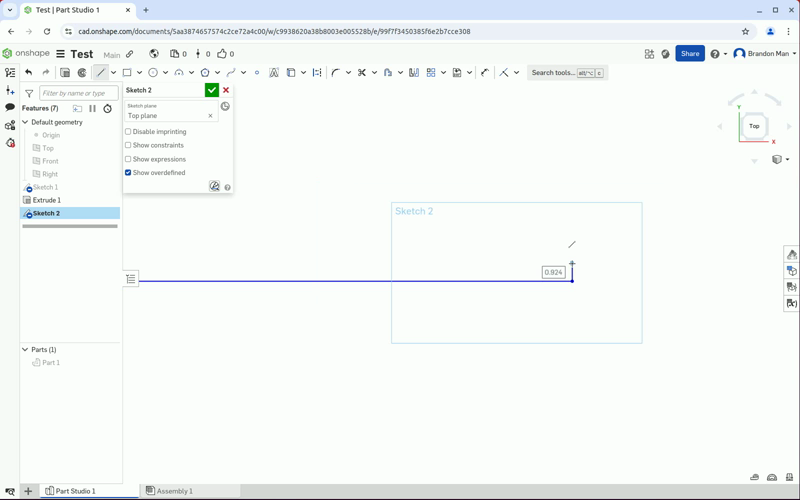
scroll(-6)
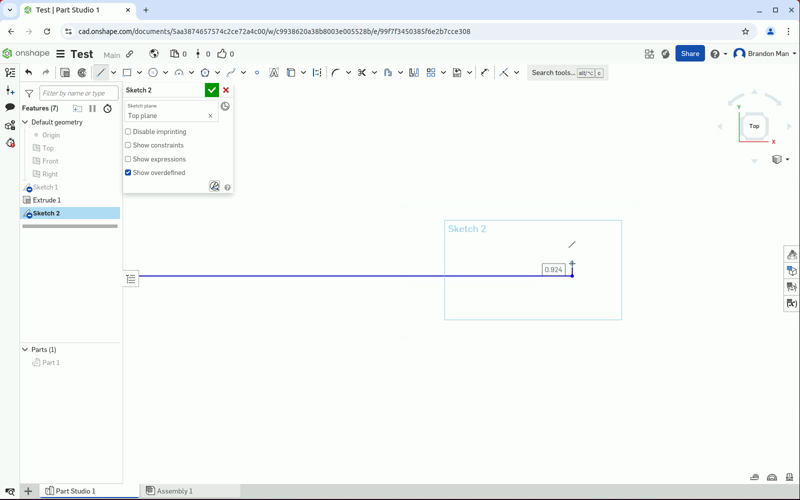
scroll(-6)
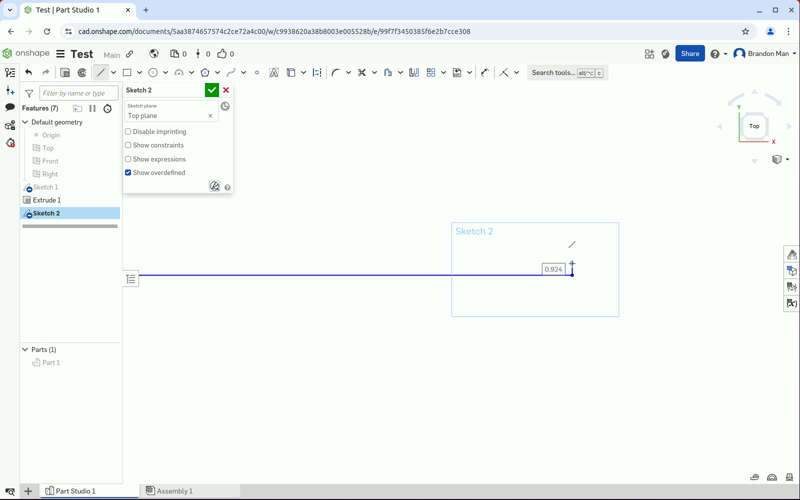
scroll(-6)
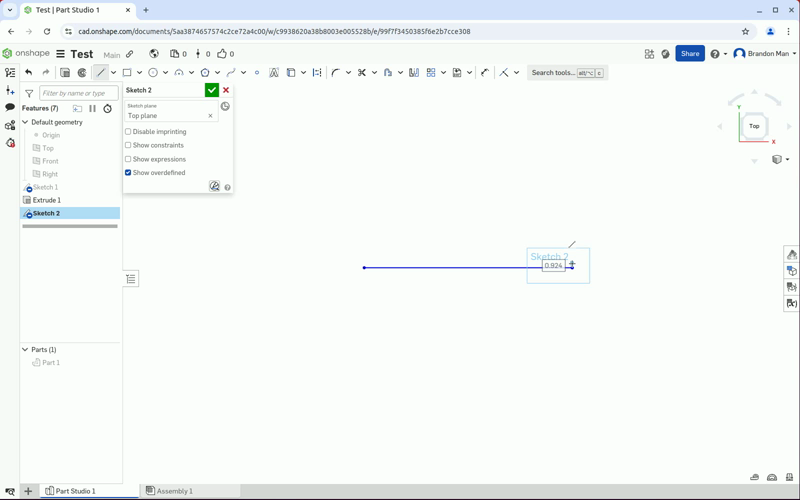
key_up(shift)
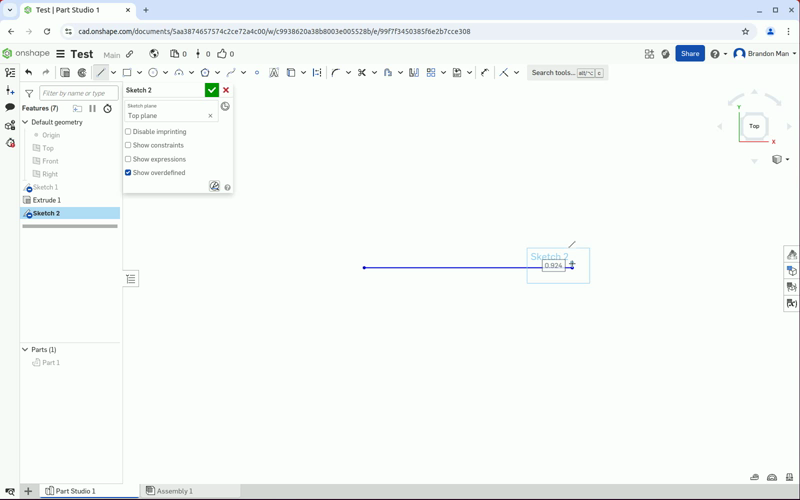
key_down(shift)
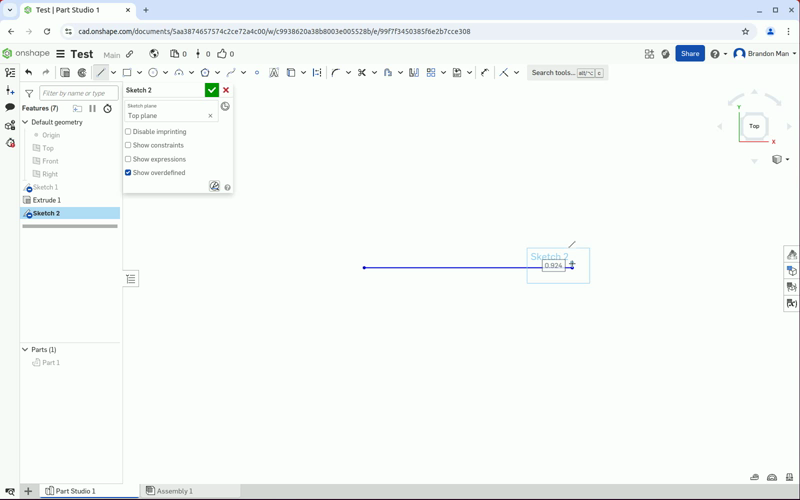
mouse_move(364, 263)
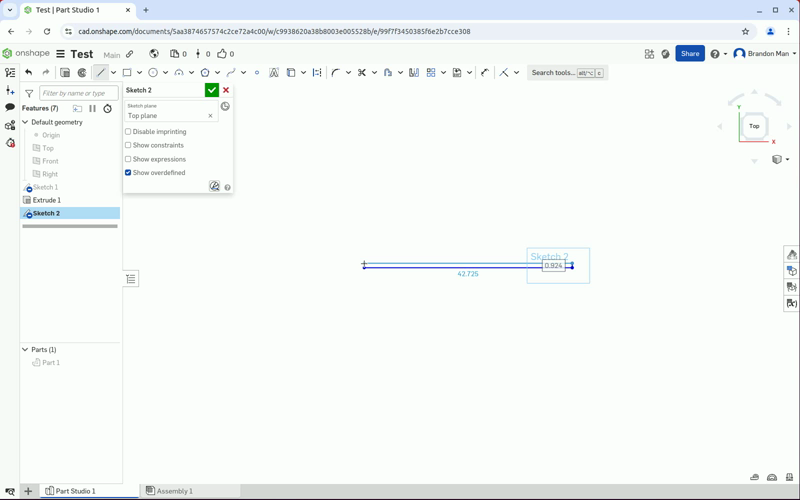
click(364, 263)
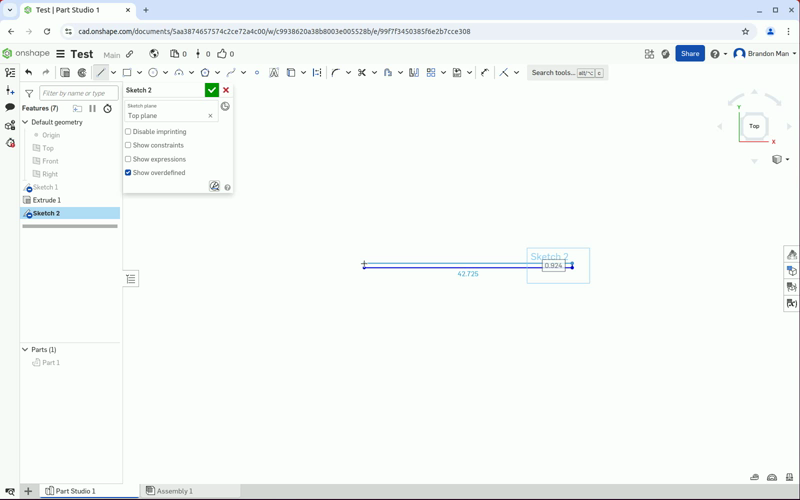
key_up(shift)
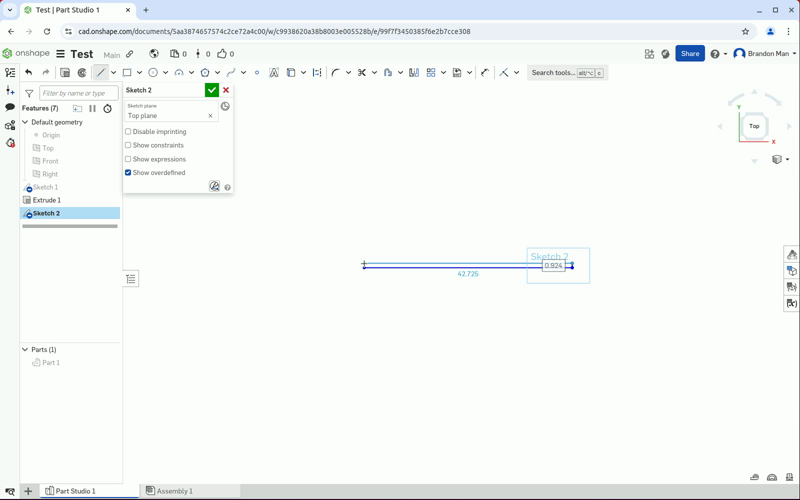
mouse_move(394, 263)
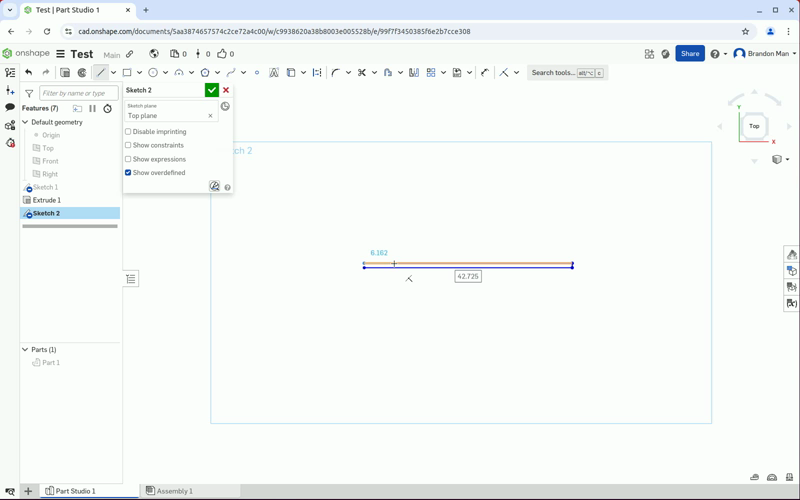
key_down(shift)
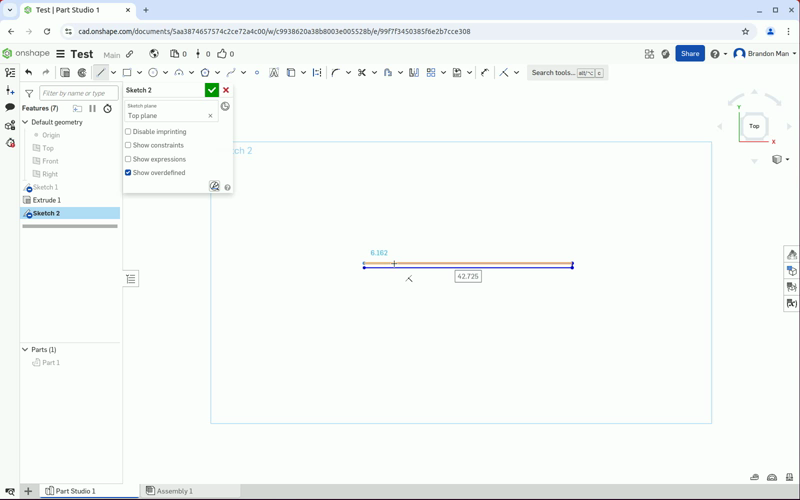
mouse_move(364, 267)
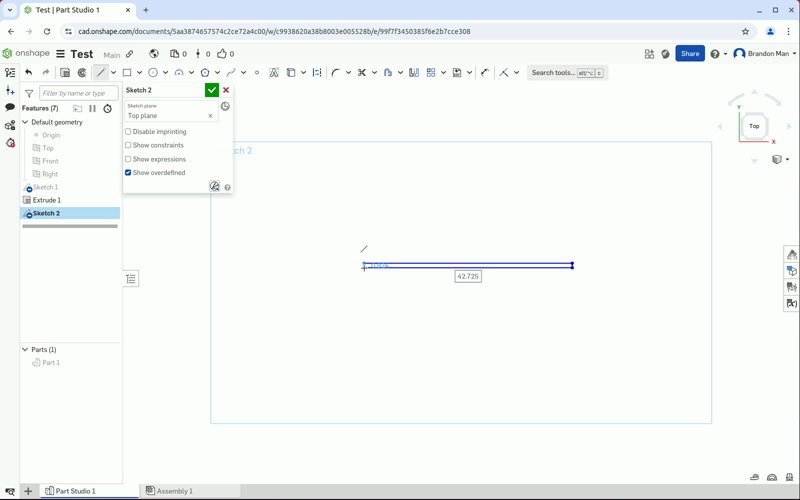
scroll(6)
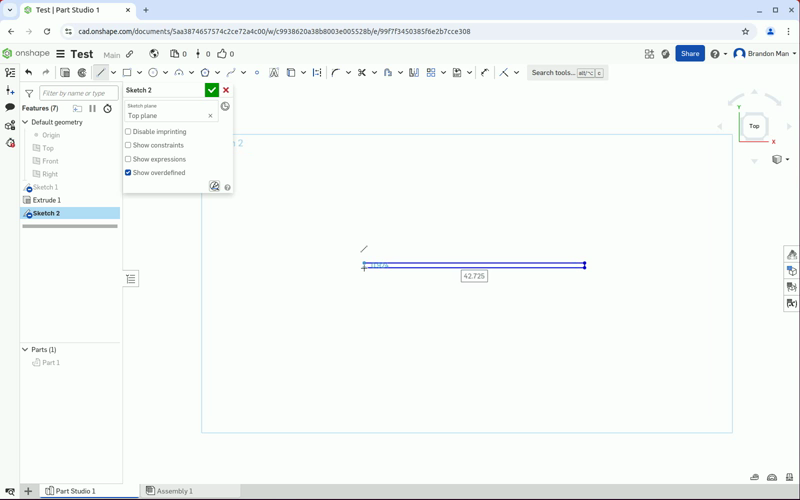
scroll(6)
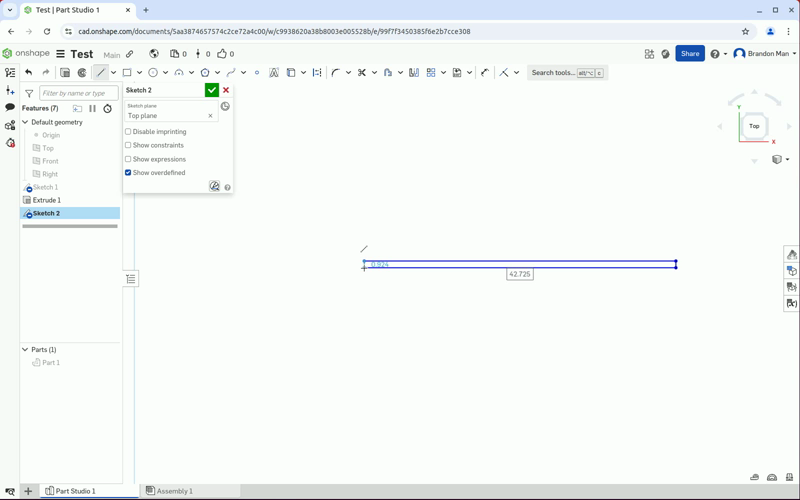
scroll(6)
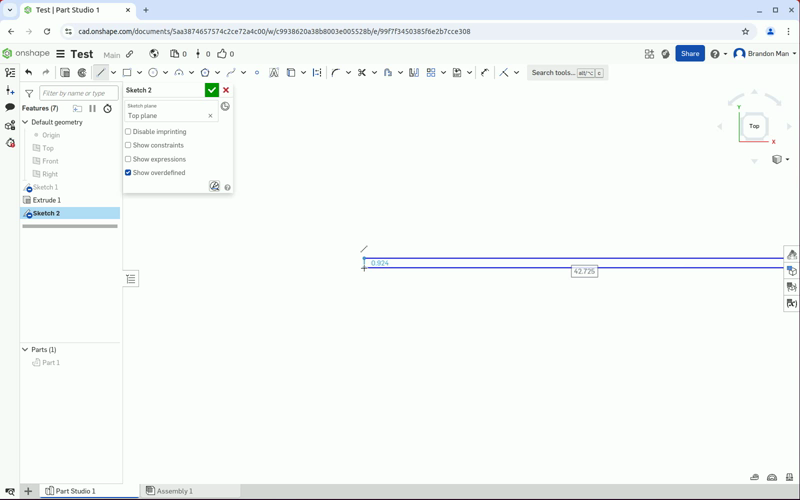
scroll(6)
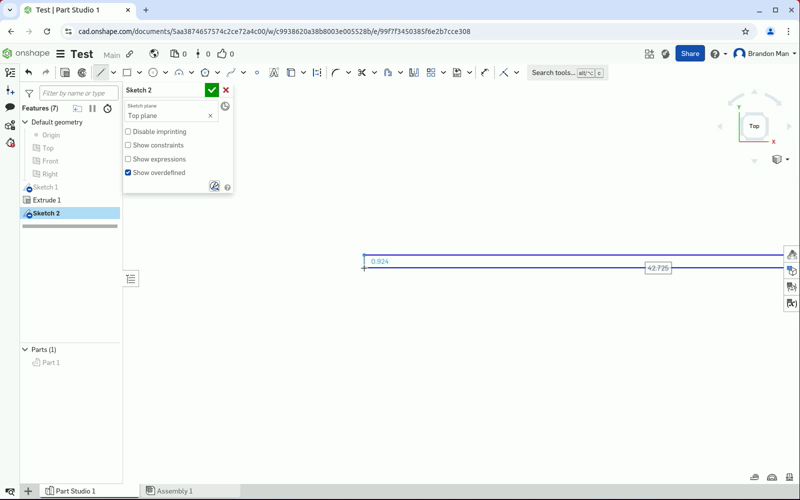
scroll(6)
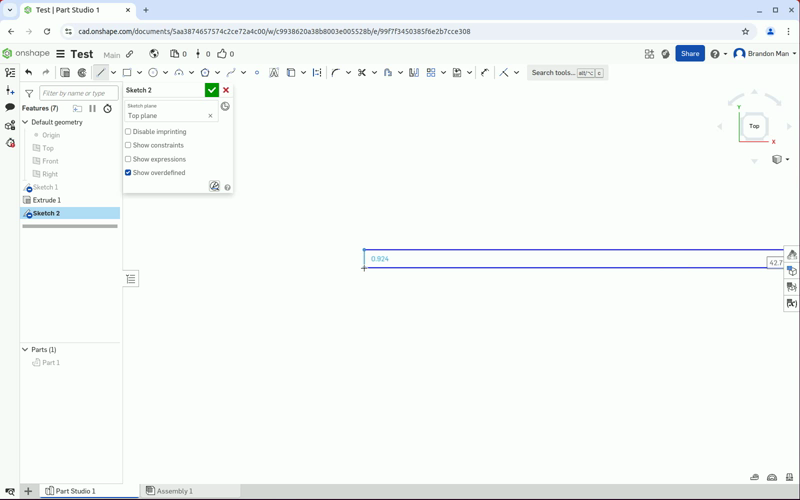
scroll(6)
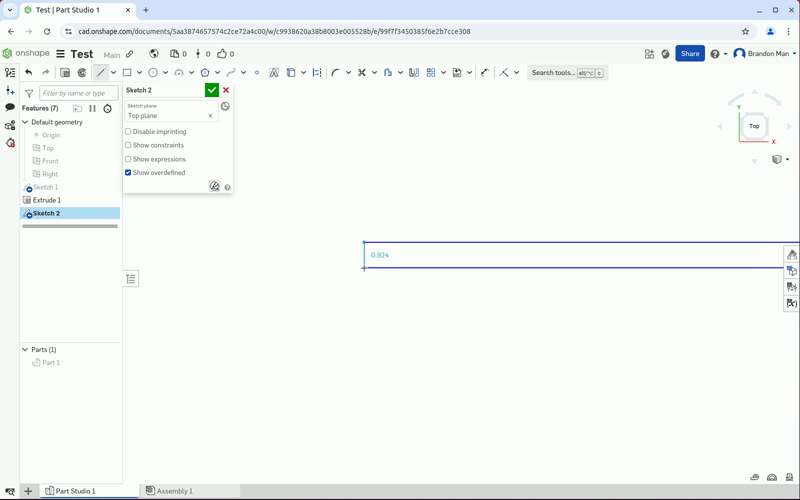
scroll(6)
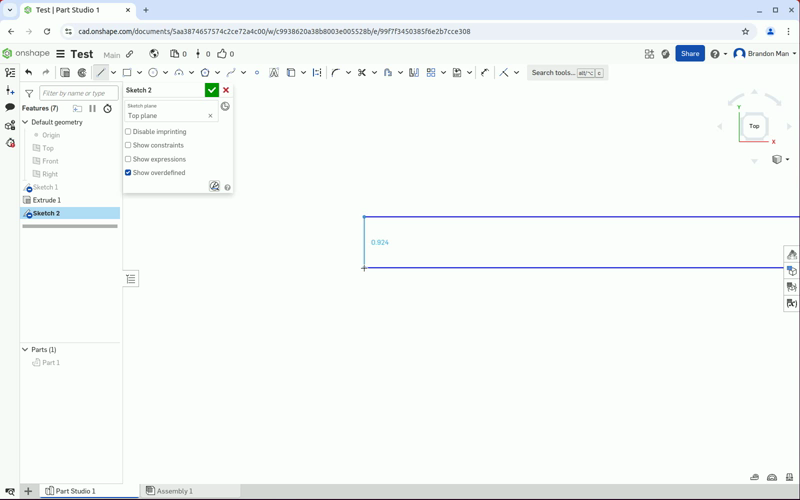
key_up(shift)
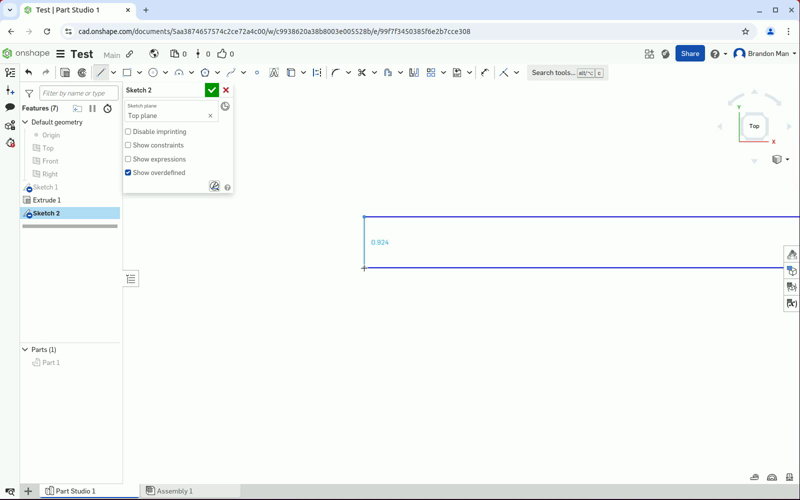
click(364, 267)
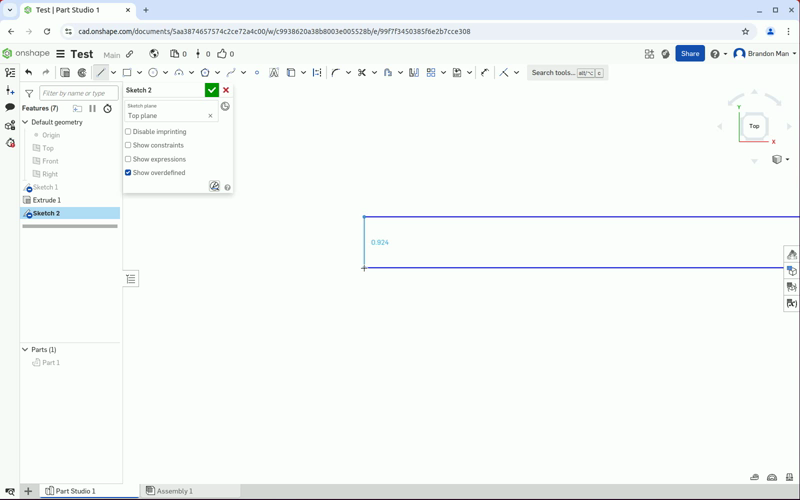
scroll(-6)
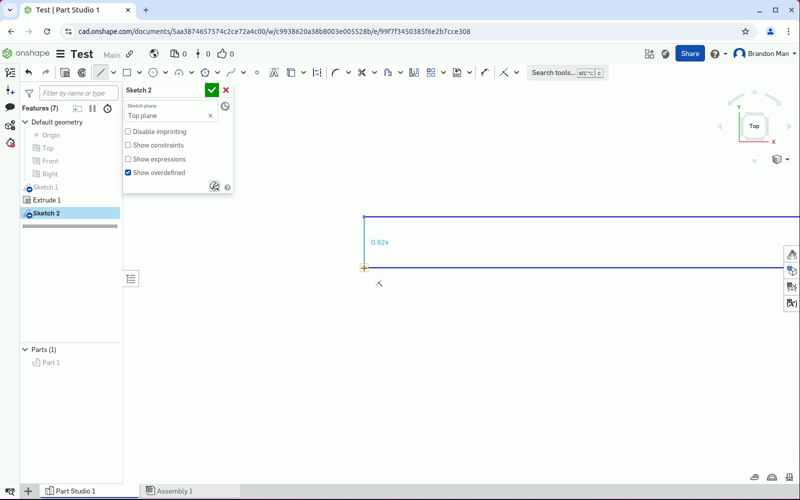
scroll(-6)
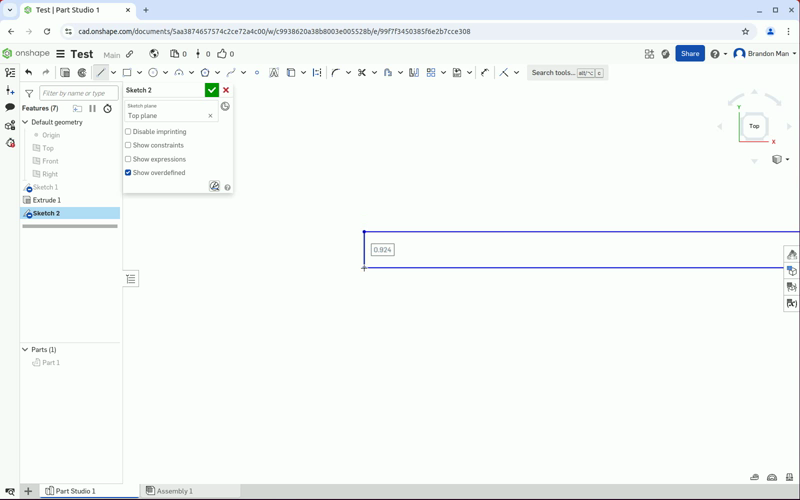
scroll(-6)
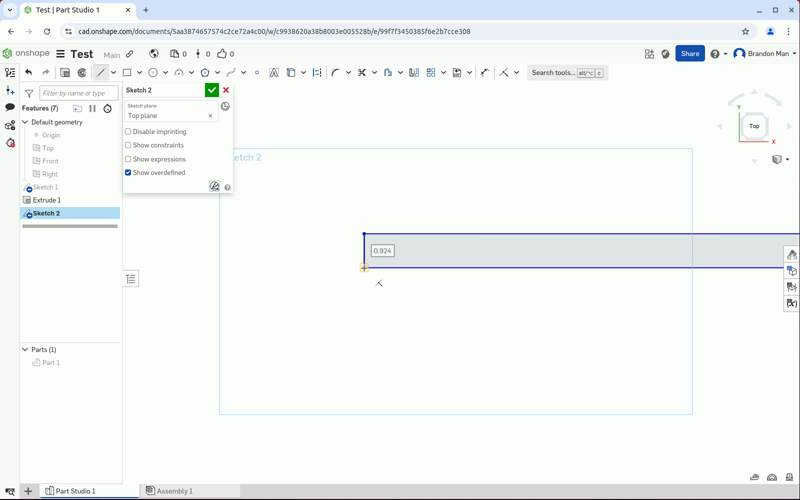
scroll(-6)
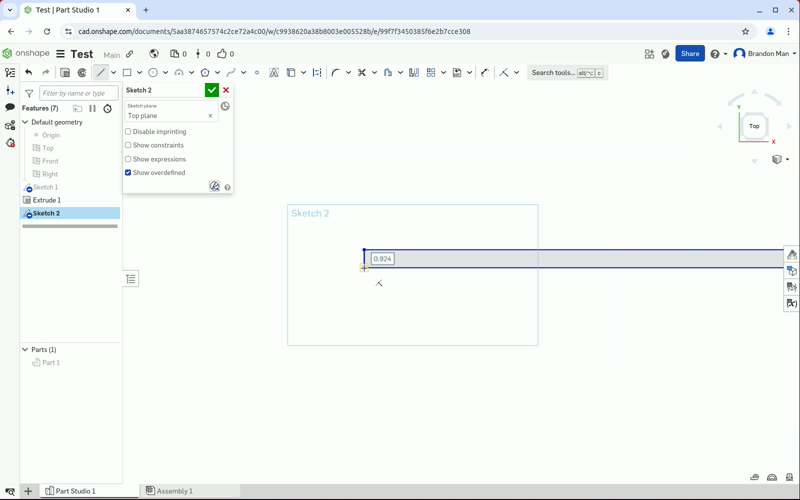
scroll(-6)
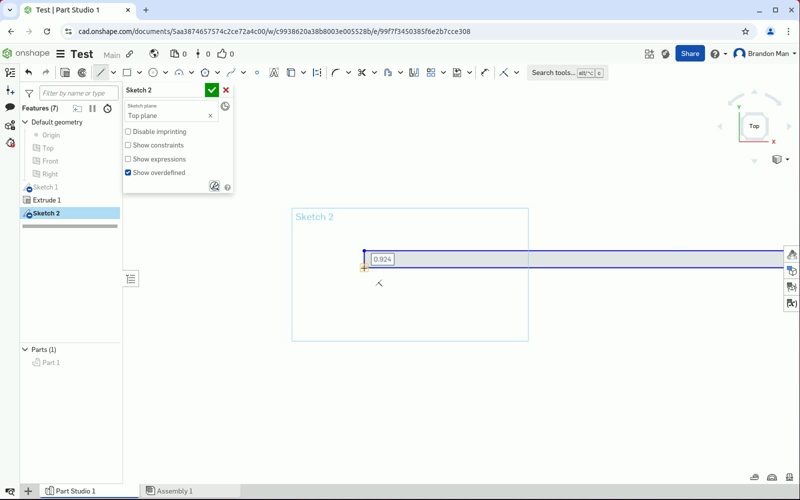
scroll(-6)
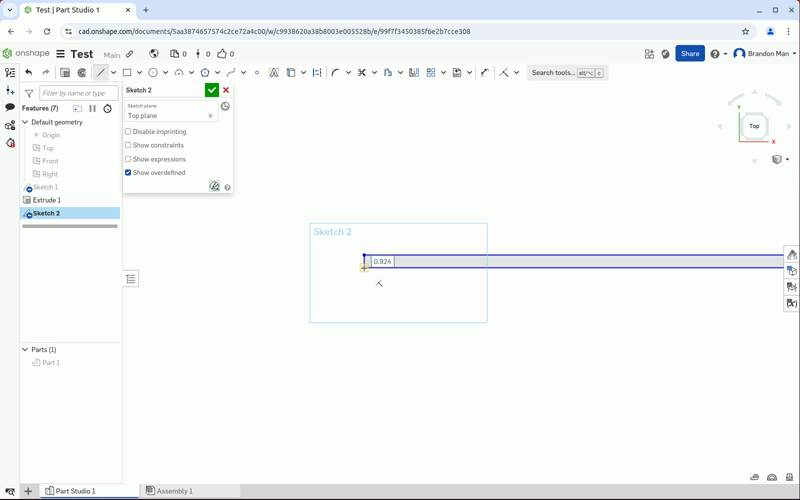
scroll(-6)
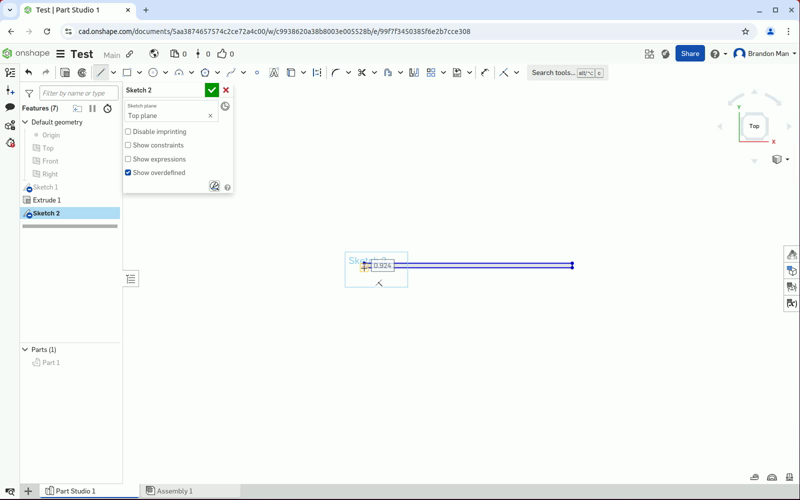
key(esc)
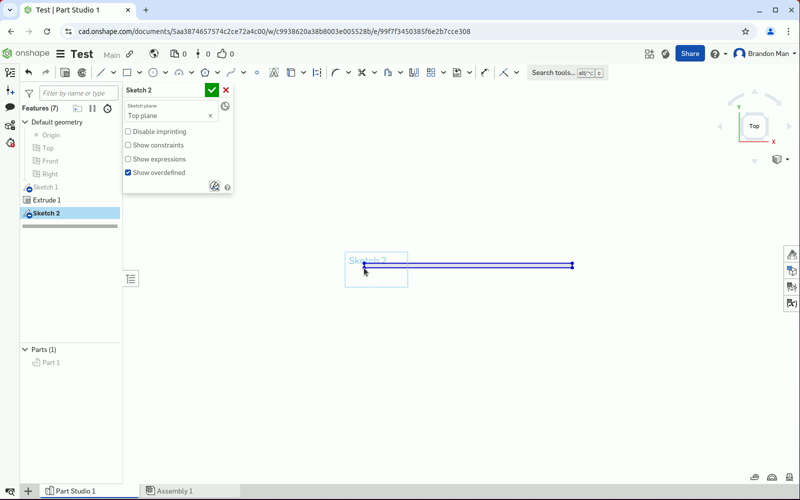
mouse_move(367, 264)
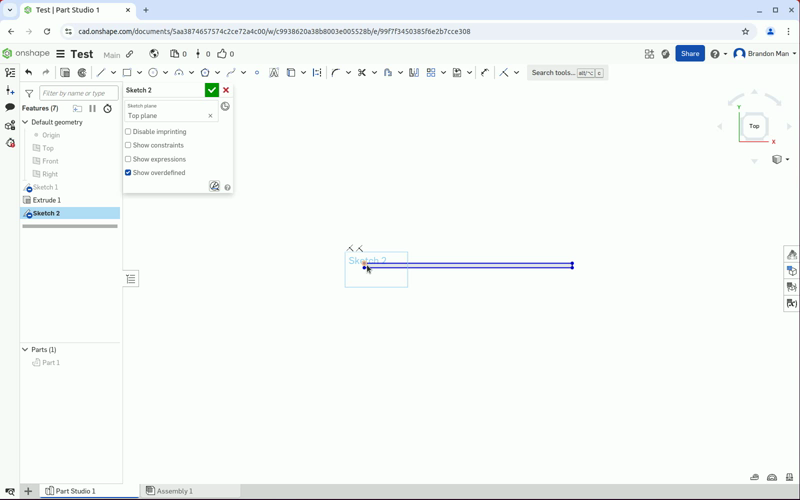
scroll(6)
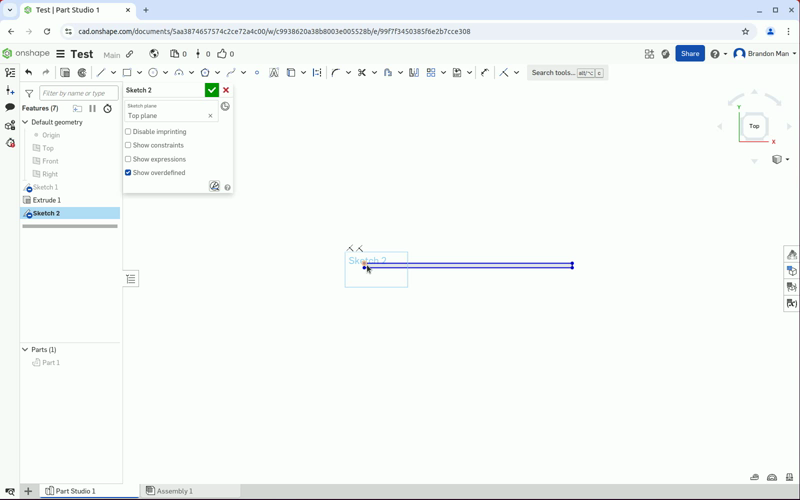
scroll(6)
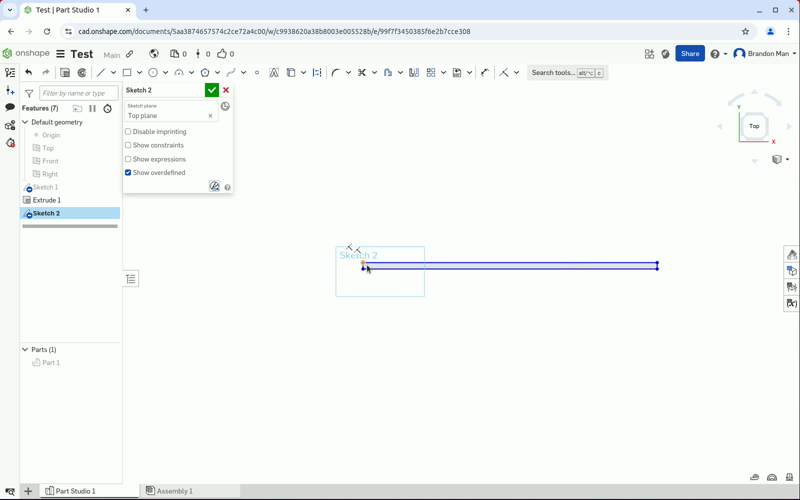
scroll(6)
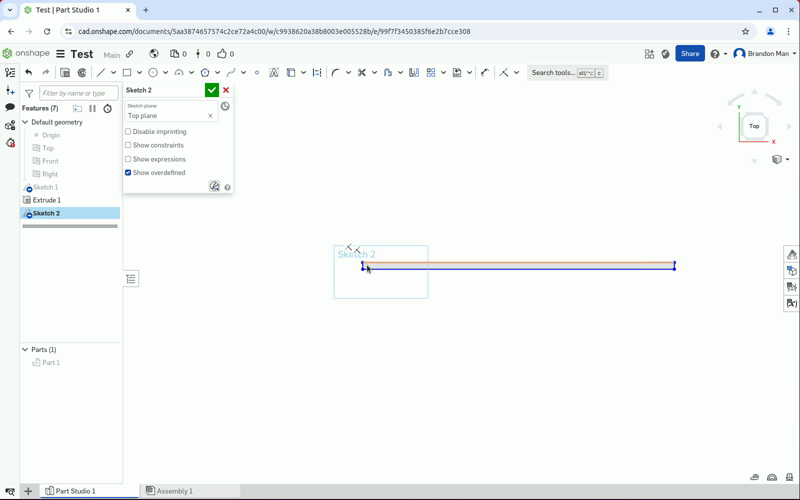
scroll(6)
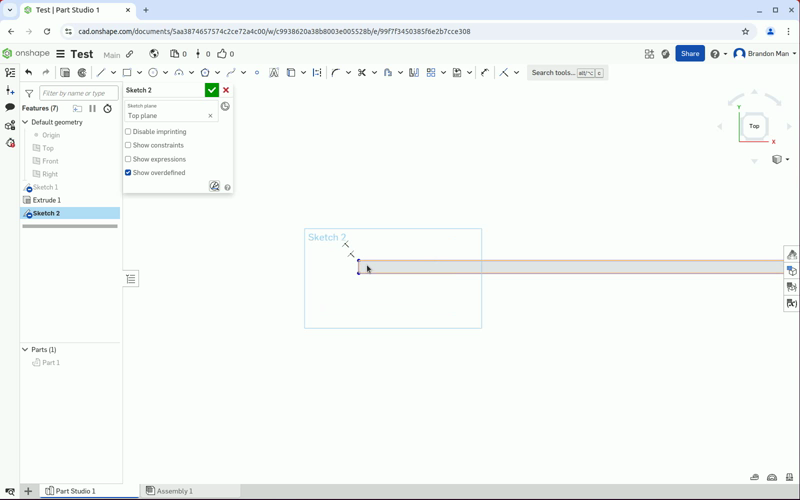
scroll(6)
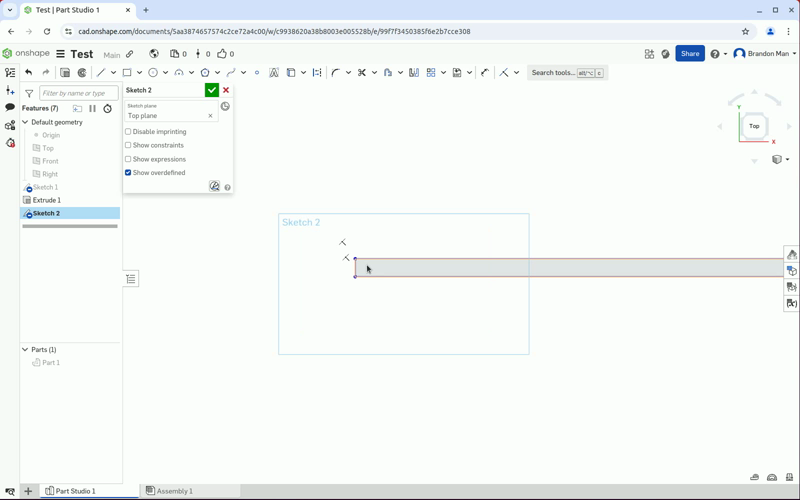
scroll(6)
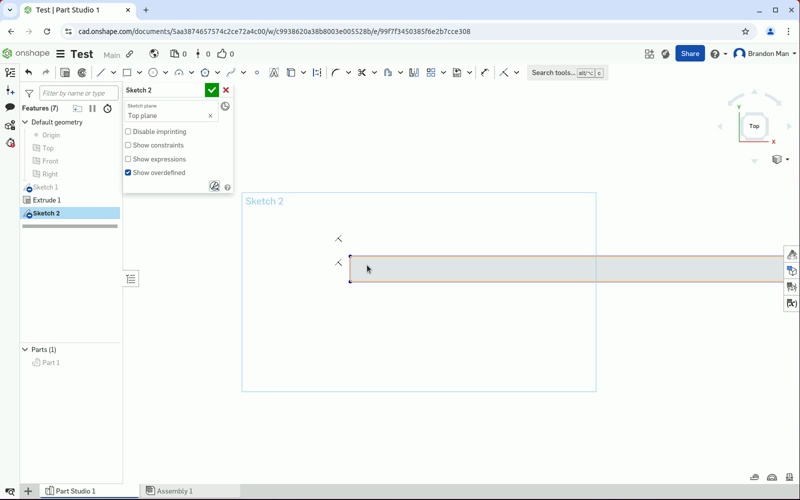
scroll(6)
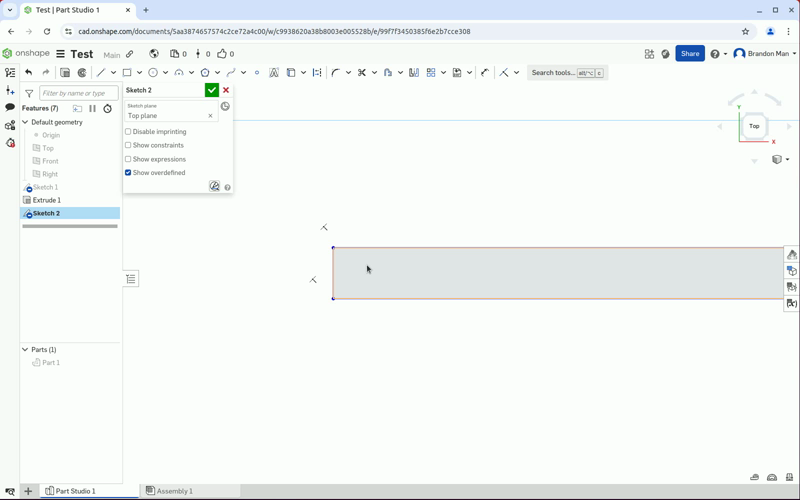
click(367, 264)
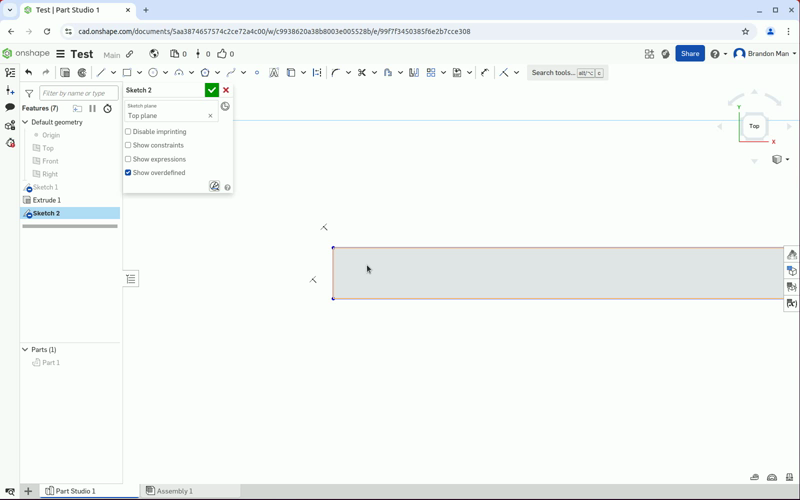
scroll(-6)
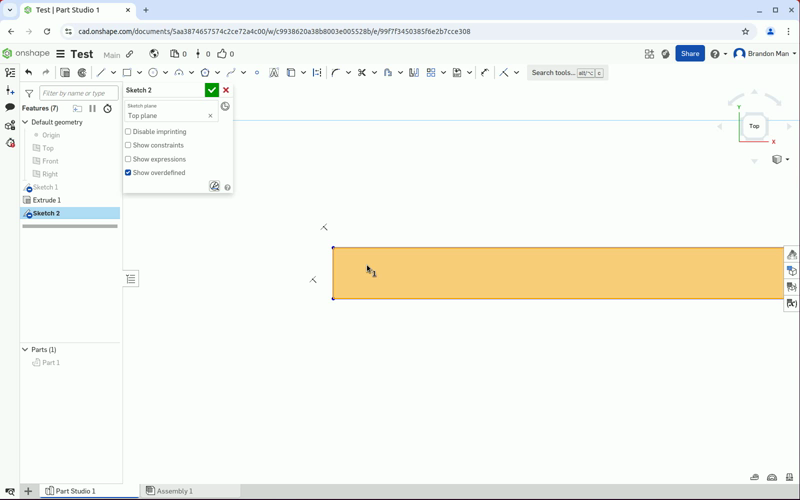
scroll(-6)
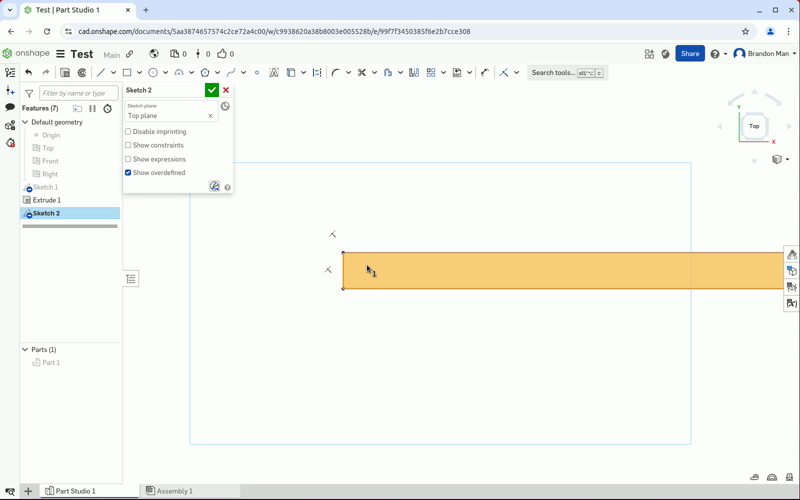
scroll(-6)
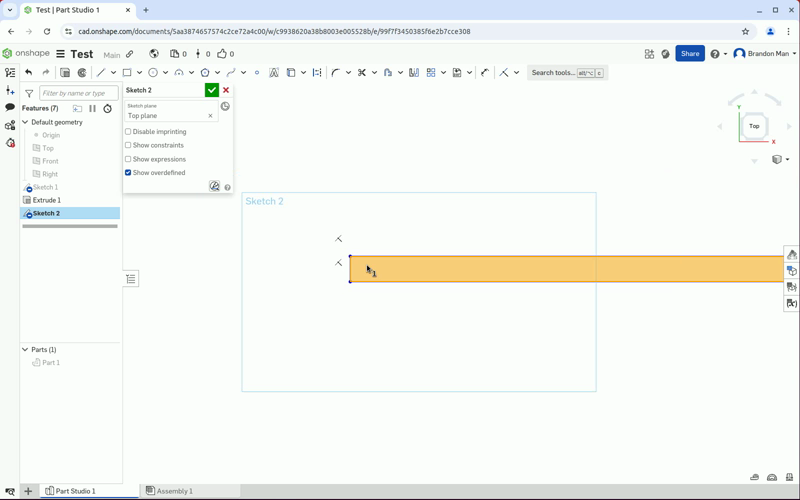
scroll(-6)
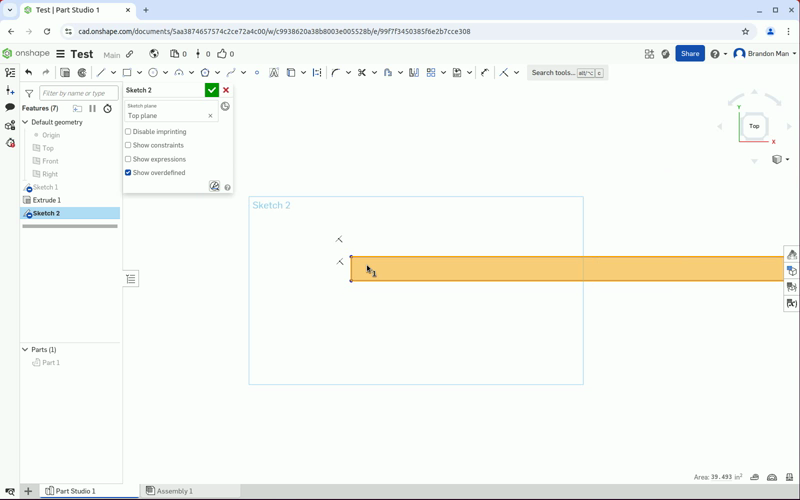
scroll(-6)
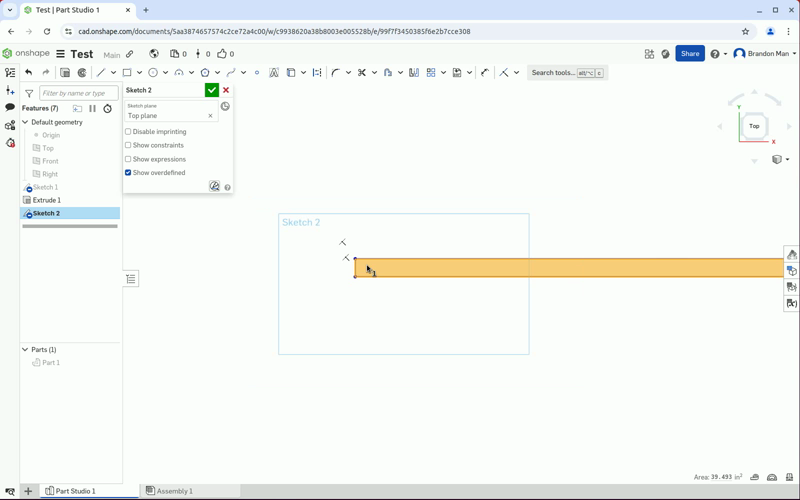
scroll(-6)
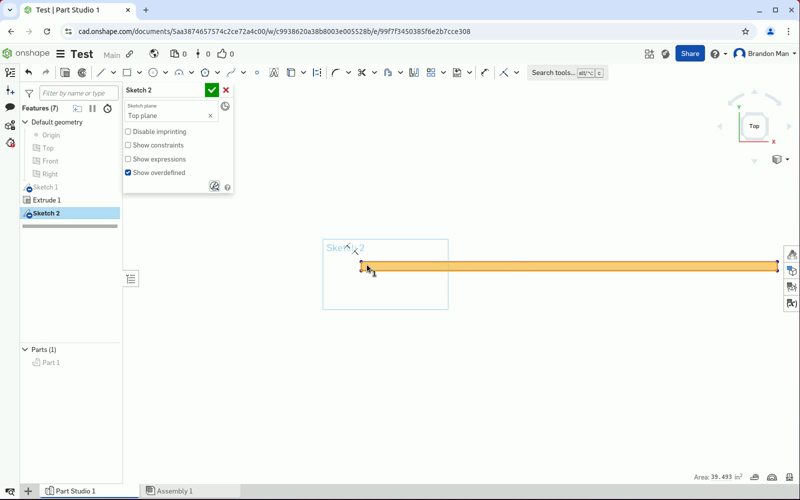
scroll(-6)
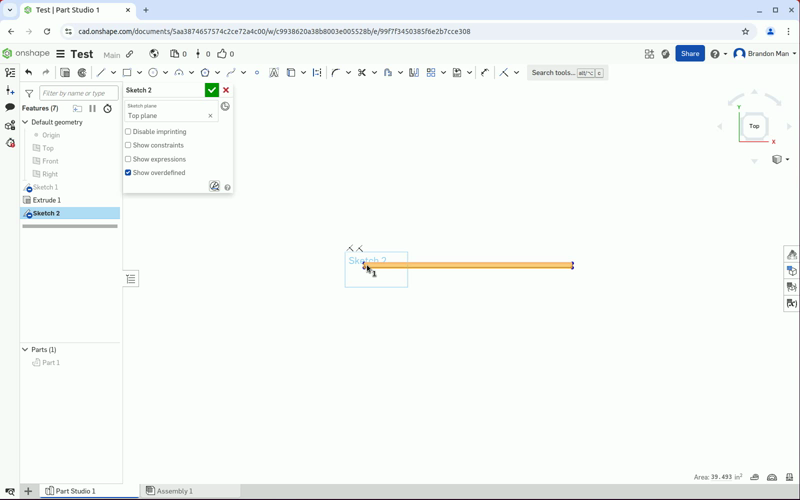
mouse_move(73, 352)
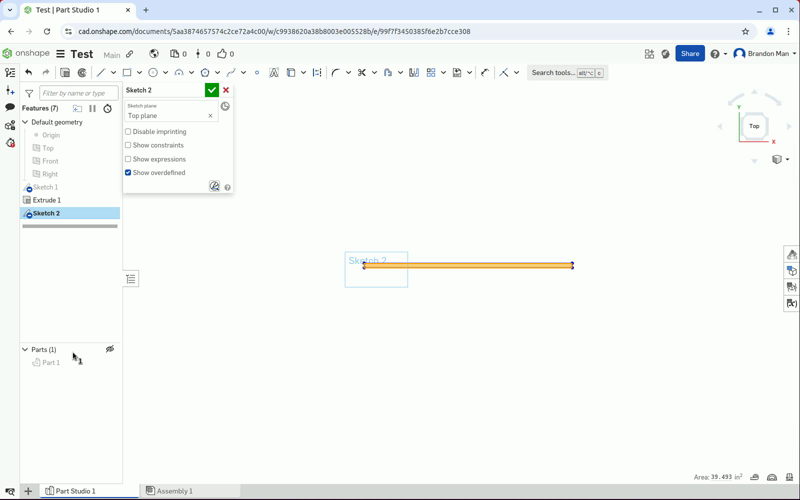
key(shift+y)
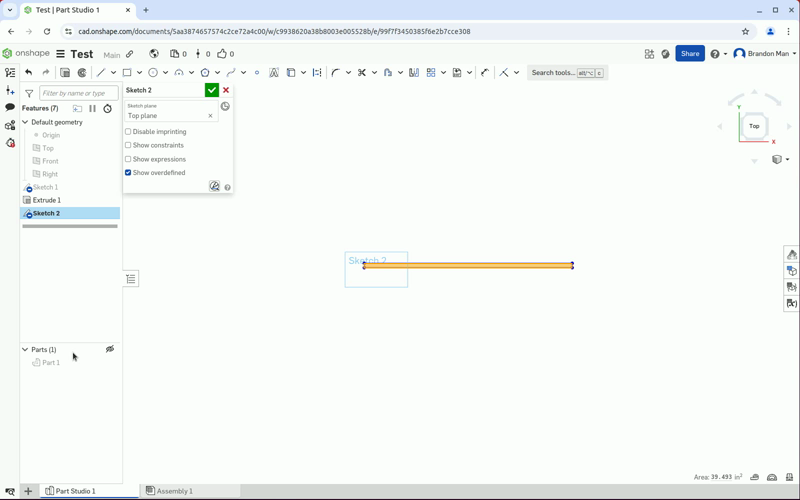
key(shift+e)
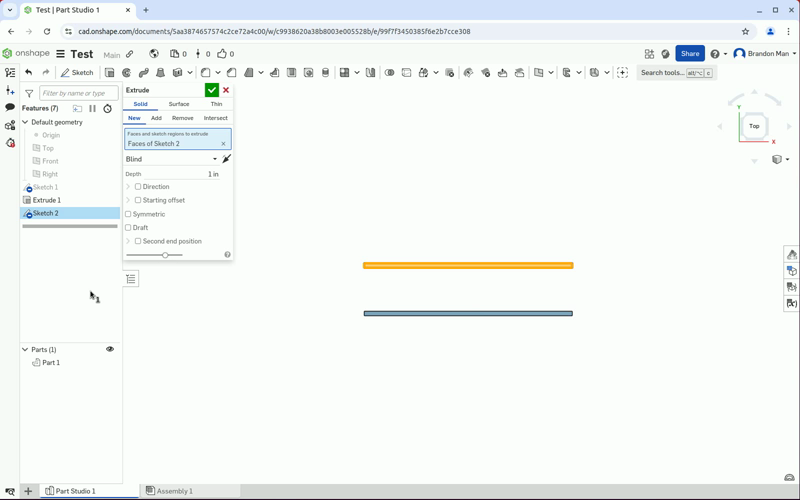
mouse_move(143, 106)
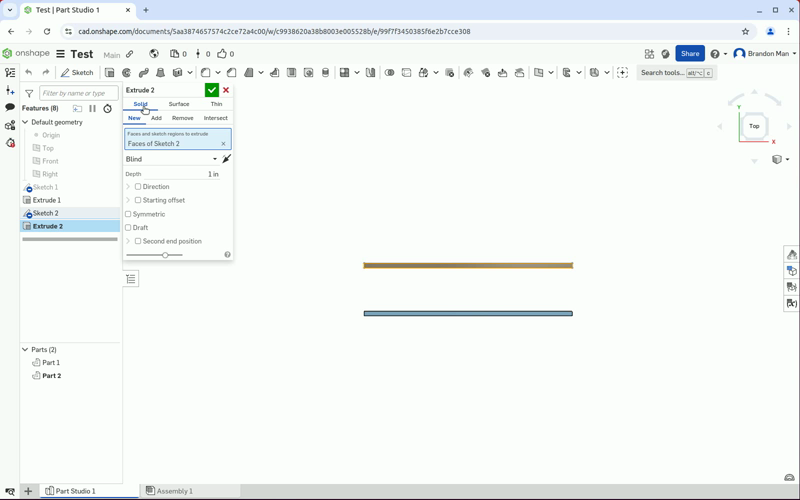
click(143, 106)
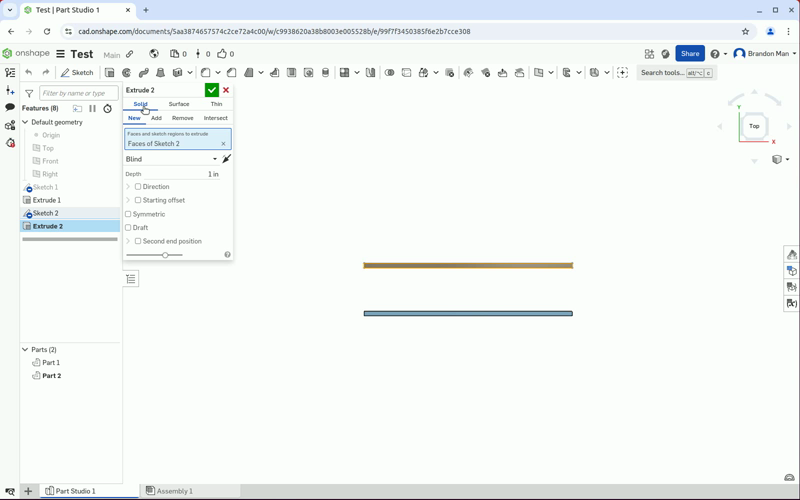
mouse_move(137, 120)
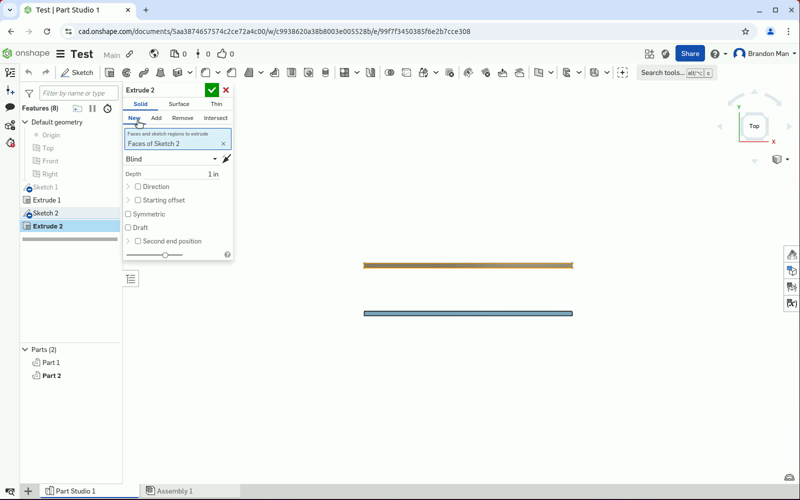
click(137, 120)
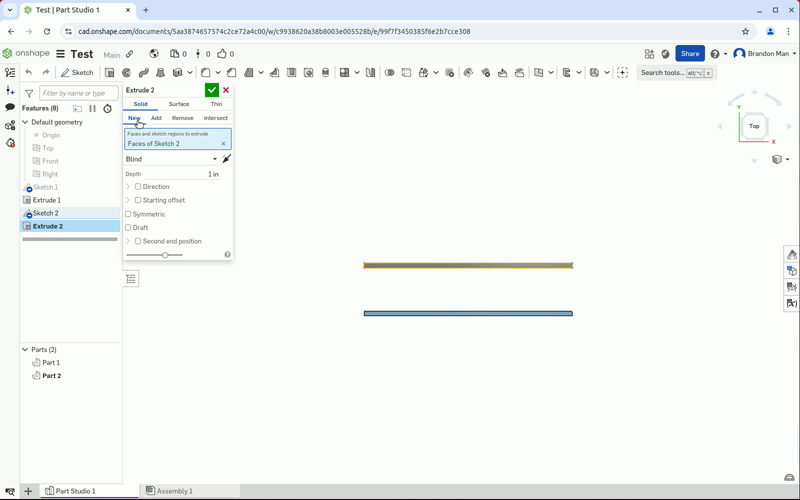
key(tab, 4)
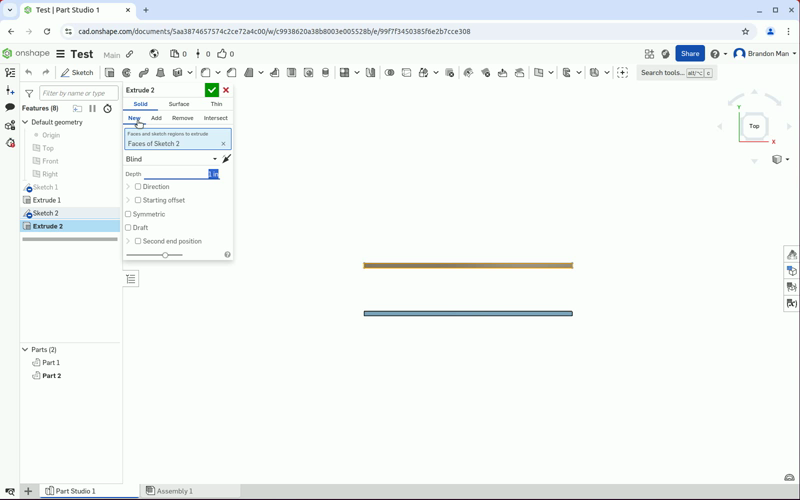
text(1.204)
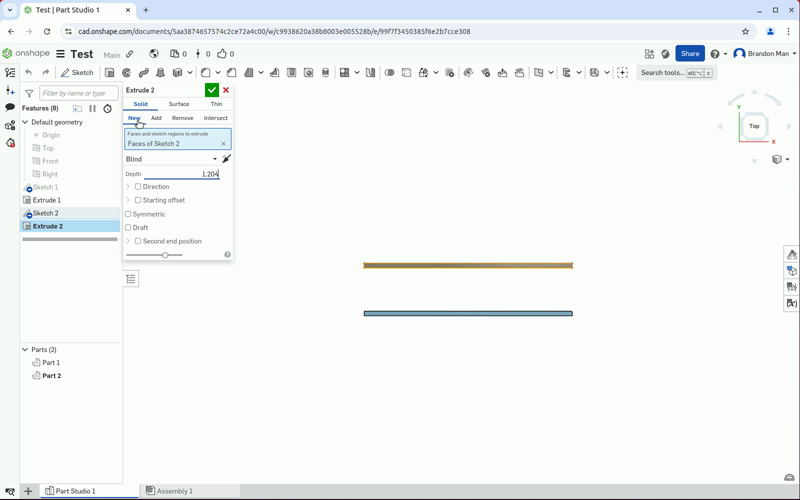
key(enter)
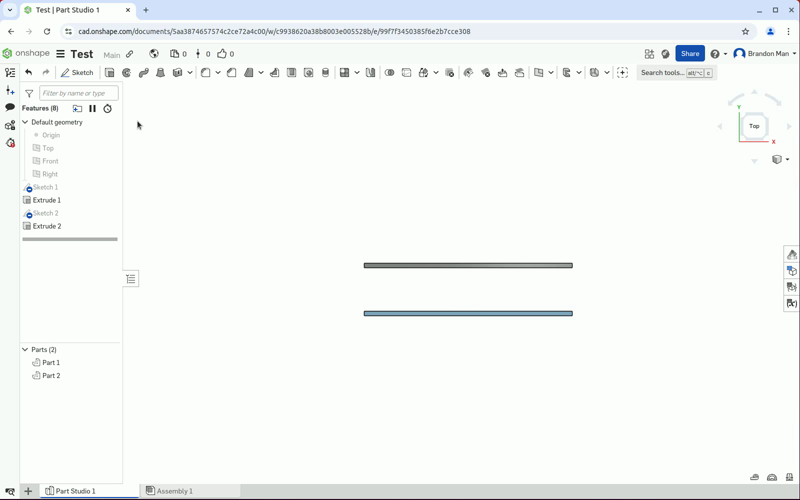
key(shift+h)
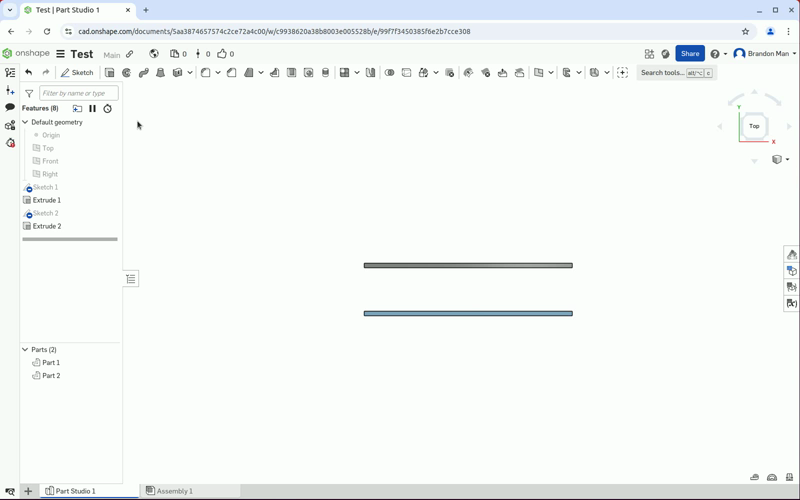
key(shift+h)
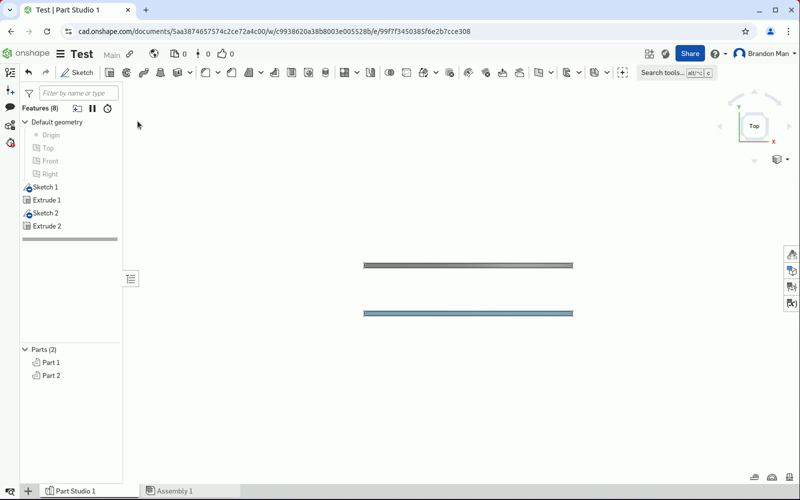
key(shift+7)
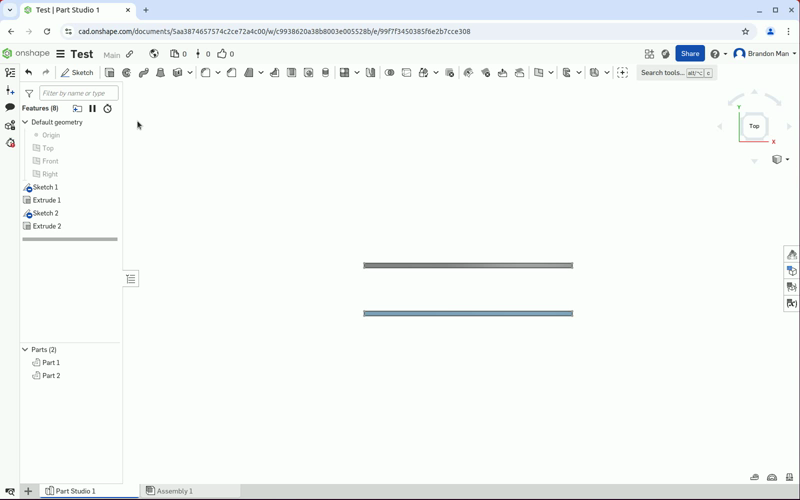
key(up, 3)
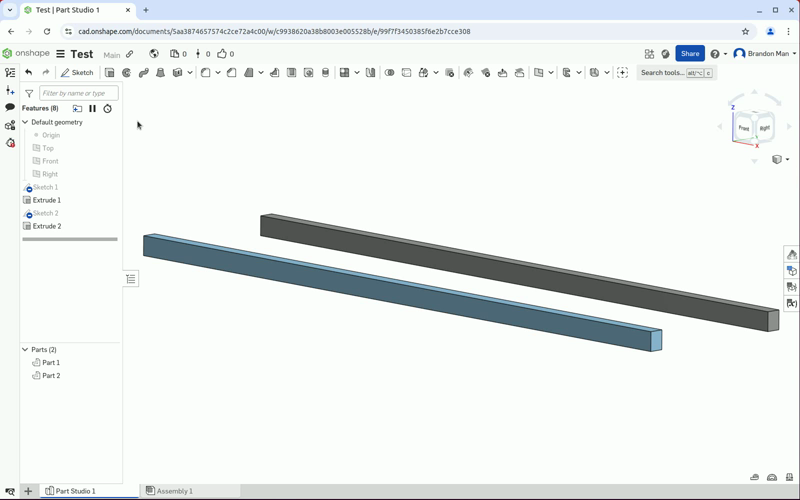
key(left, 3)
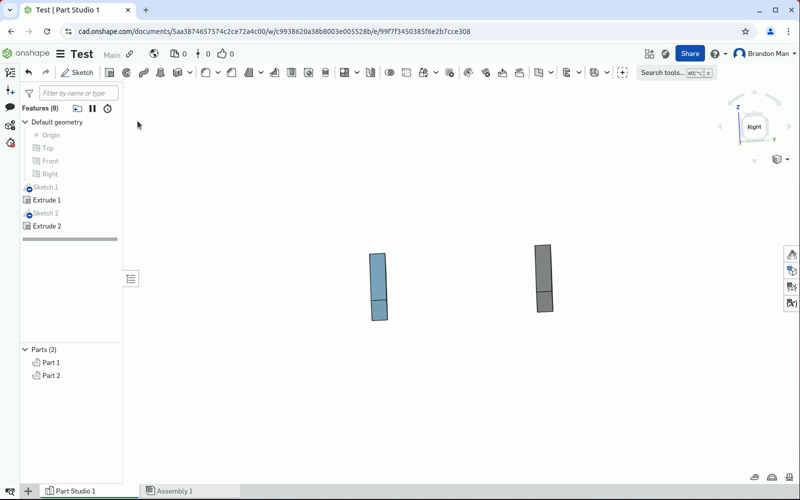
key(right, 3)
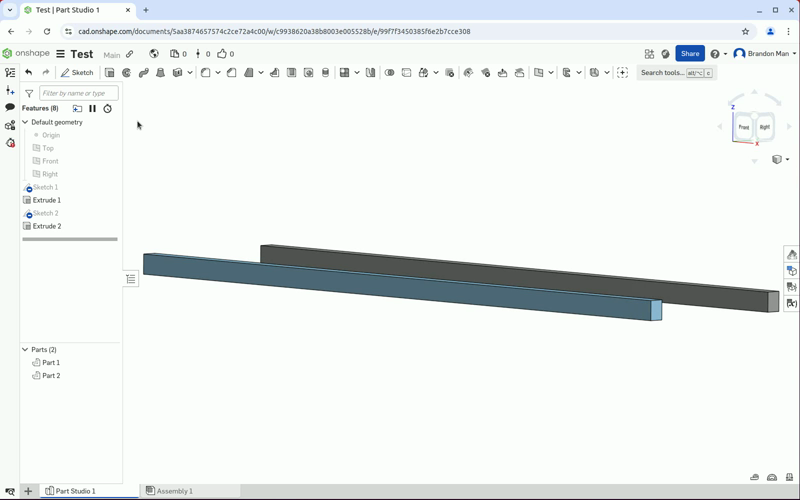
key(down, 3)
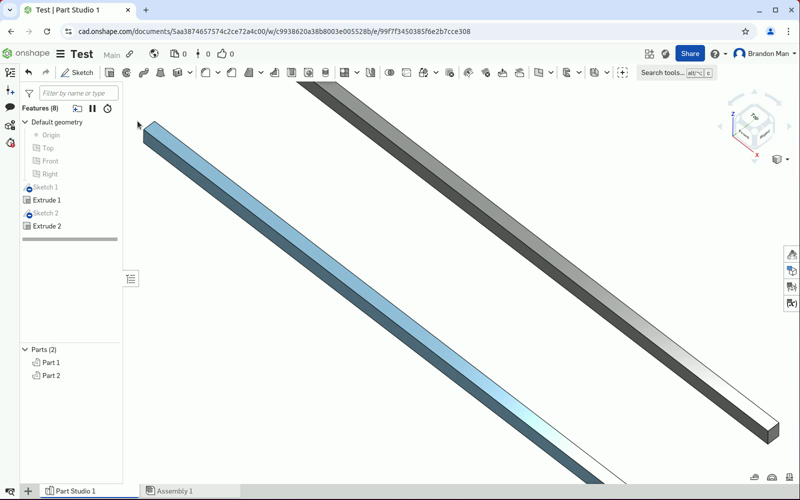
mouse_move(73, 189)
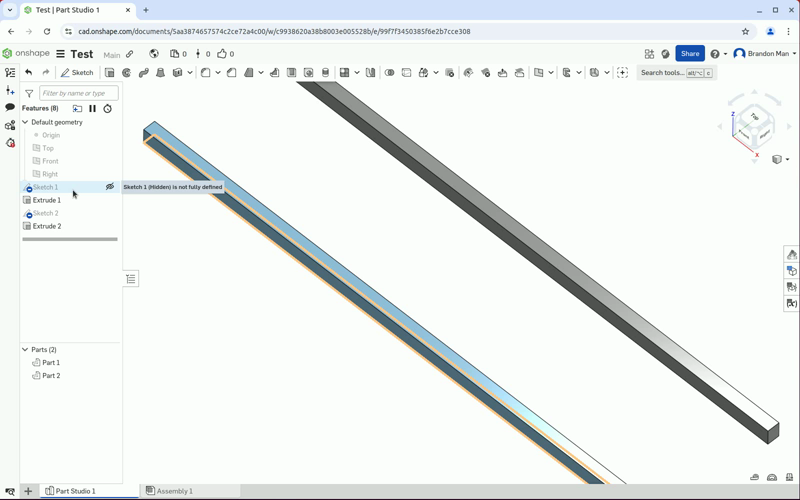
click(73, 189)